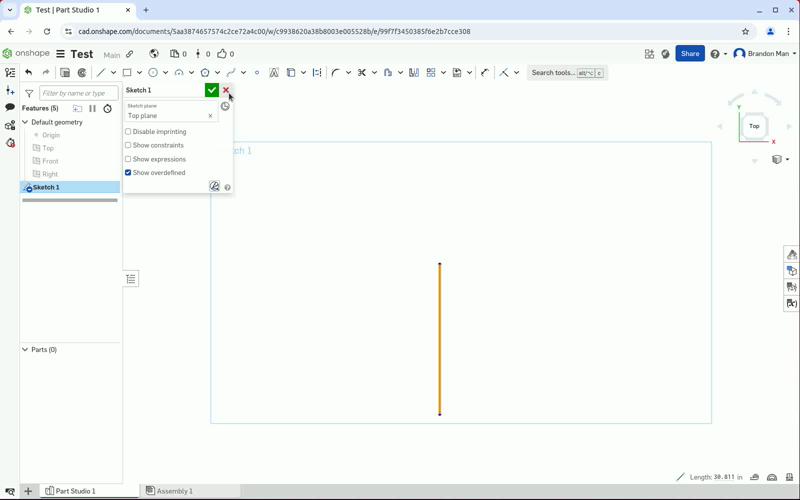
key(shift+h)
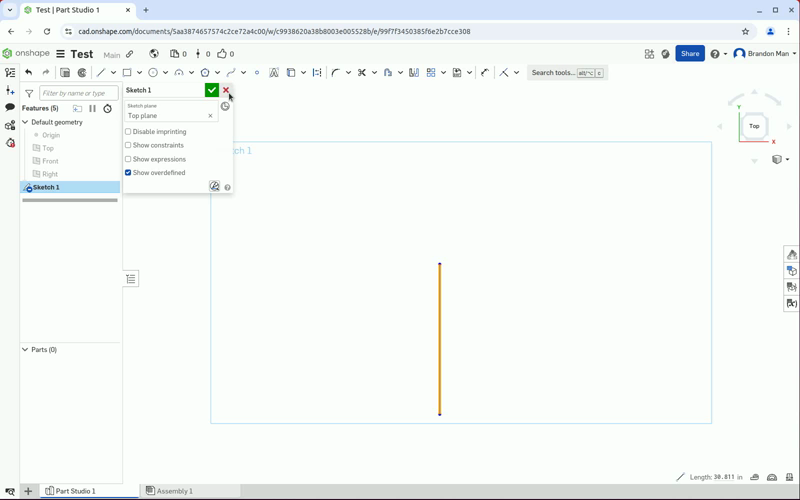
key(shift+s)
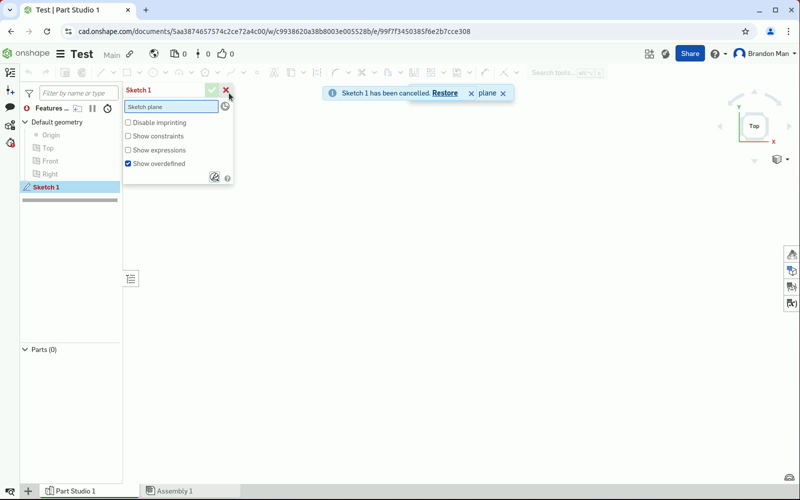
mouse_move(73, 150)
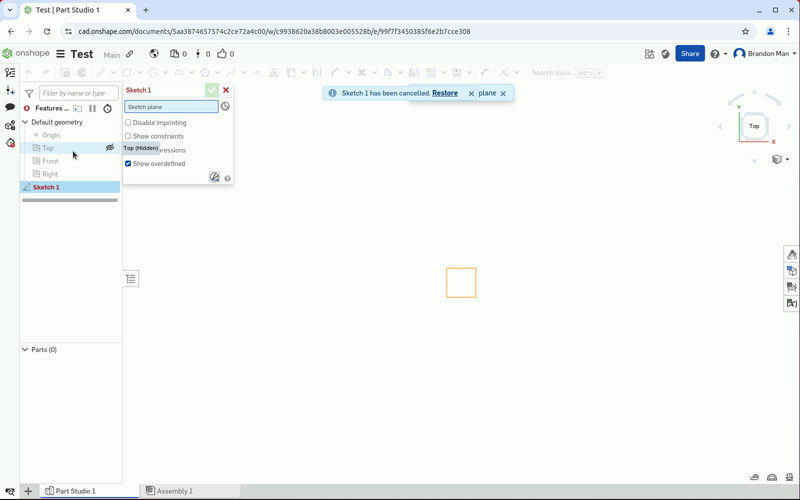
click(73, 150)
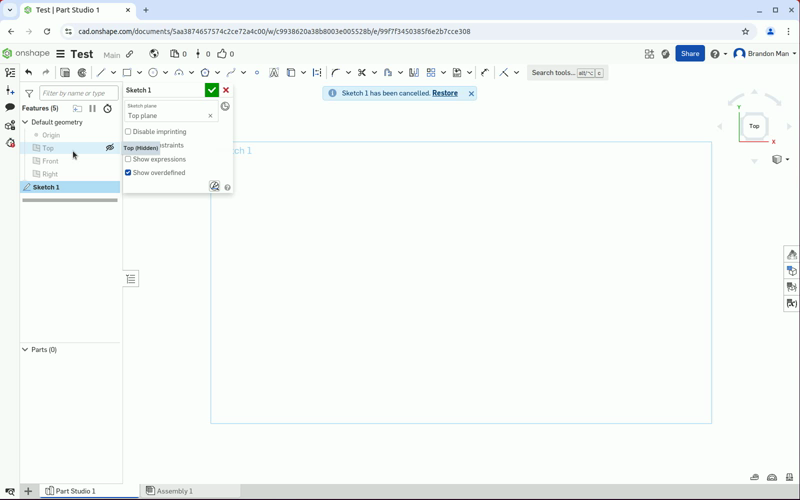
mouse_move(73, 352)
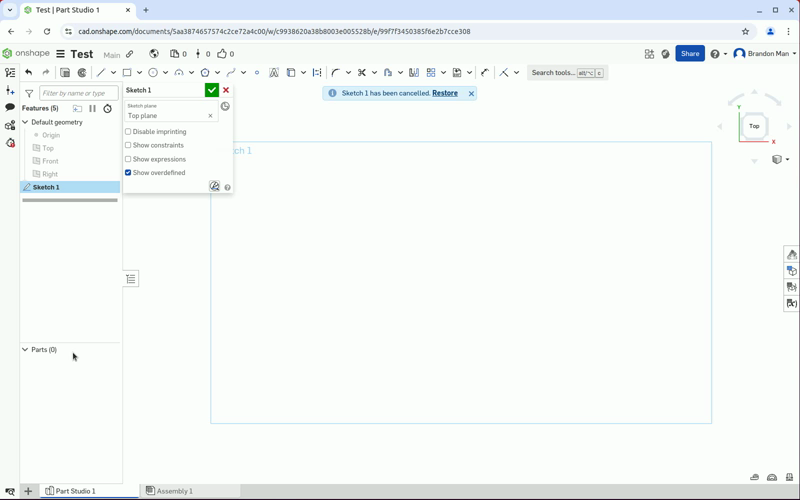
key(y)
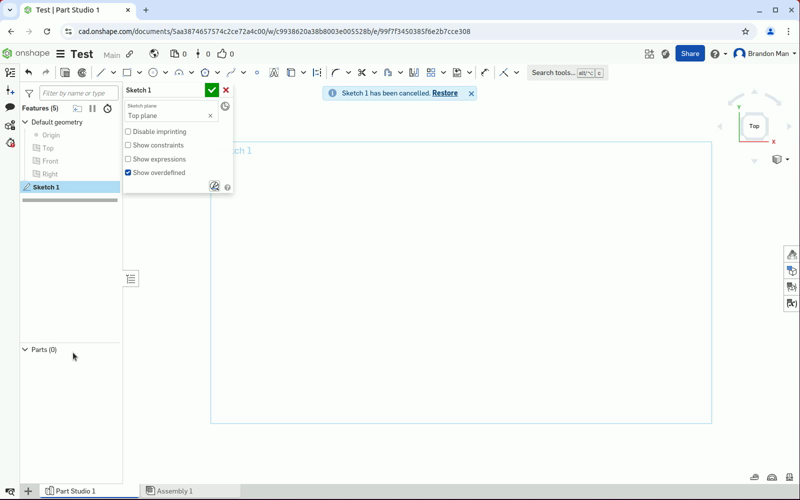
key(l)
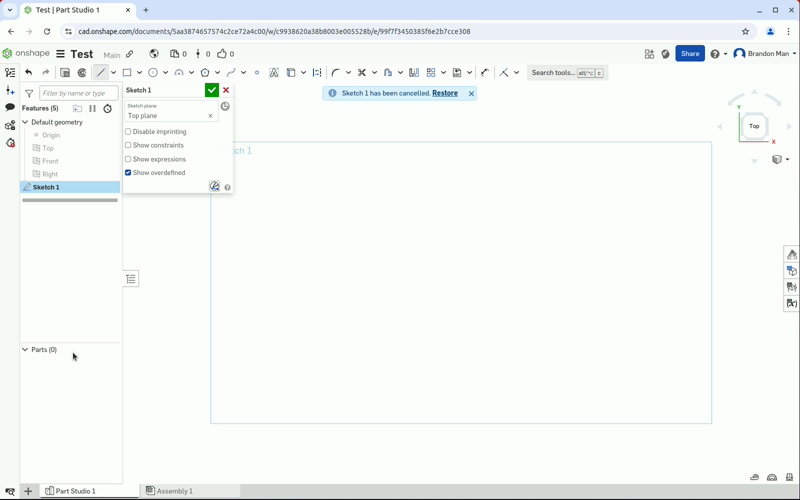
key_down(shift)
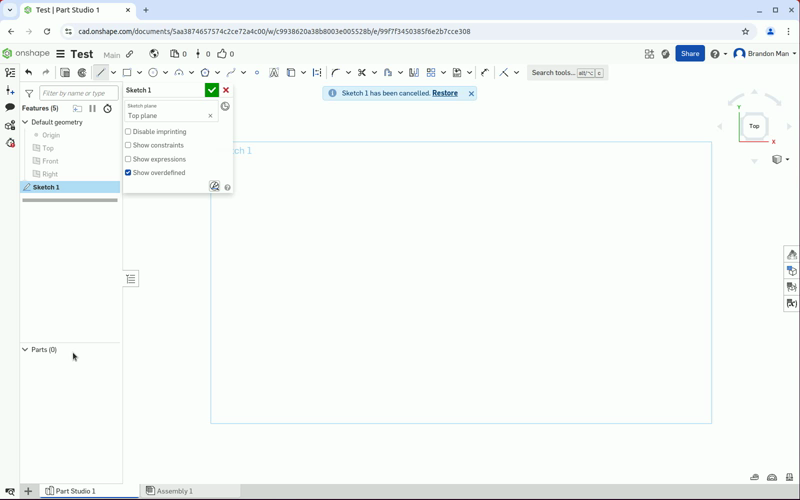
mouse_move(348, 395)
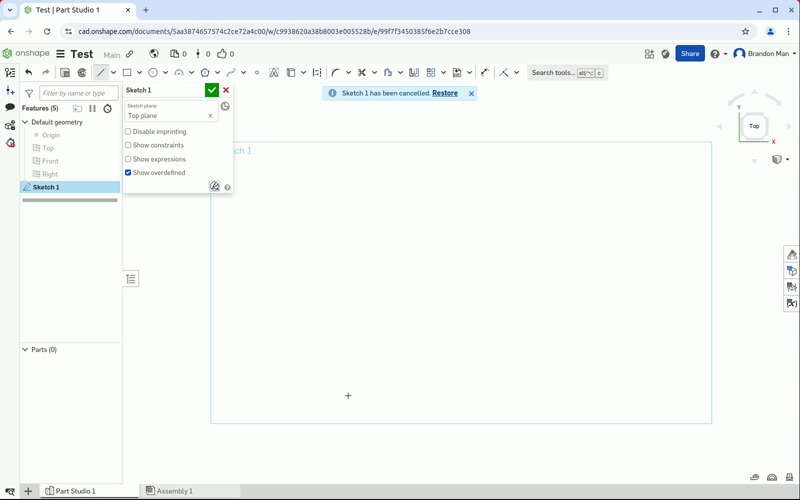
click(348, 395)
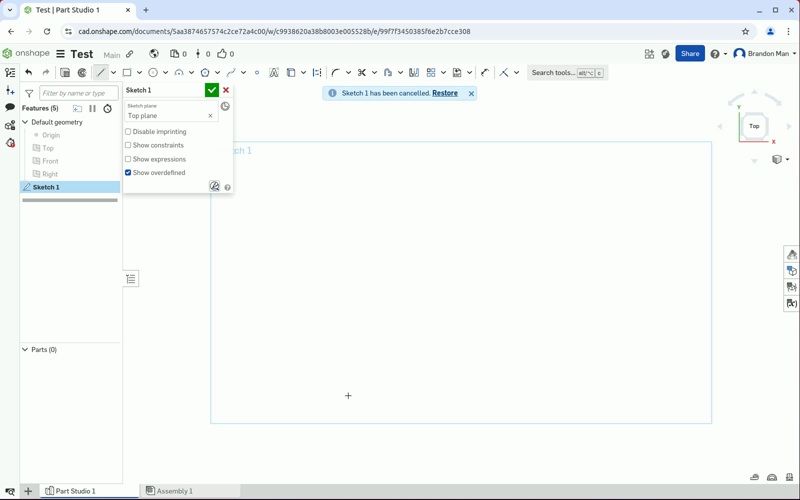
key_up(shift)
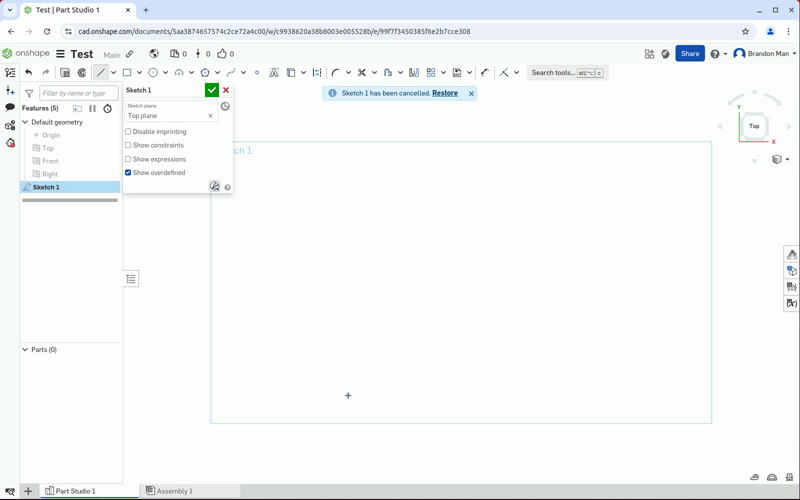
key_down(shift)
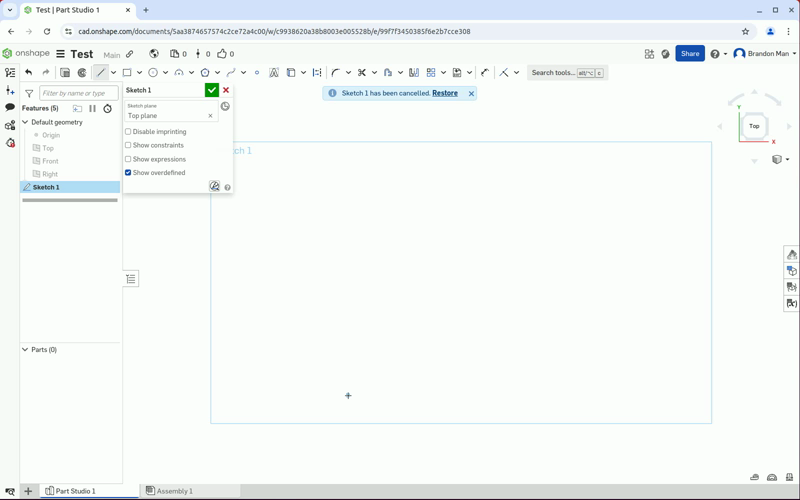
mouse_move(572, 395)
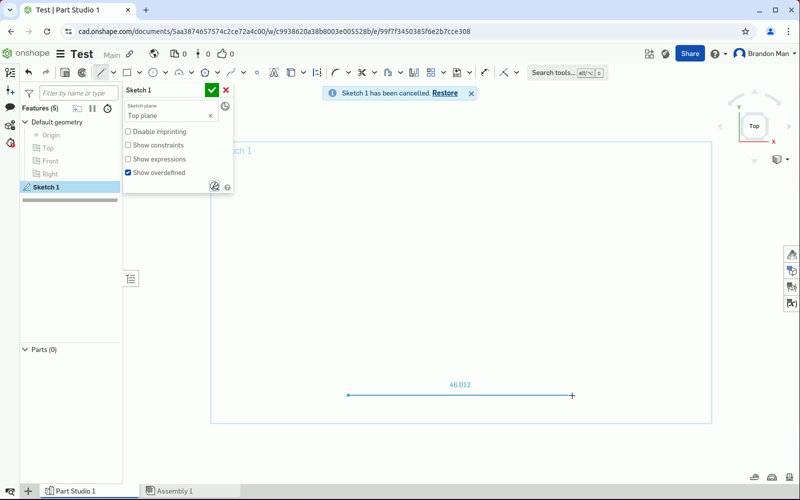
click(572, 395)
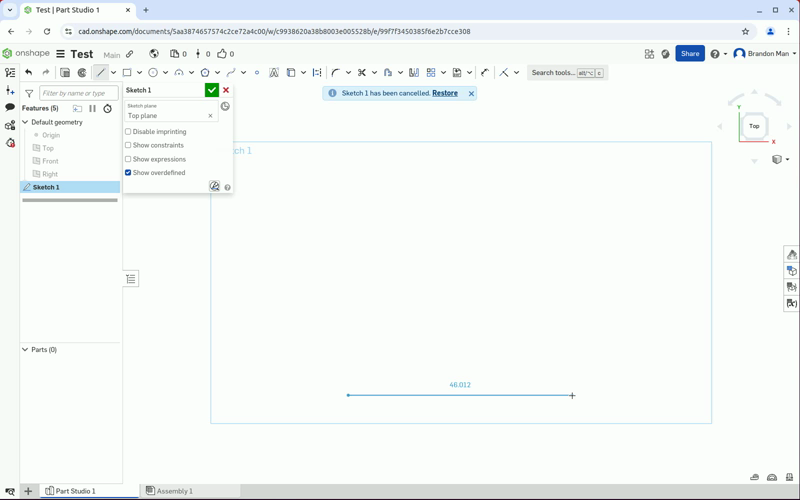
key_up(shift)
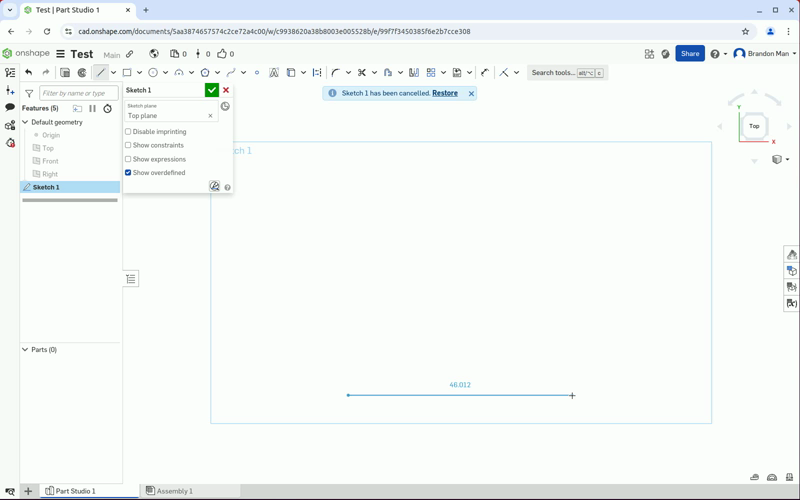
key_down(shift)
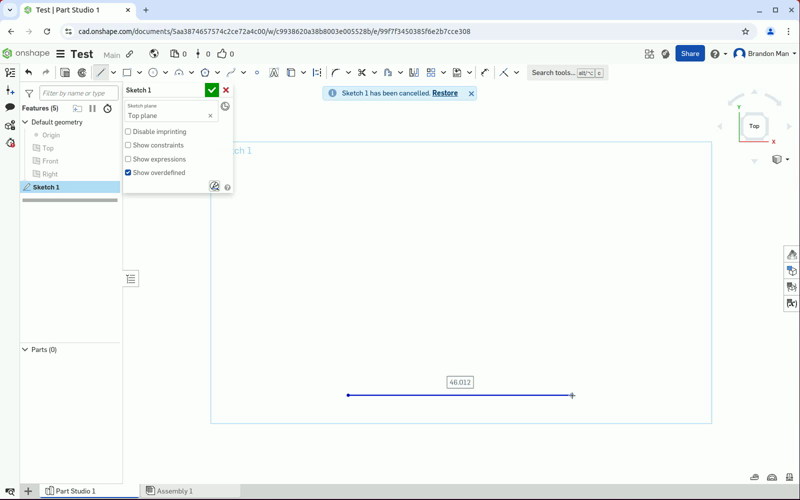
mouse_move(572, 171)
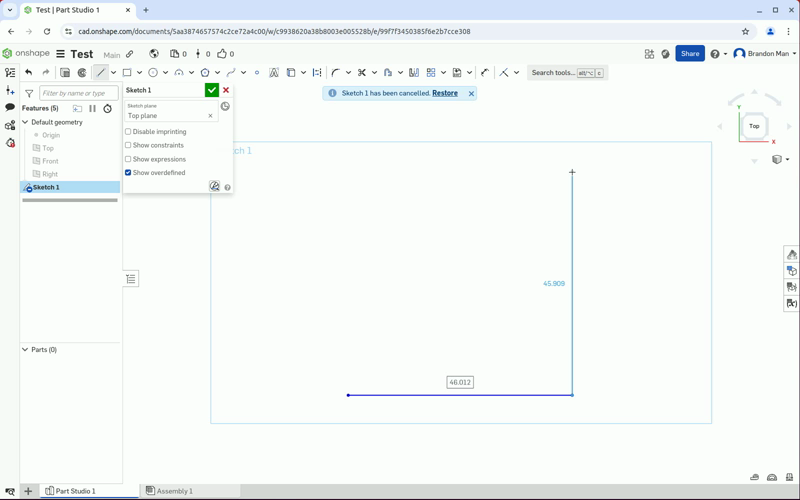
click(572, 171)
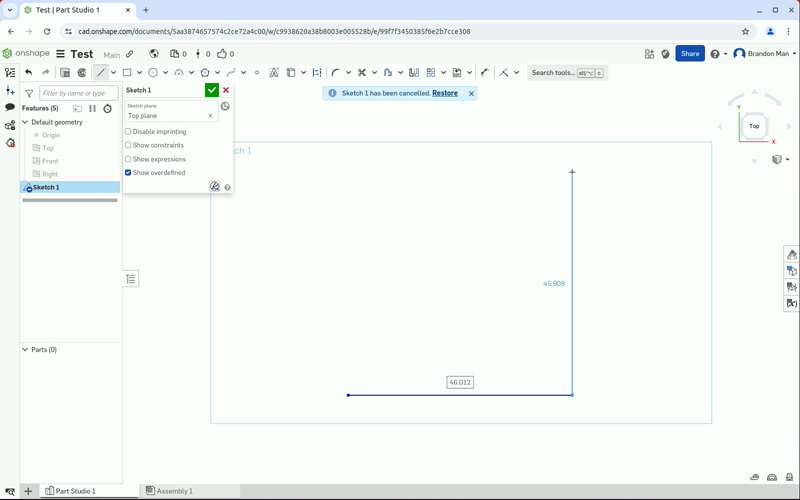
key_up(shift)
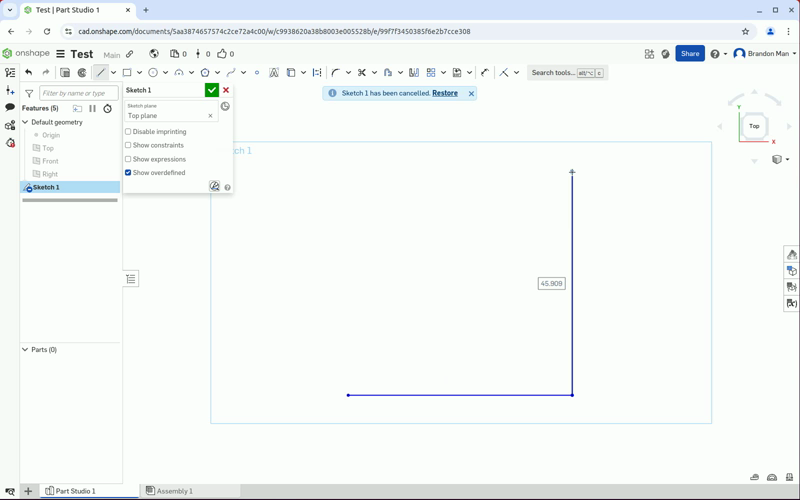
key_down(shift)
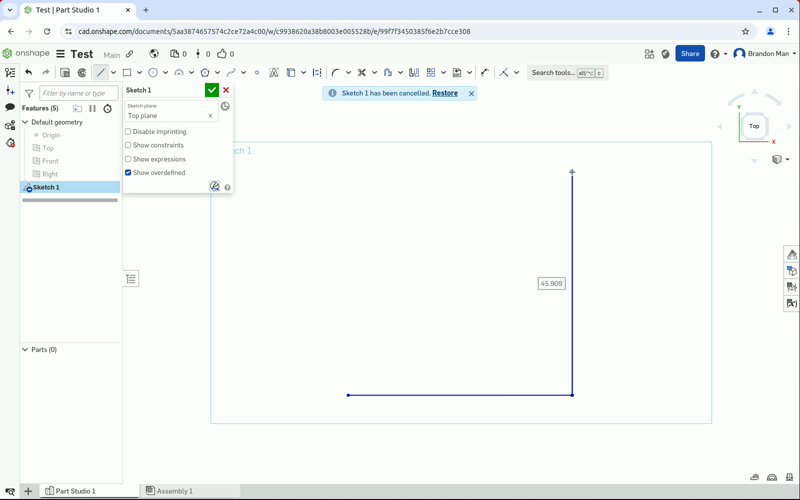
mouse_move(348, 171)
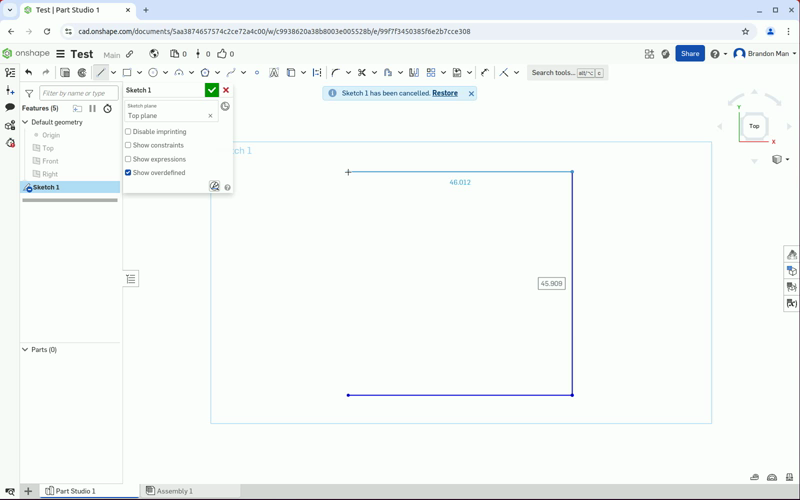
click(348, 171)
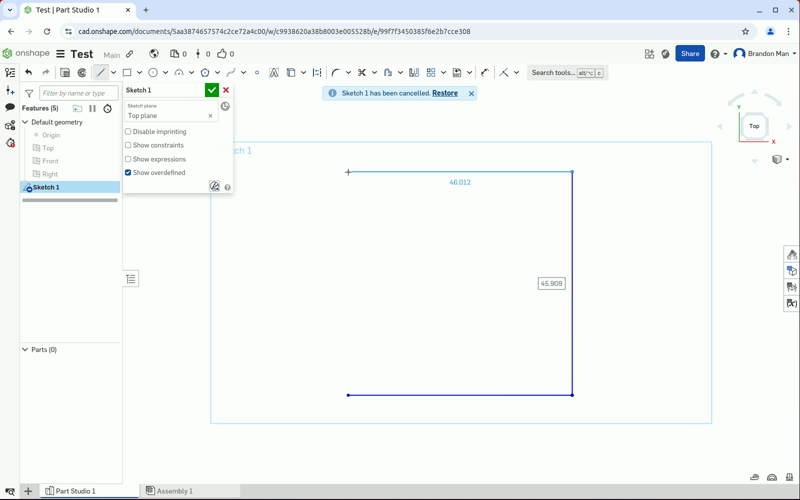
key_up(shift)
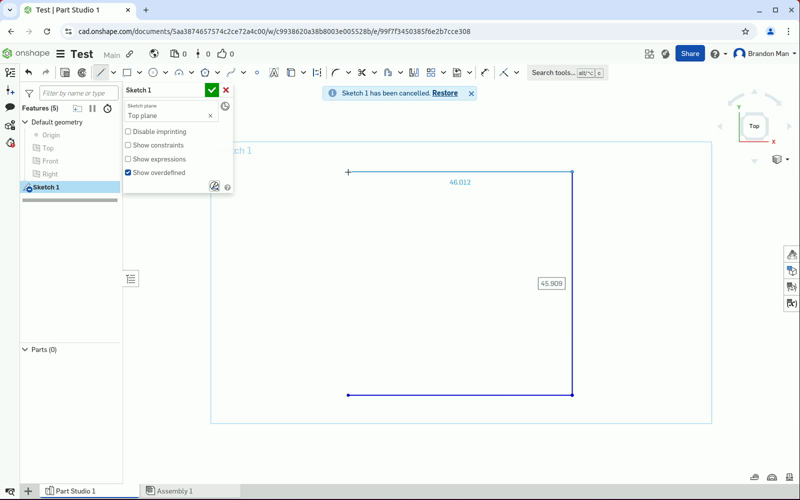
key_down(shift)
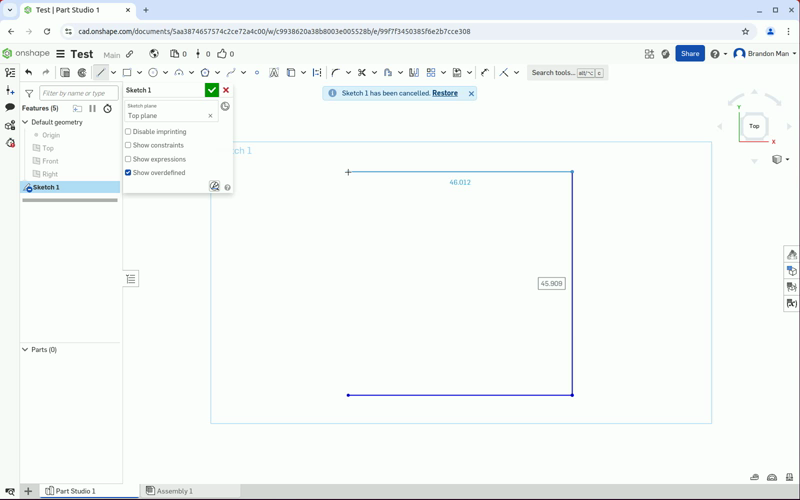
mouse_move(348, 395)
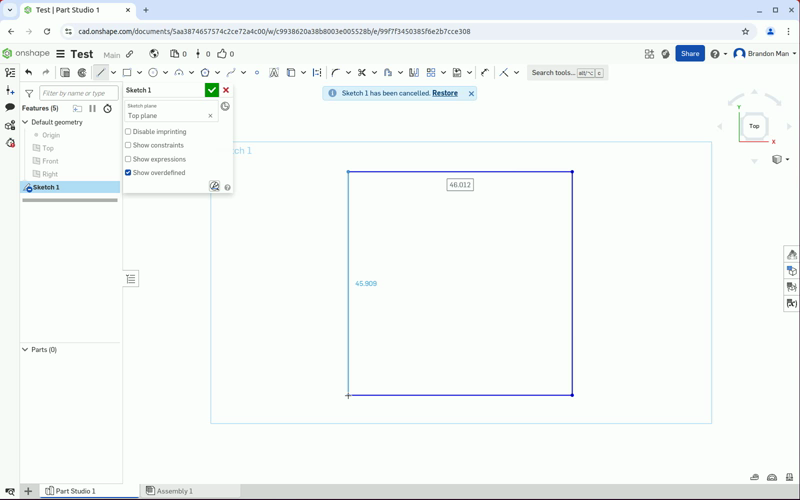
key_up(shift)
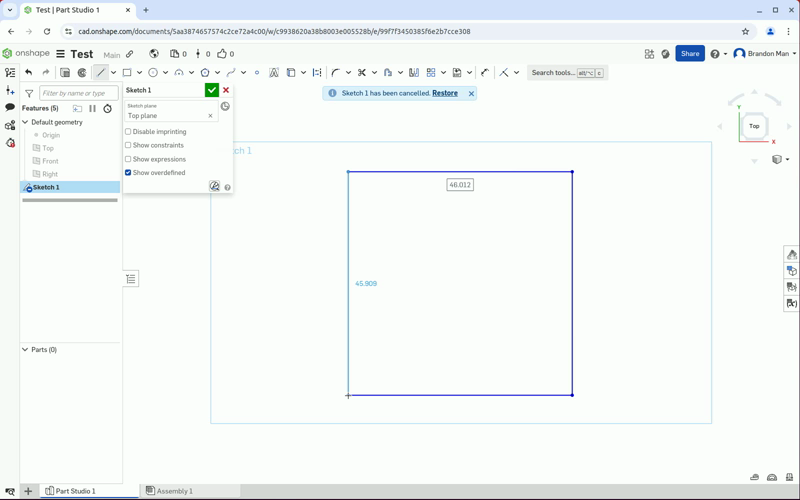
click(348, 395)
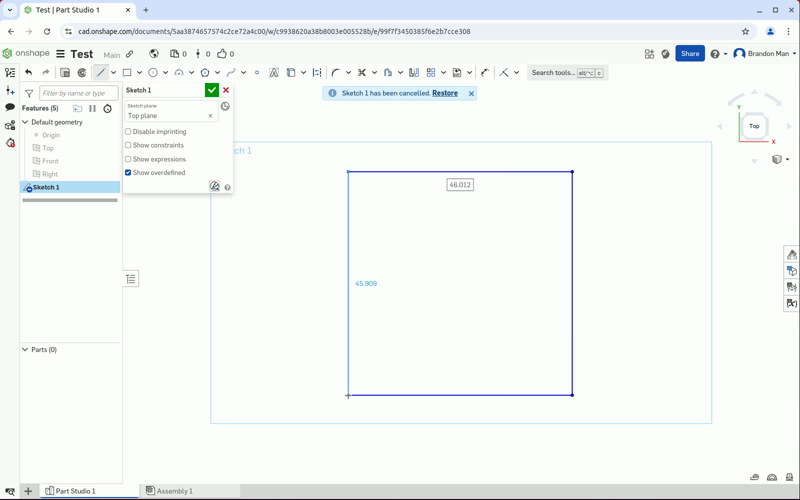
key(esc)
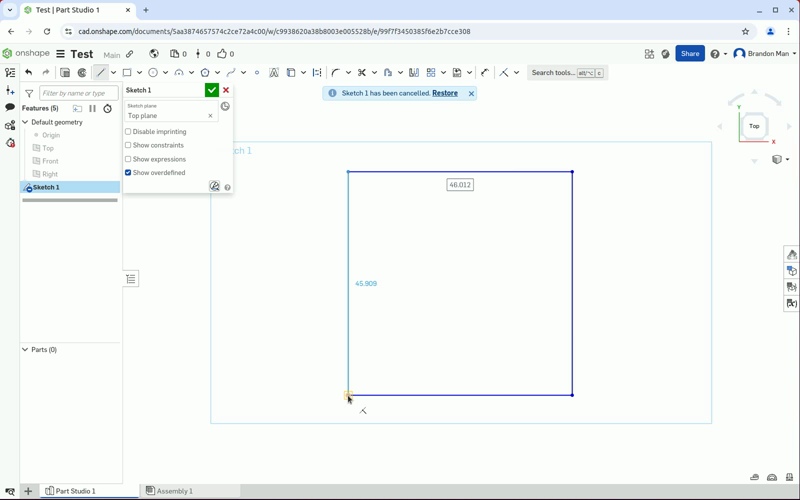
key(l)
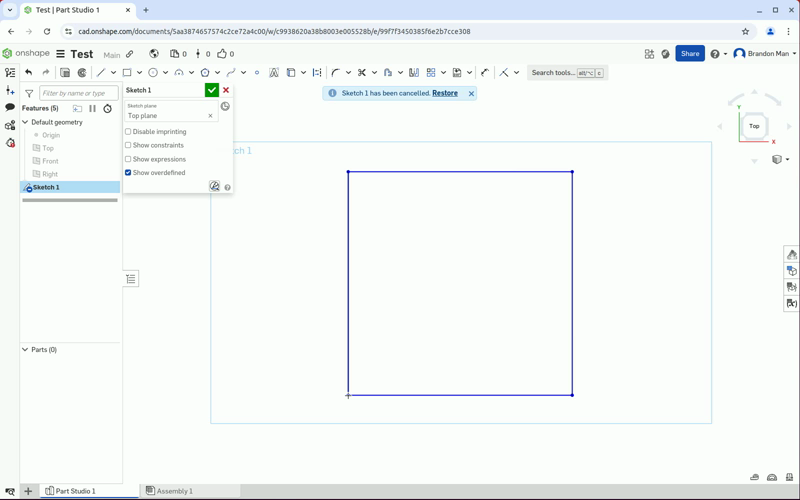
key_down(shift)
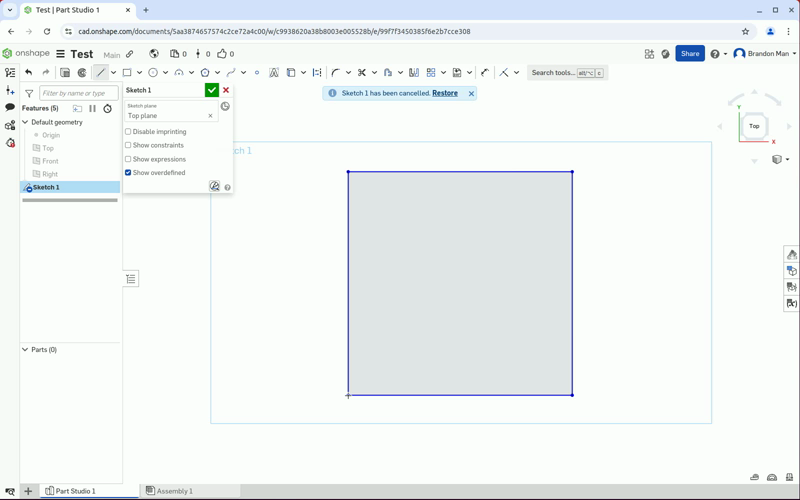
mouse_move(390, 353)
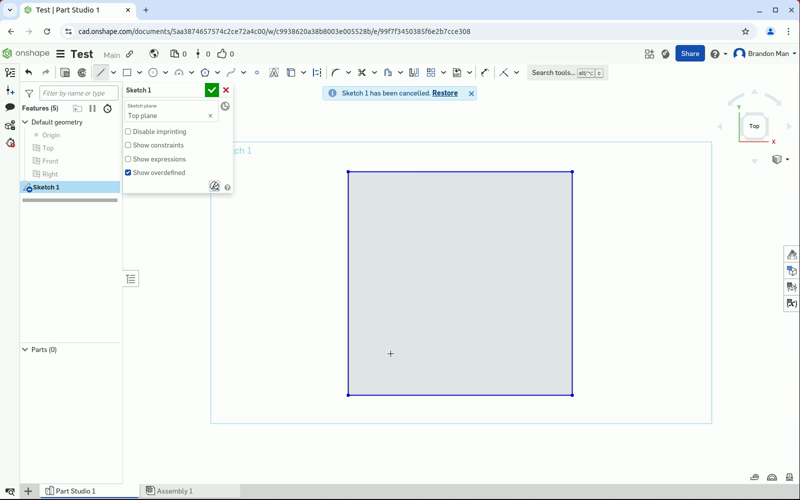
click(390, 353)
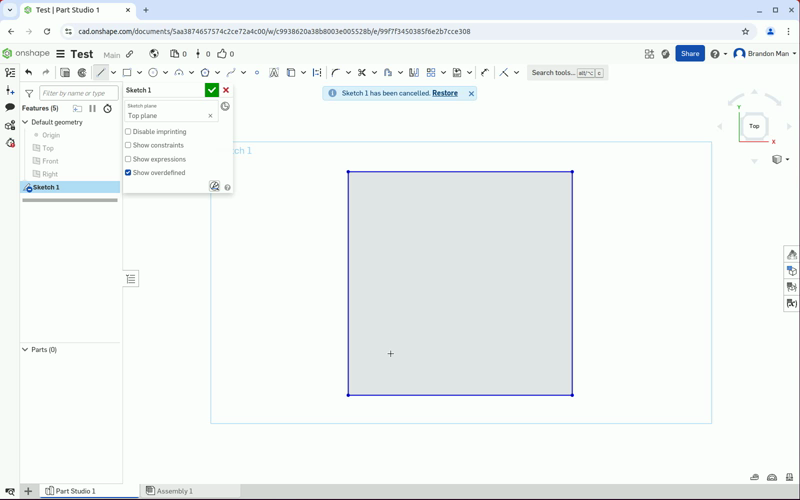
key_up(shift)
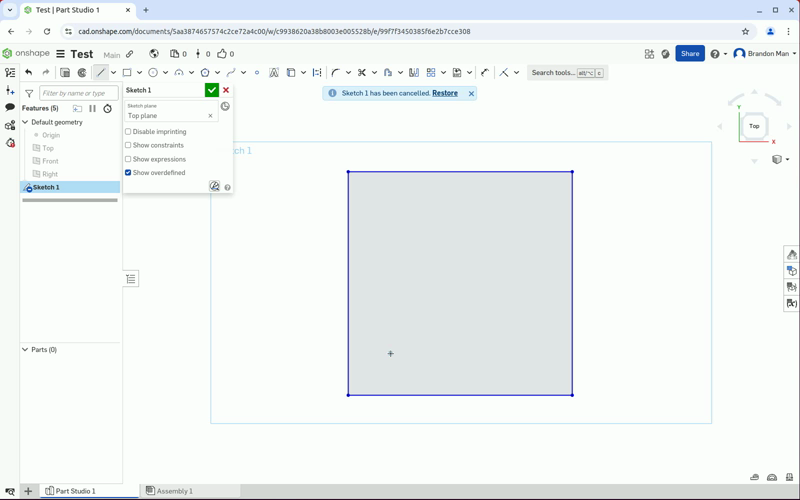
key_down(shift)
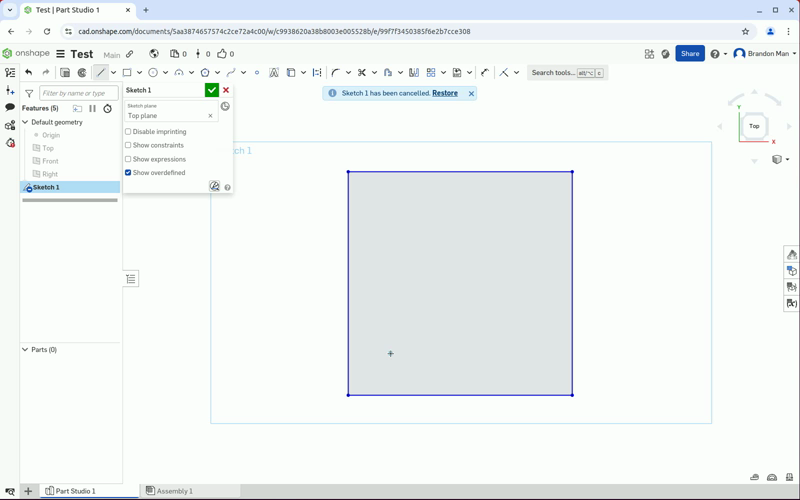
mouse_move(529, 353)
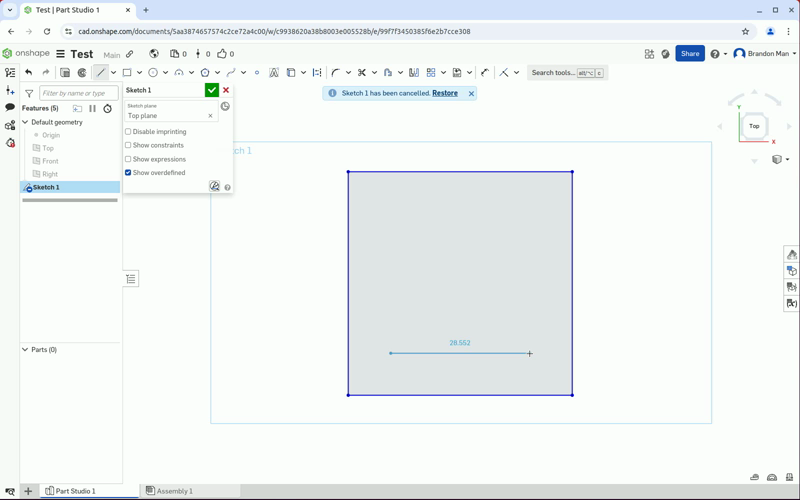
click(529, 353)
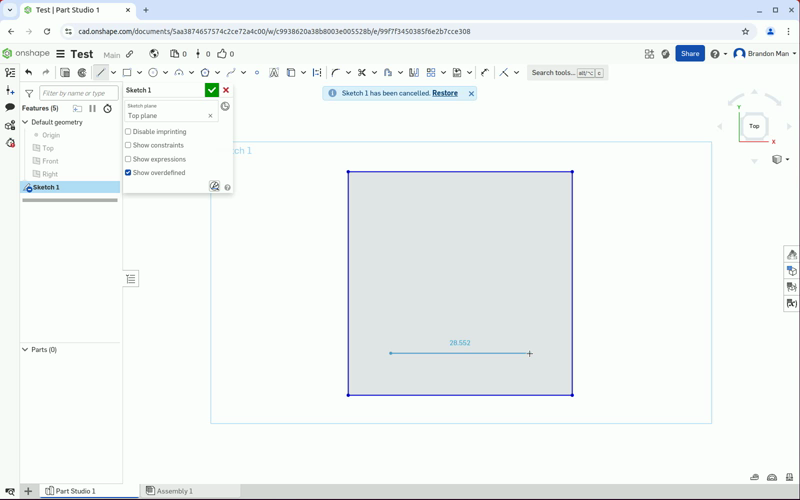
key_up(shift)
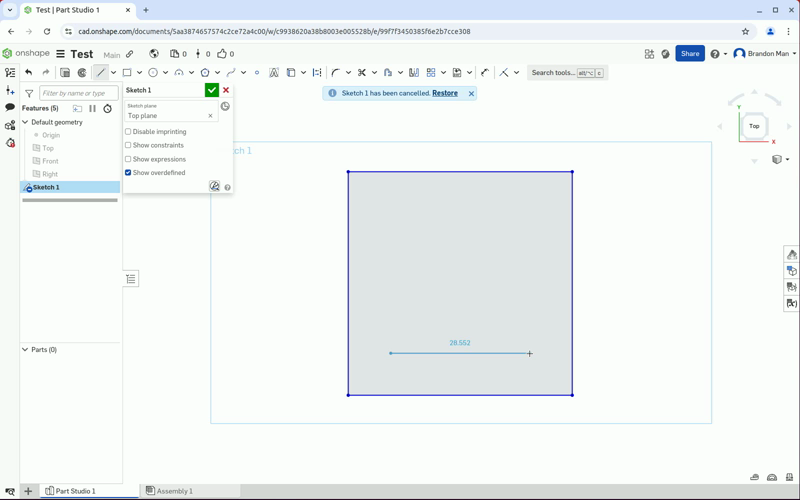
key_down(shift)
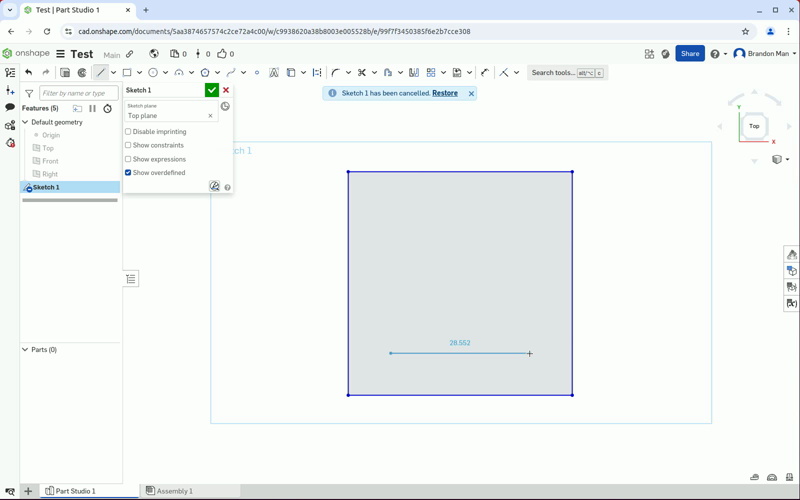
mouse_move(529, 213)
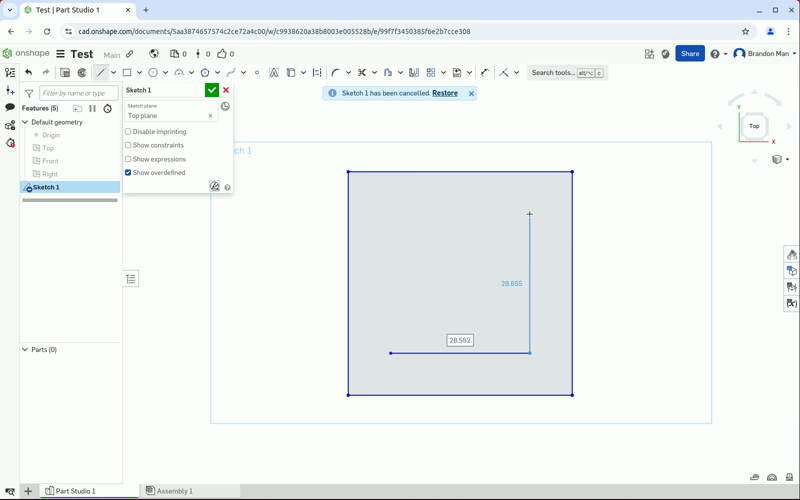
click(529, 213)
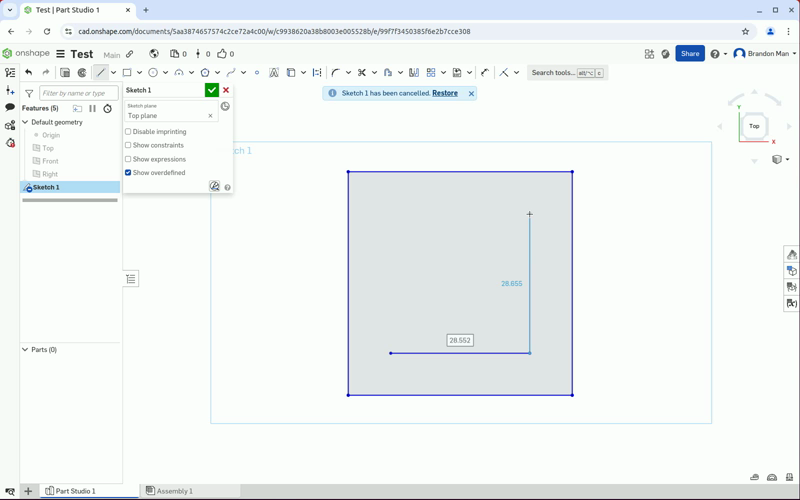
key_up(shift)
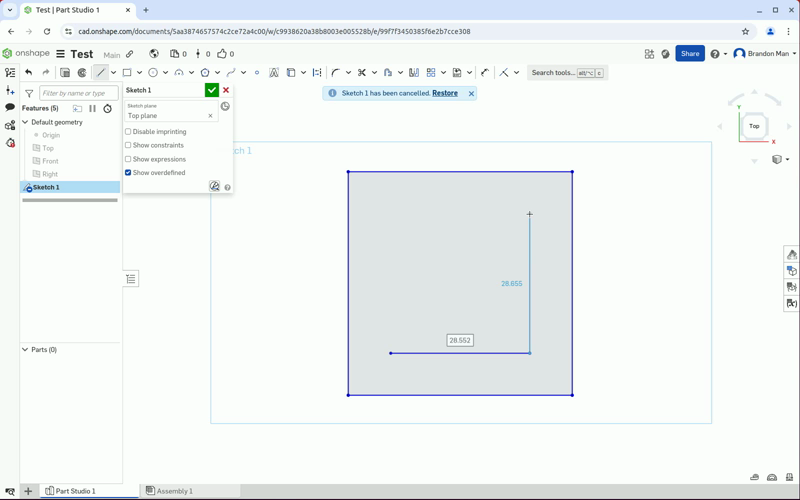
key_down(shift)
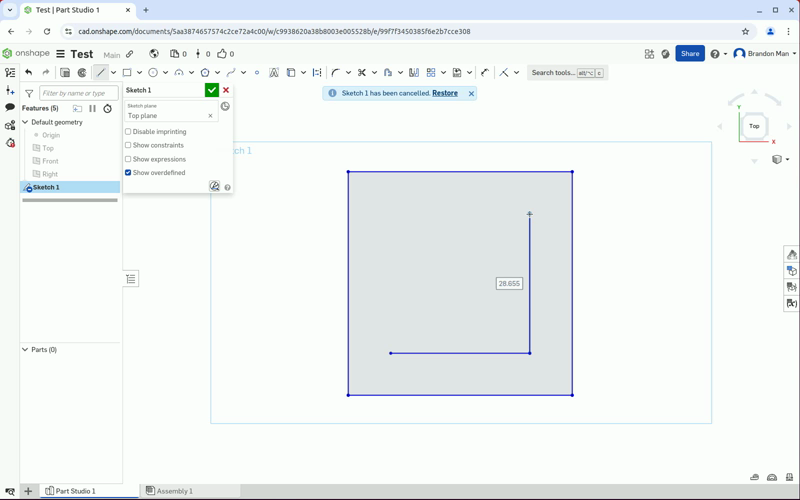
mouse_move(390, 213)
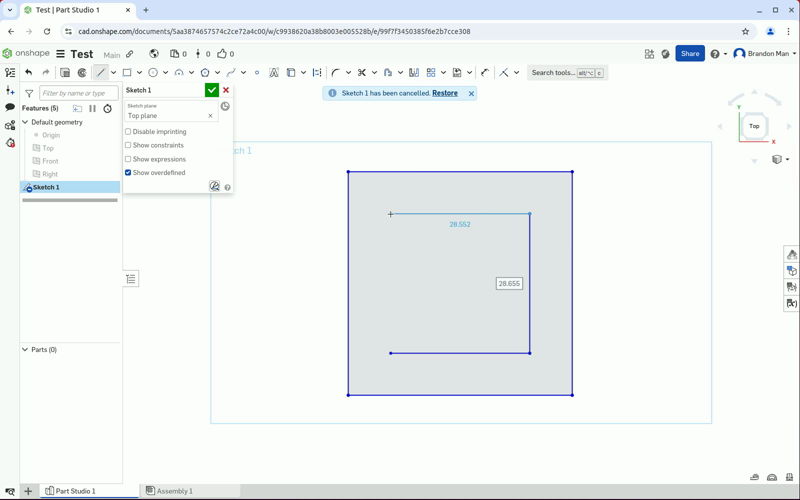
click(390, 213)
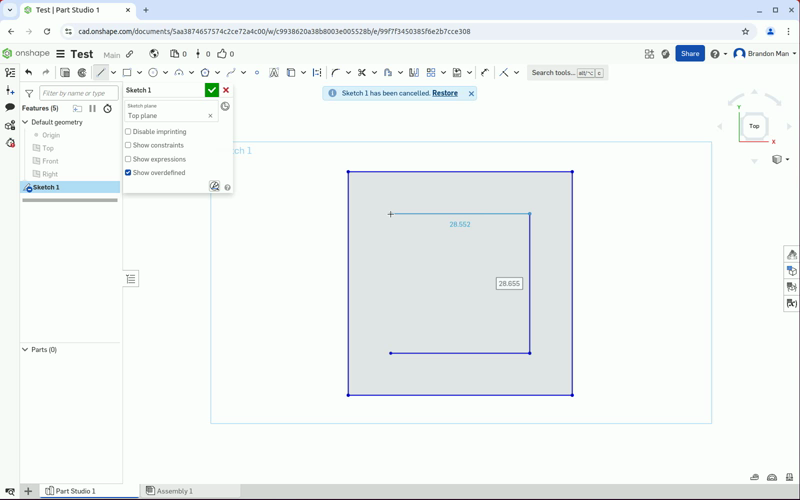
key_up(shift)
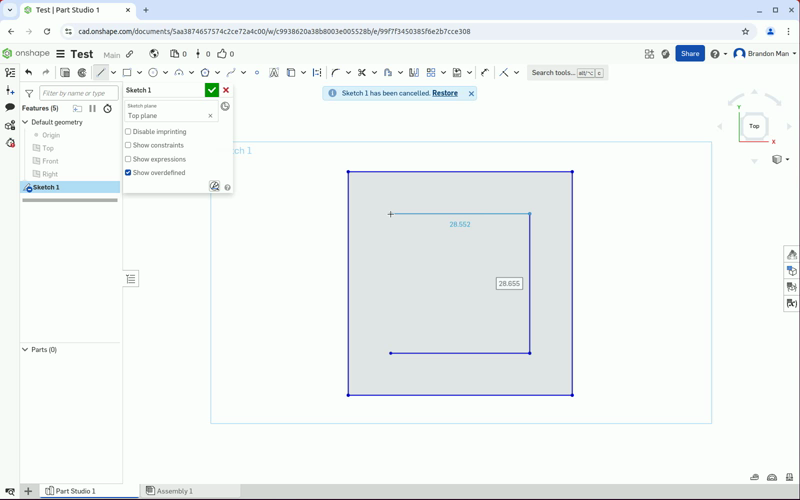
key_down(shift)
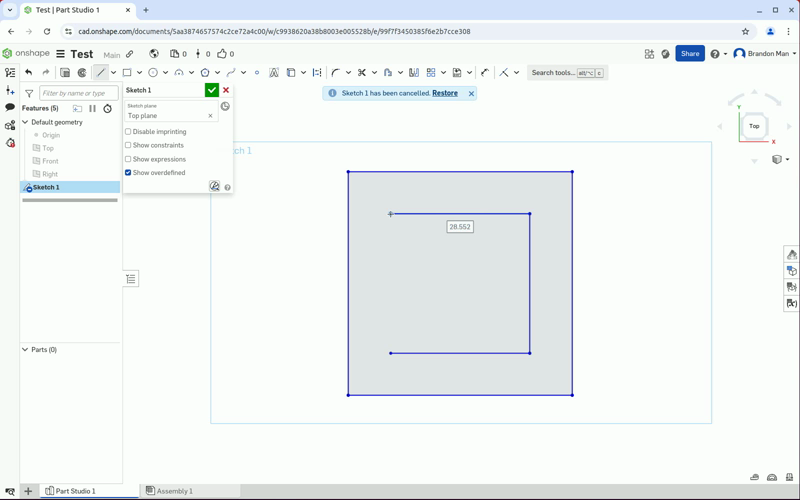
mouse_move(390, 353)
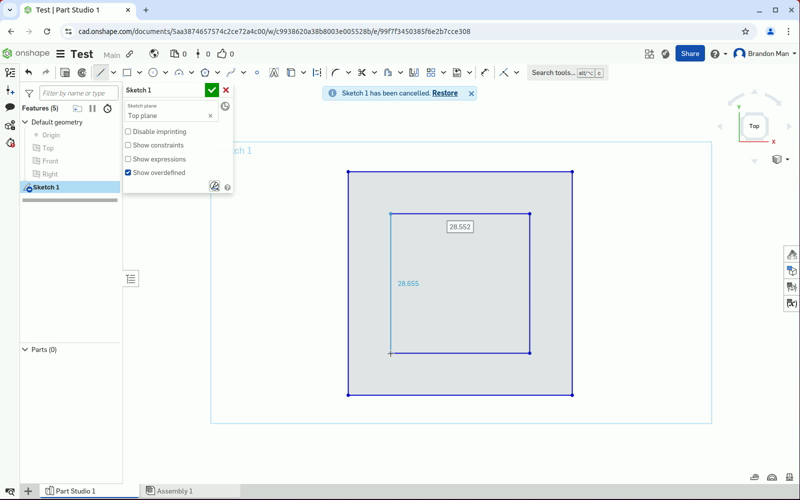
key_up(shift)
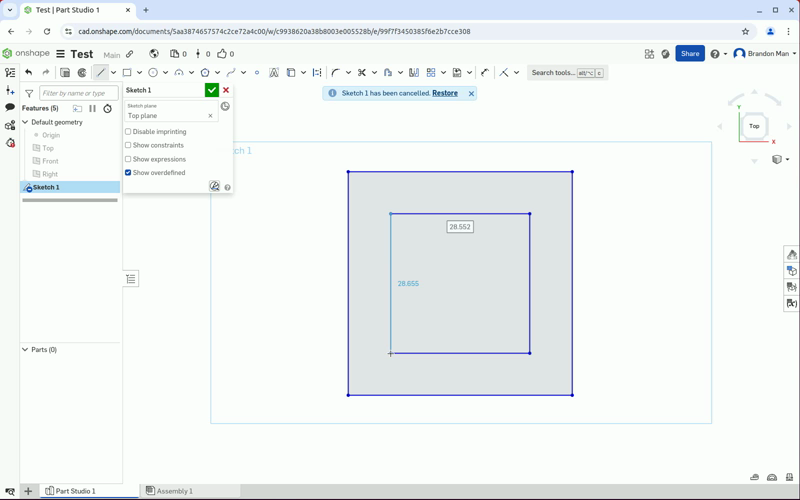
click(390, 353)
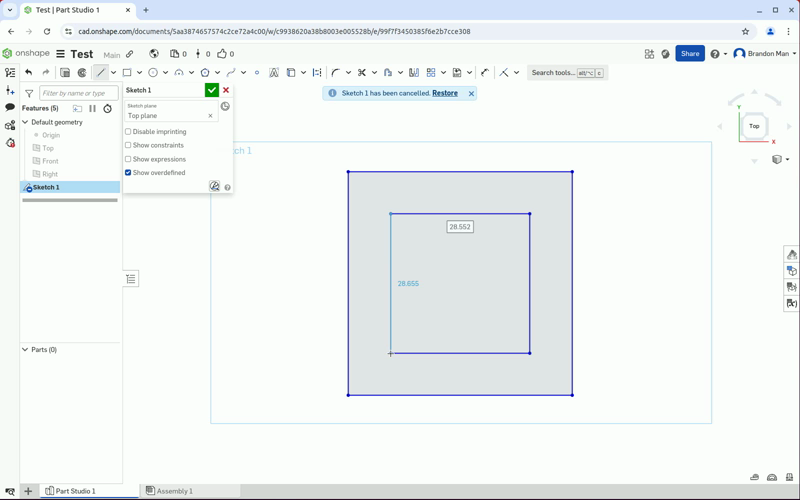
key(esc)
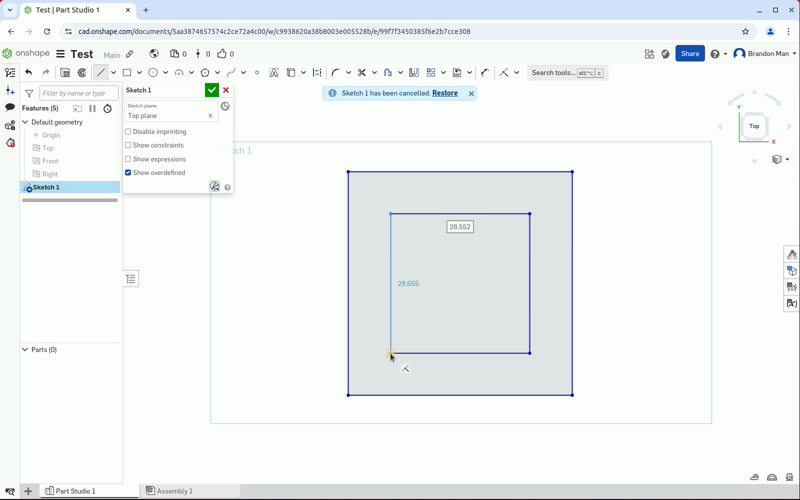
mouse_move(461, 193)
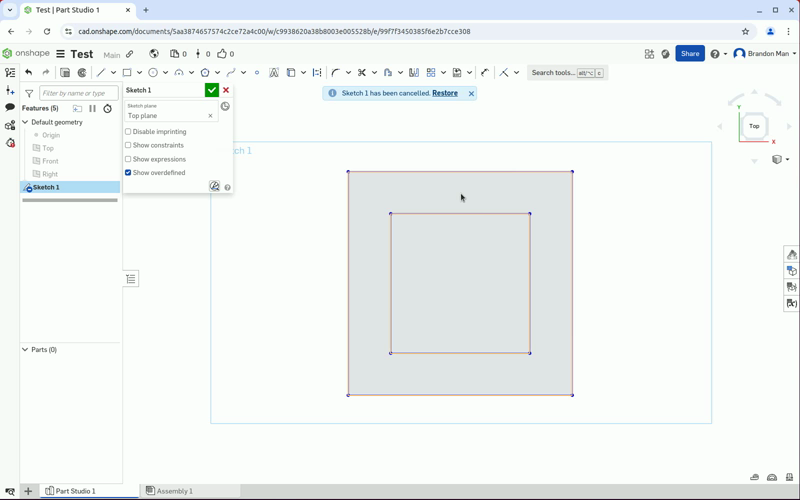
click(461, 193)
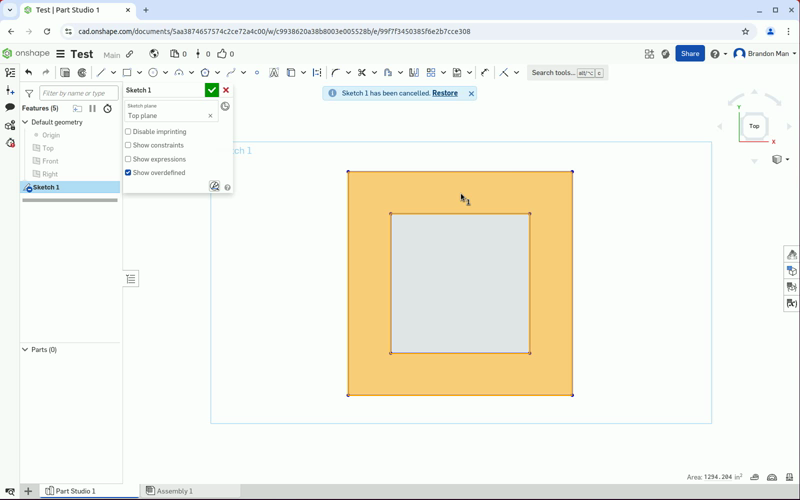
mouse_move(73, 352)
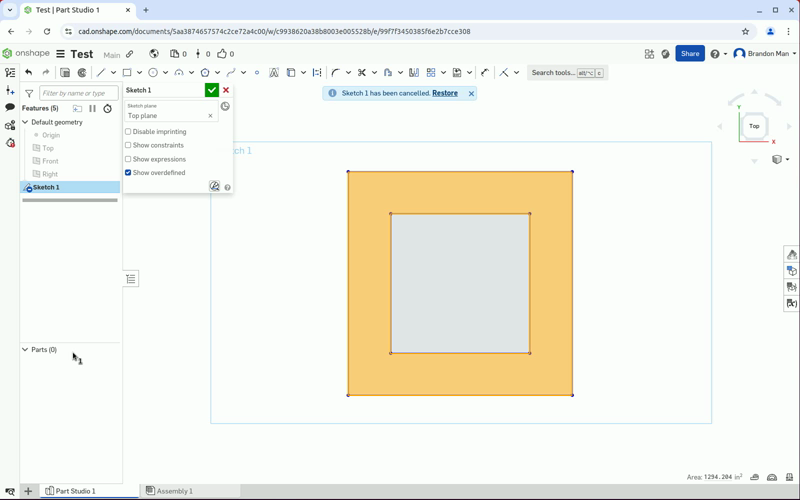
key(shift+y)
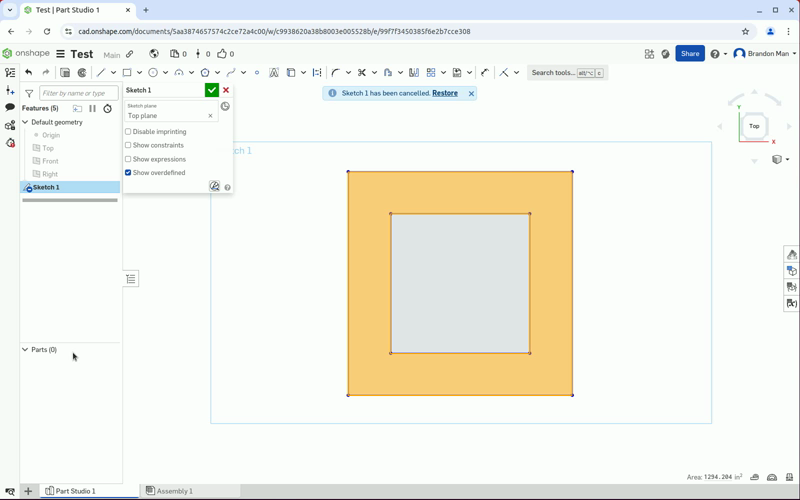
key(shift+e)
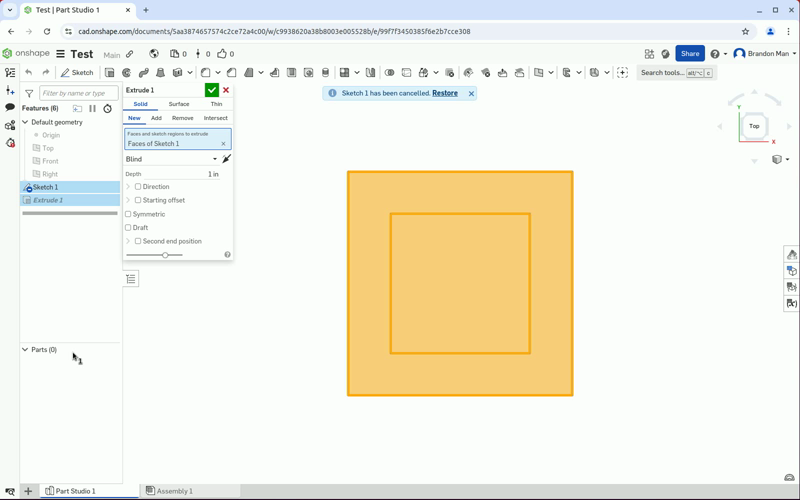
mouse_move(143, 106)
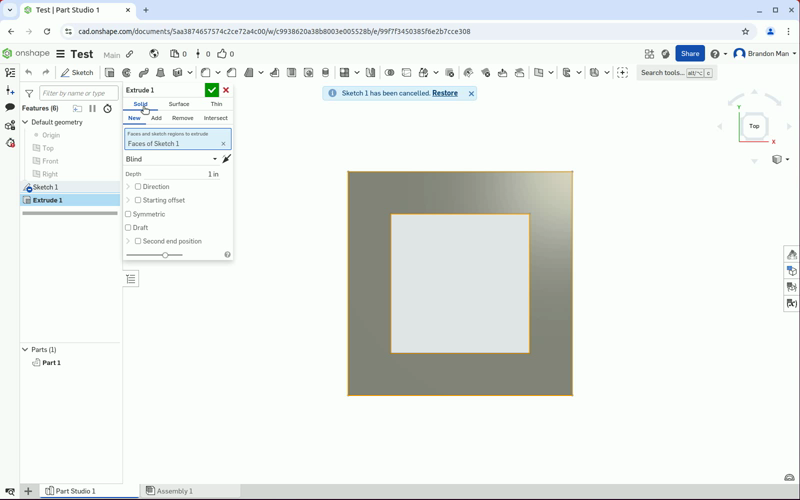
click(143, 106)
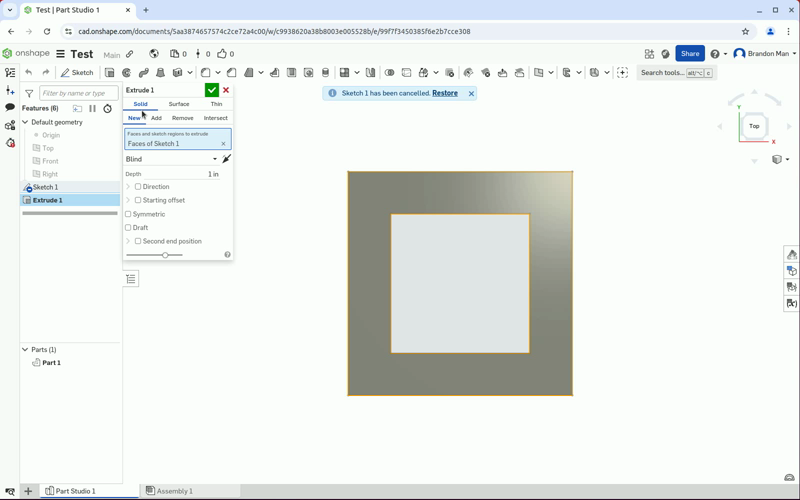
mouse_move(137, 120)
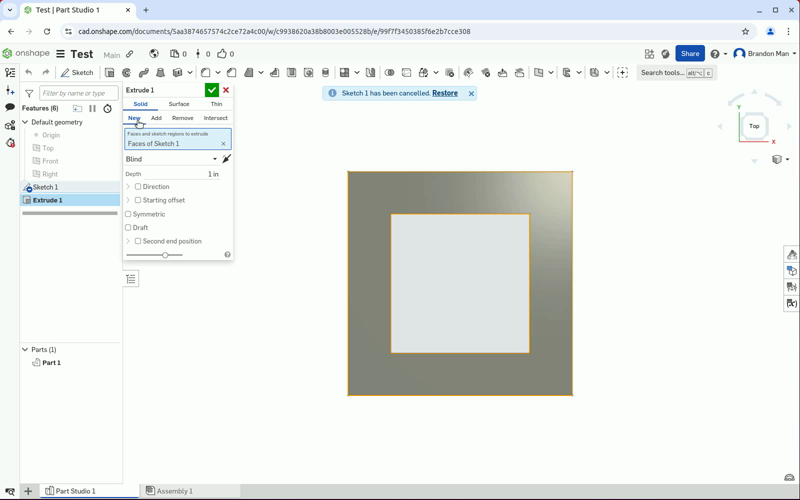
click(137, 120)
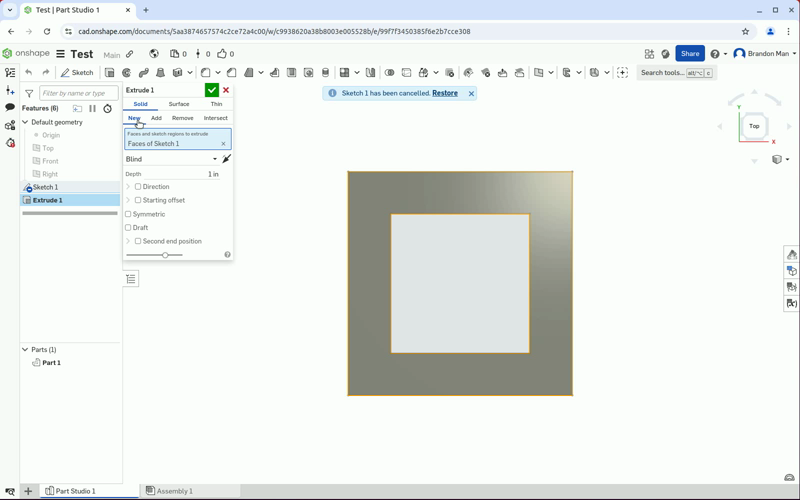
key(tab, 4)
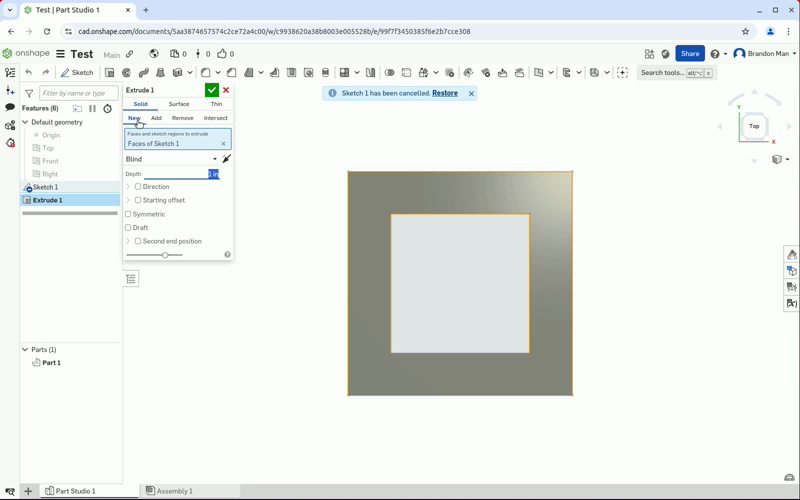
text(21.423)
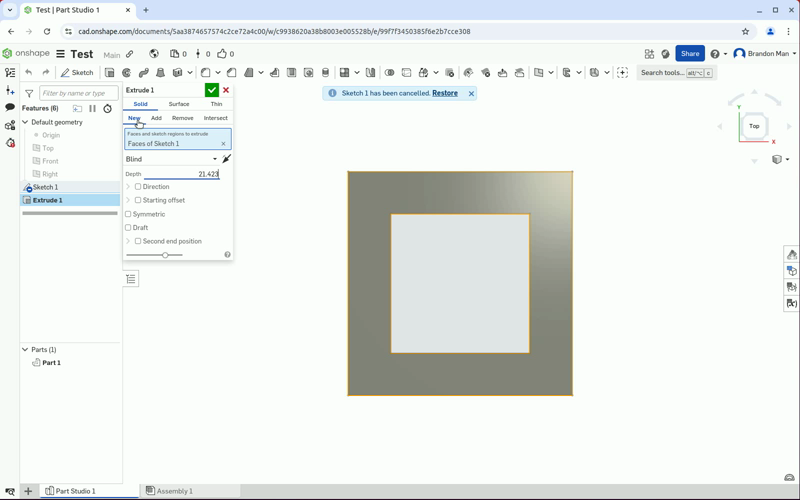
key(enter)
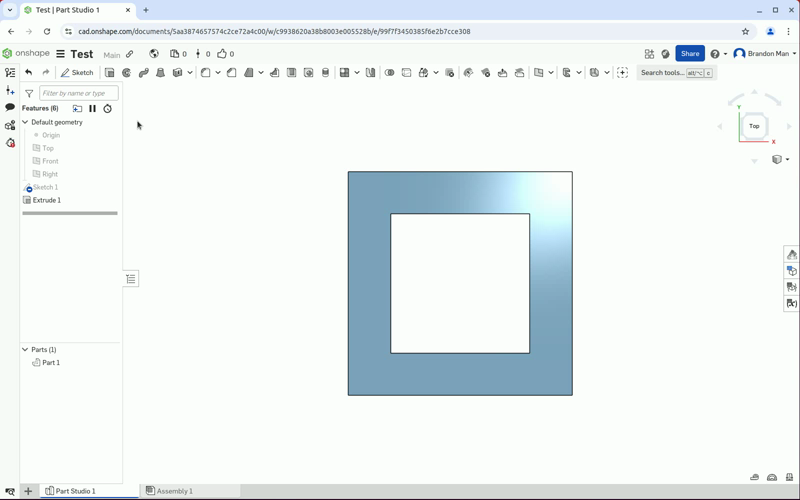
key(shift+h)
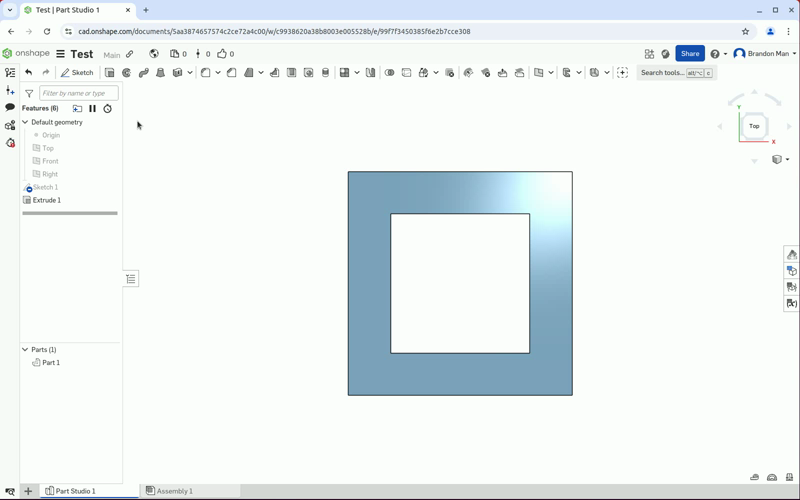
key(shift+h)
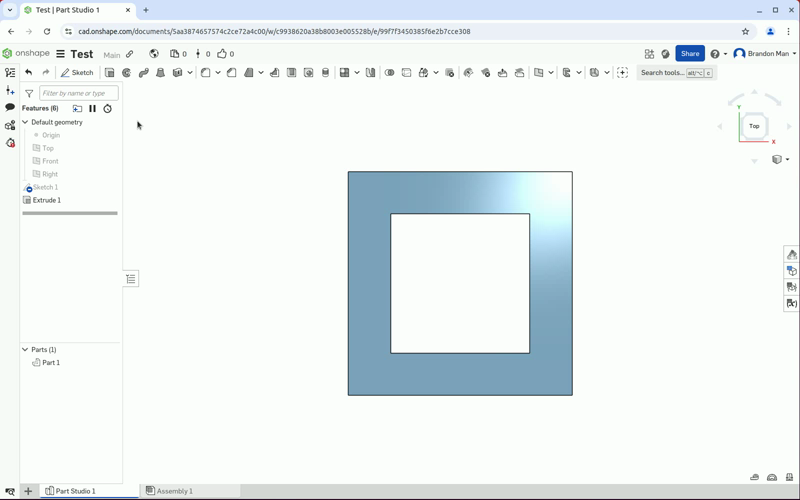
mouse_move(73, 189)
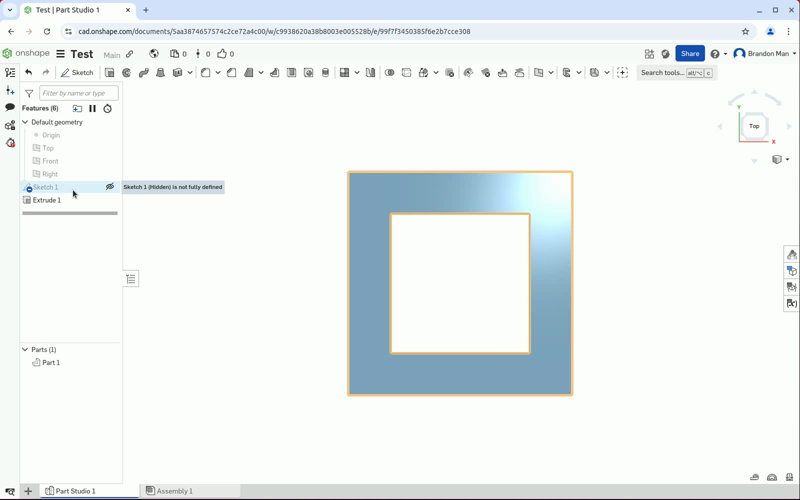
click(73, 189)
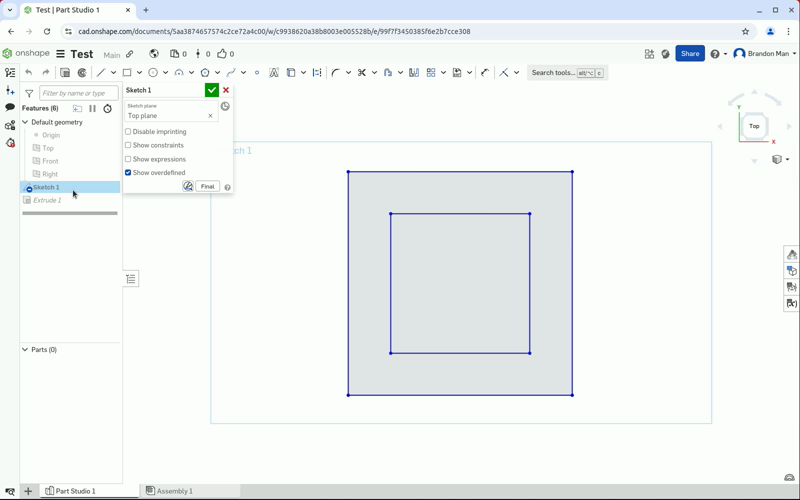
mouse_move(229, 92)
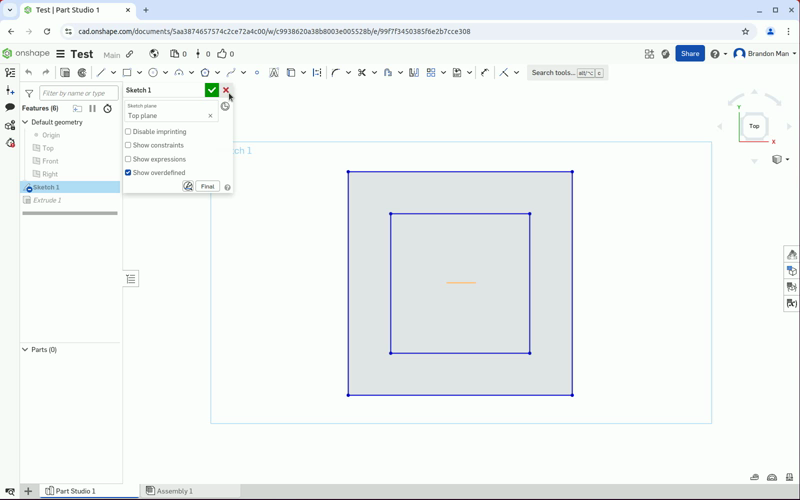
click(229, 92)
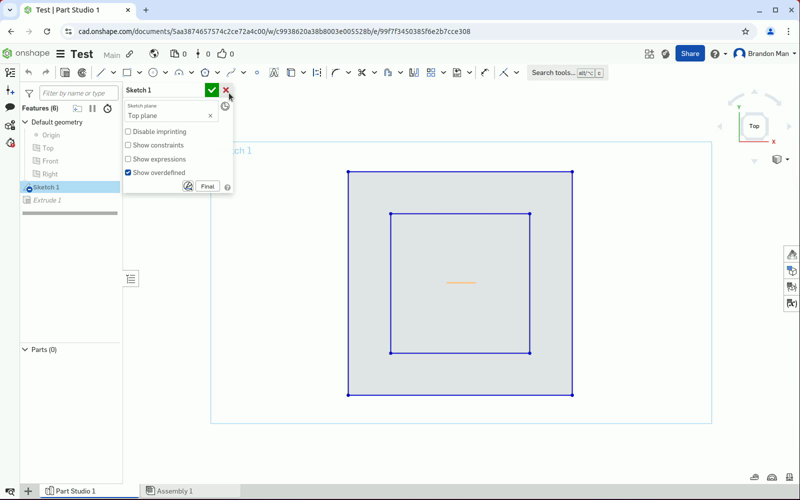
key(shift+s)
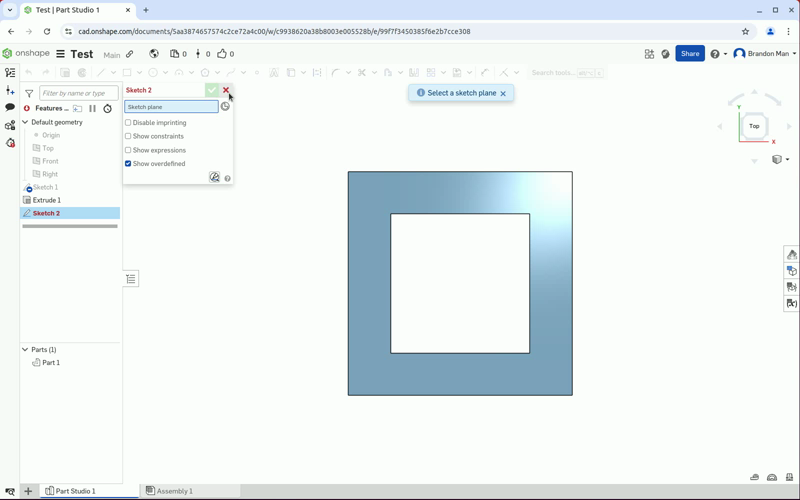
mouse_move(73, 150)
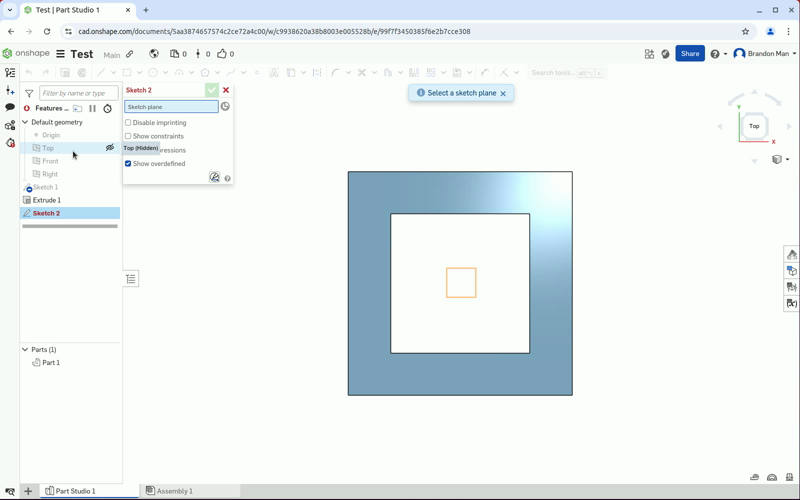
click(73, 150)
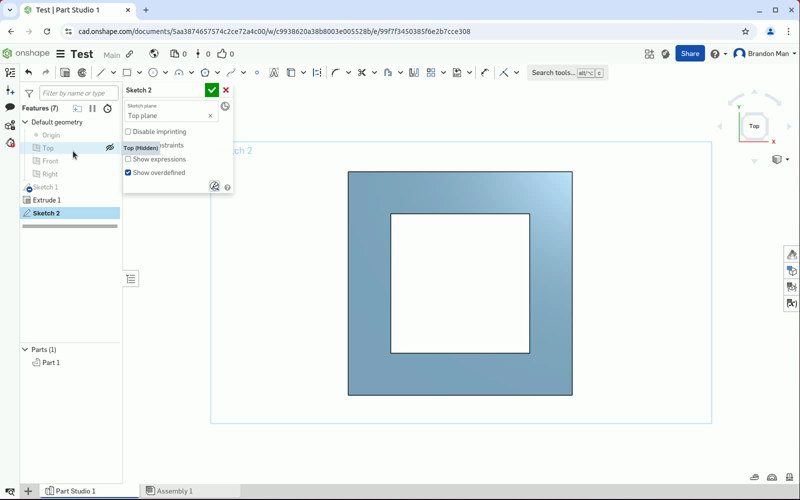
mouse_move(73, 352)
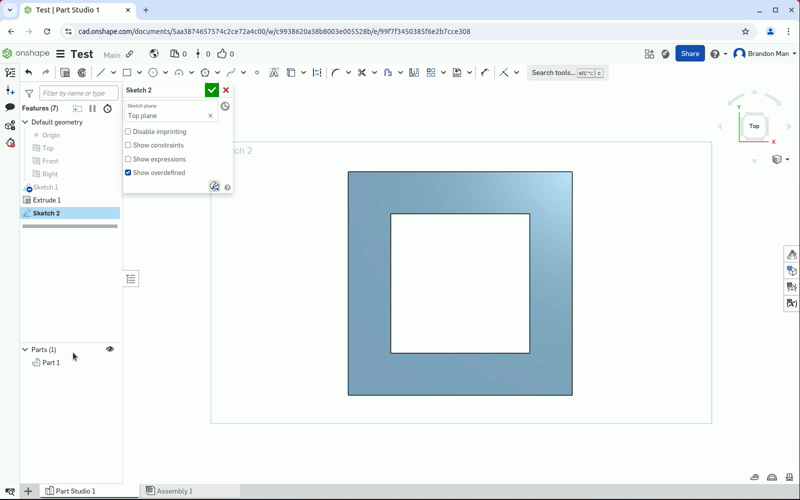
key(y)
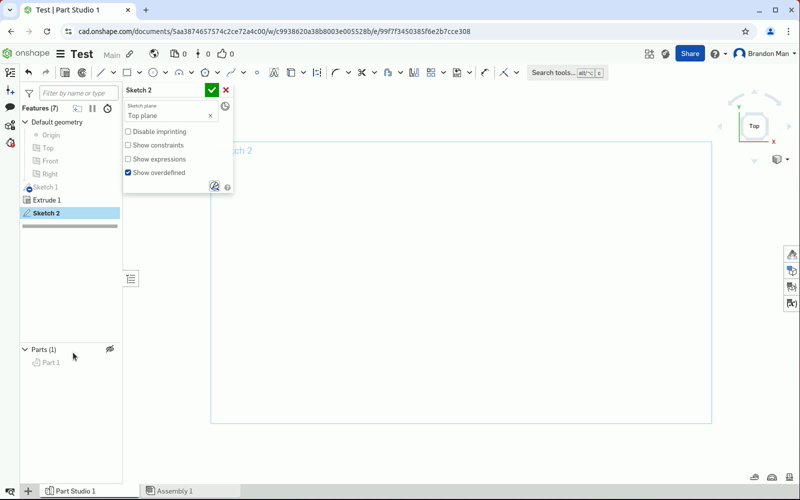
key(l)
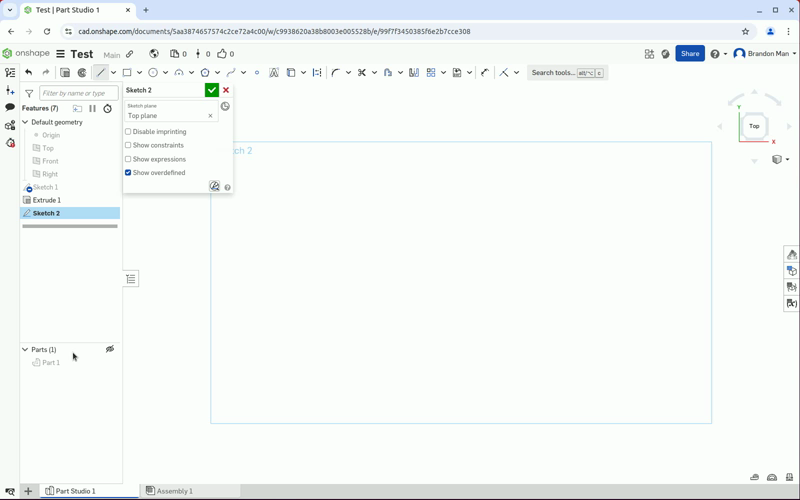
key_down(shift)
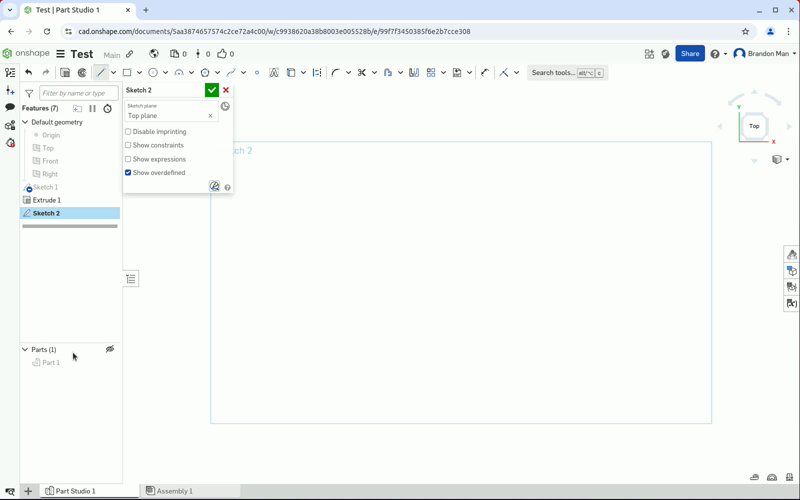
mouse_move(391, 352)
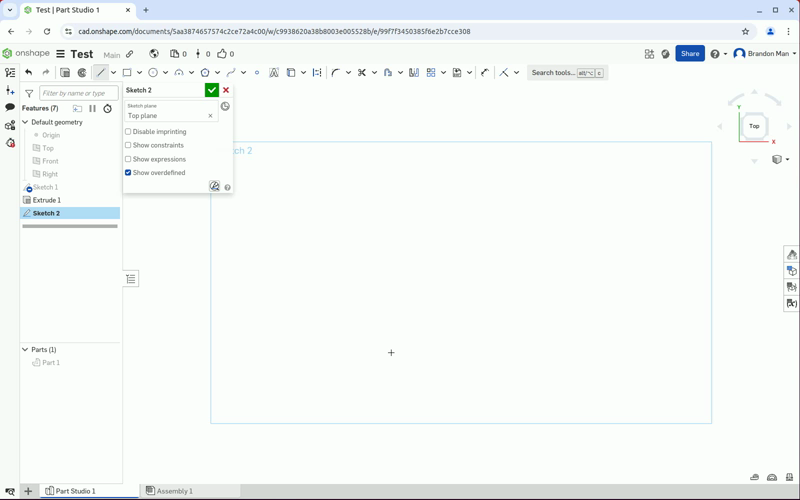
click(391, 352)
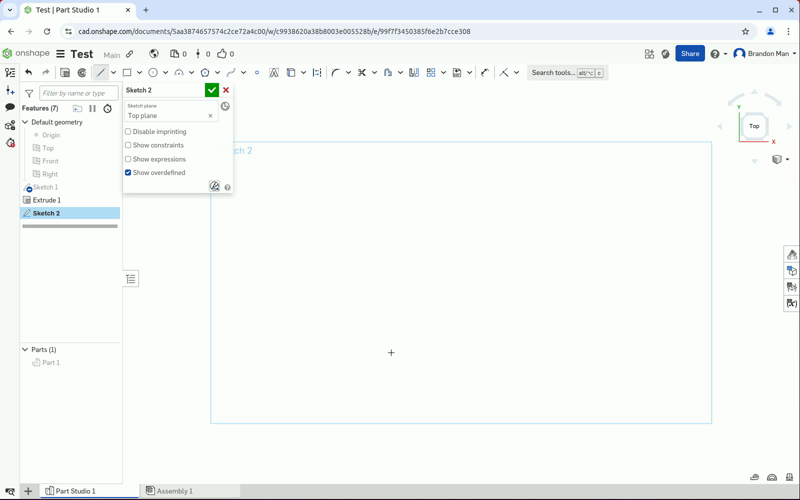
key_up(shift)
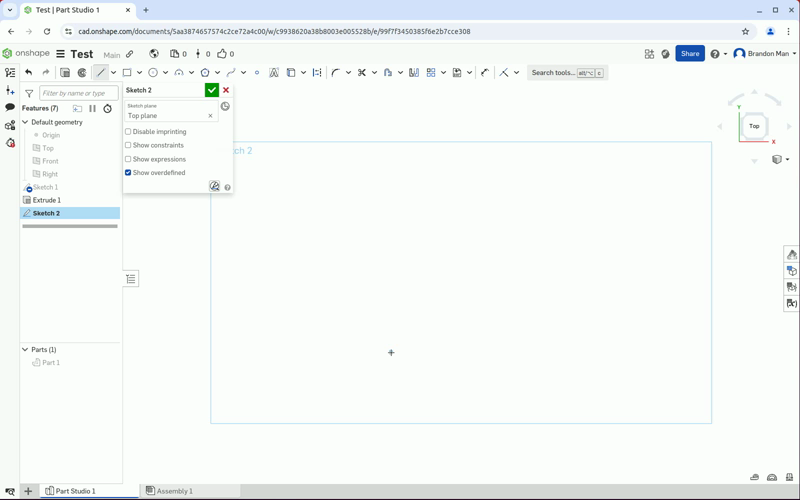
key_down(shift)
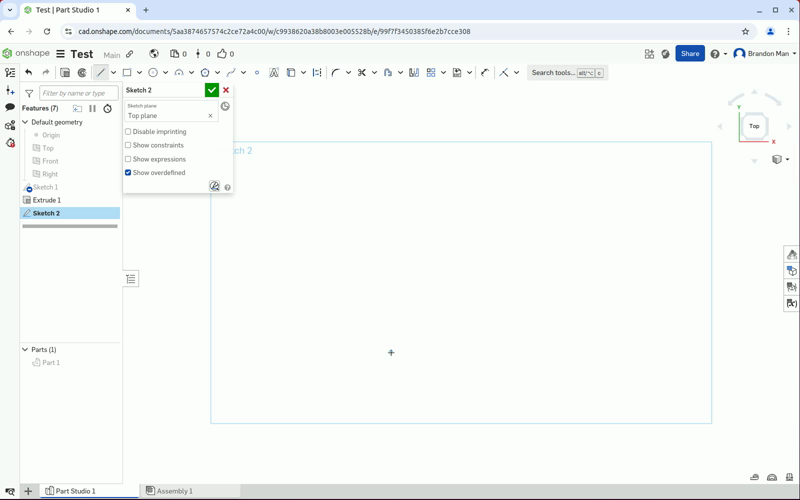
mouse_move(529, 352)
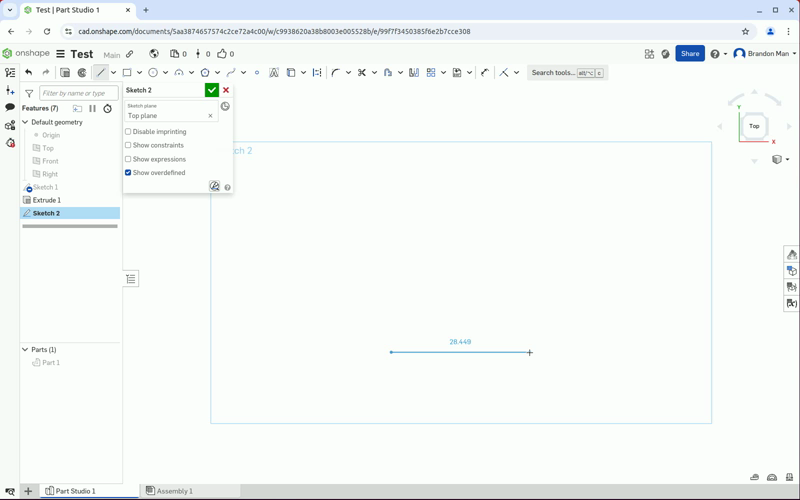
click(529, 352)
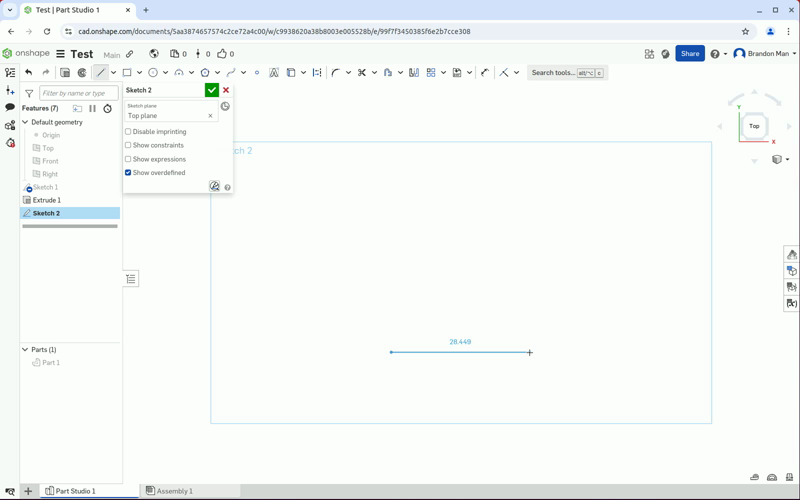
key_up(shift)
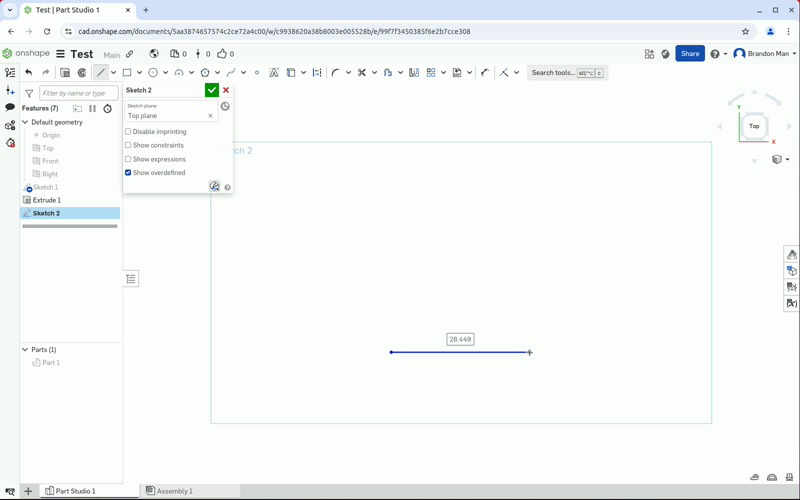
key_down(shift)
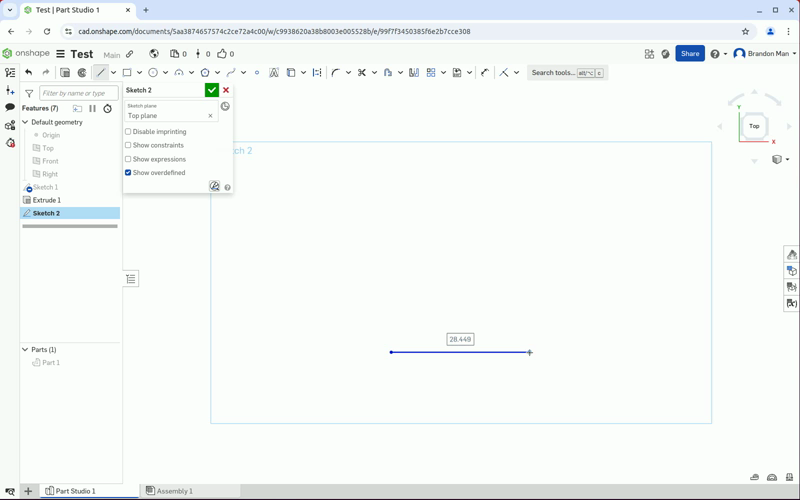
mouse_move(529, 213)
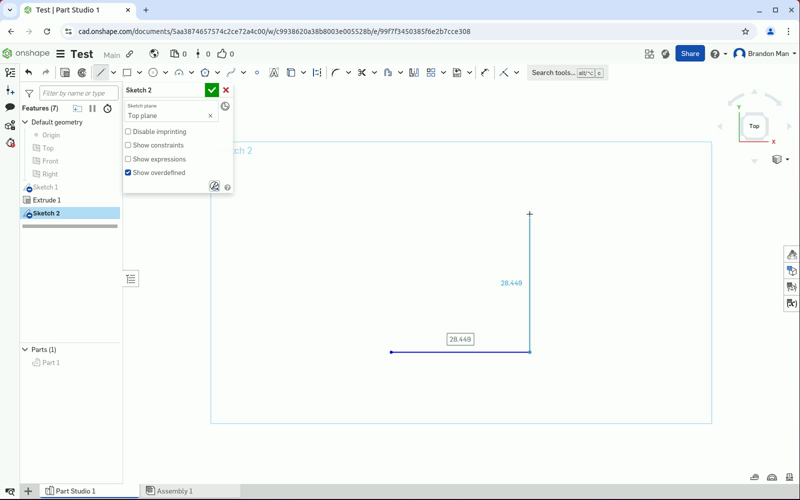
click(529, 213)
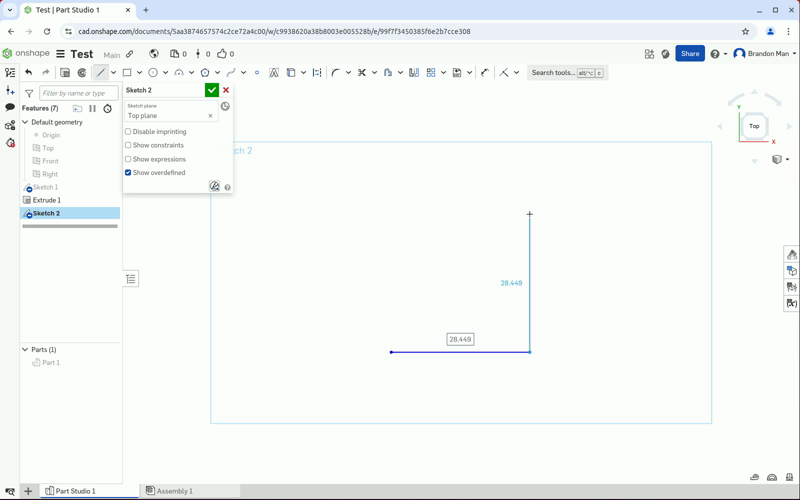
key_up(shift)
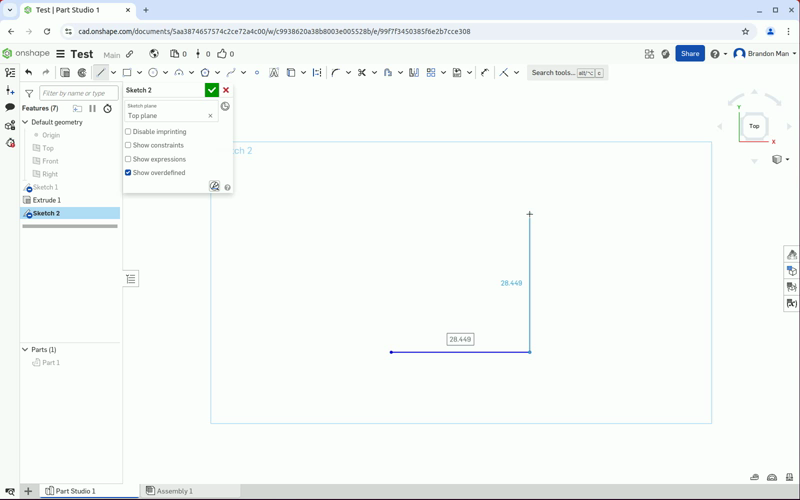
key_down(shift)
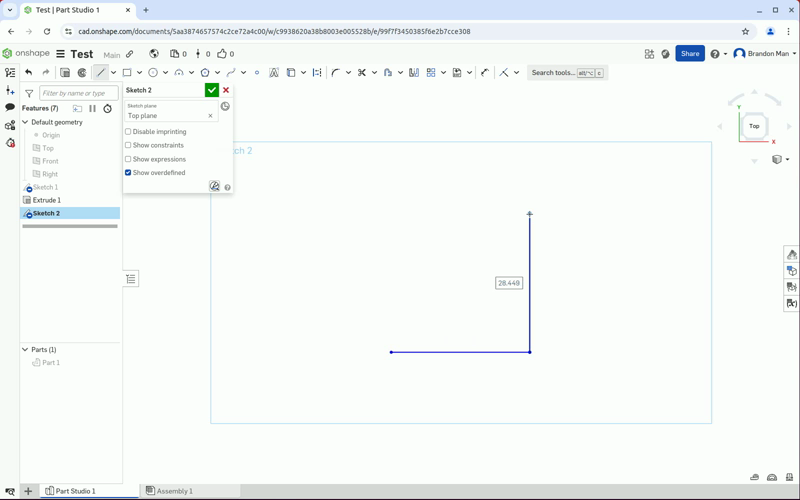
mouse_move(391, 213)
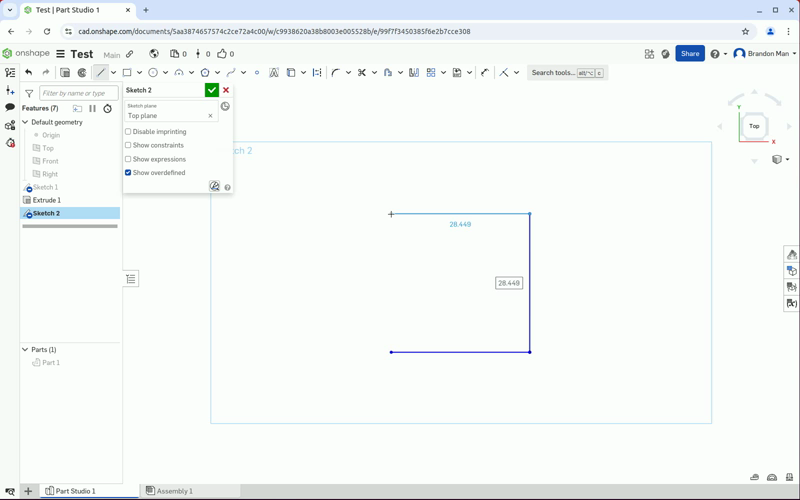
click(391, 213)
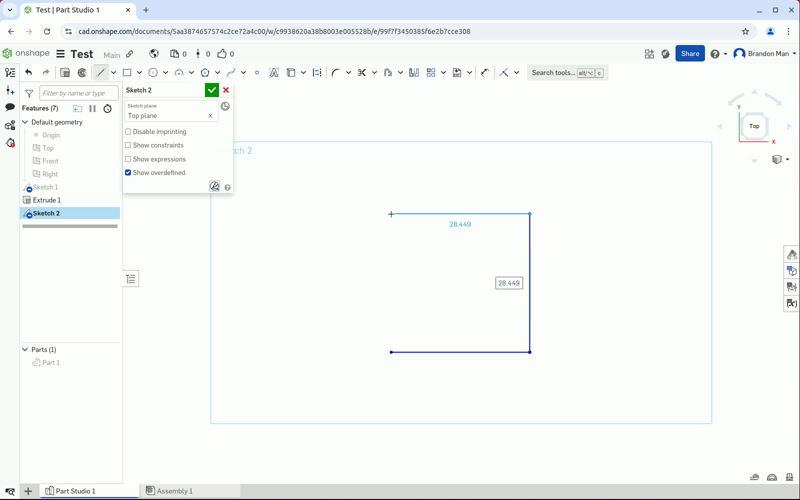
key_up(shift)
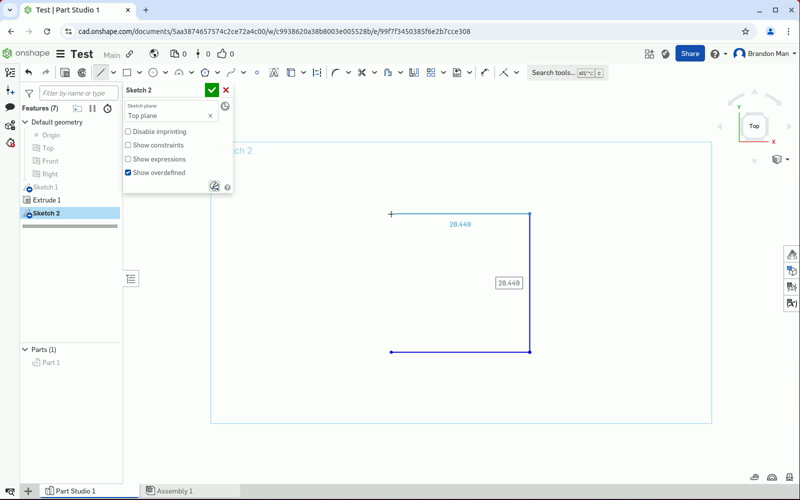
key_down(shift)
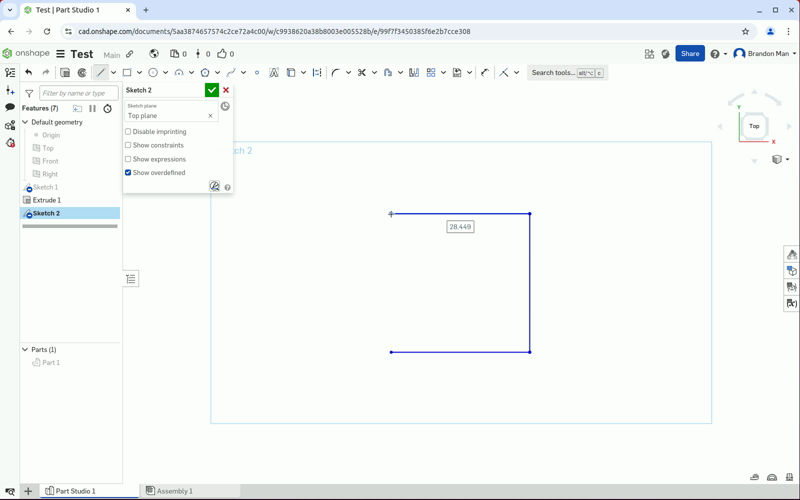
mouse_move(391, 352)
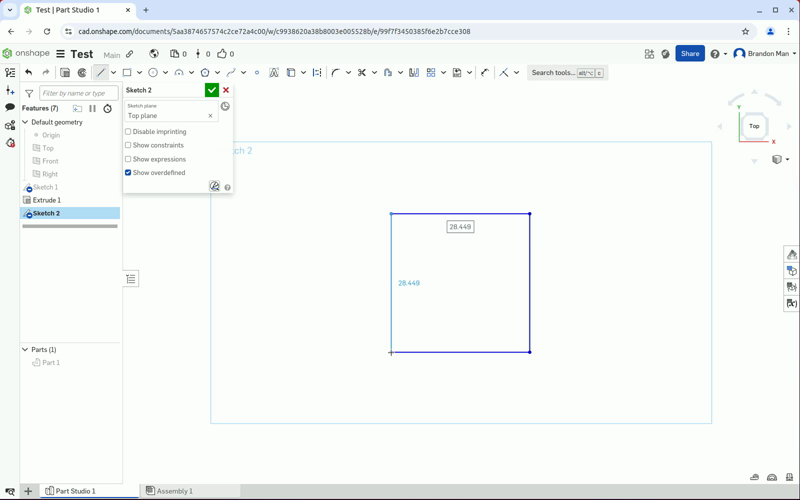
key_up(shift)
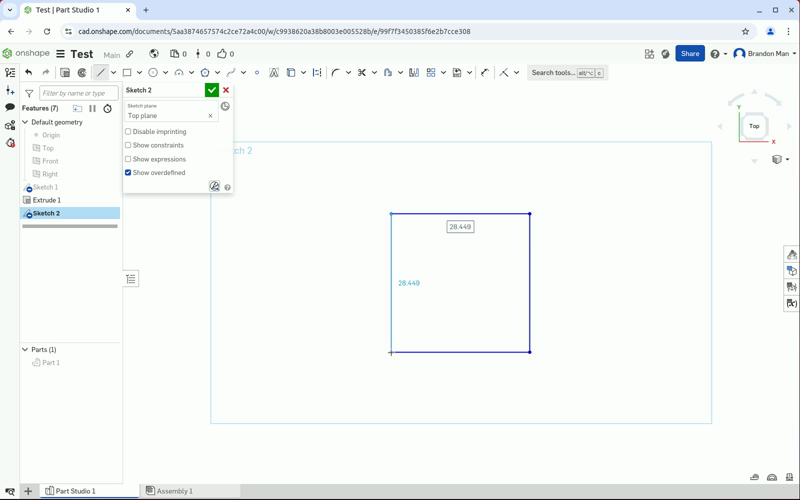
click(391, 352)
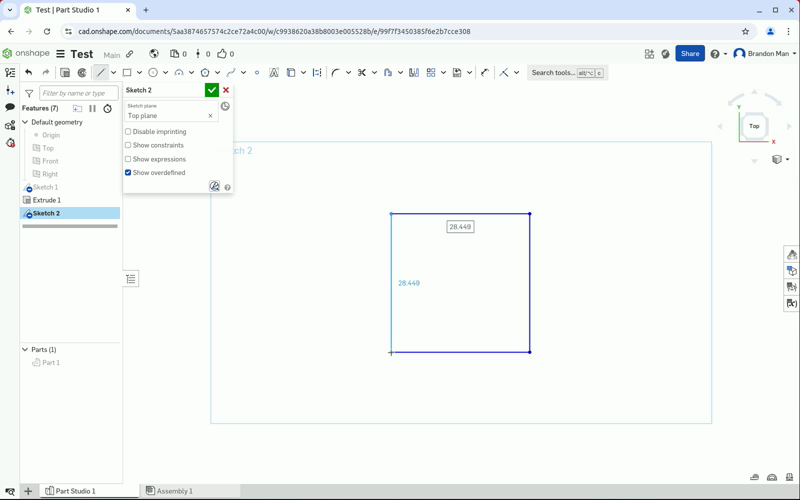
key(esc)
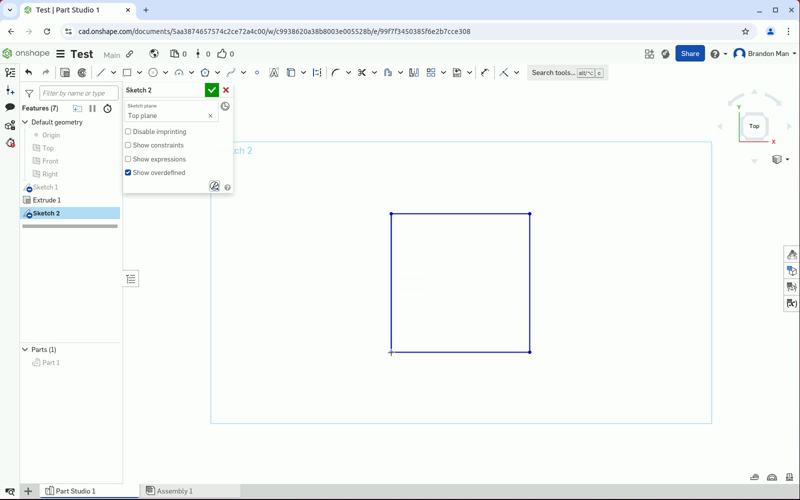
mouse_move(415, 297)
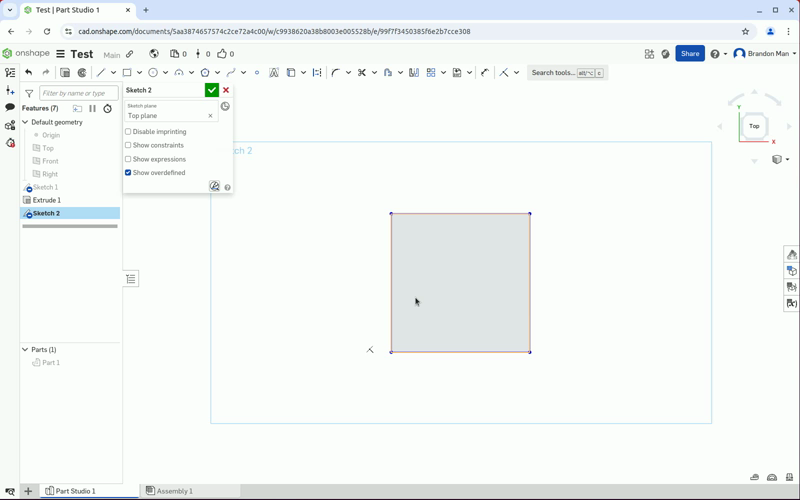
click(415, 297)
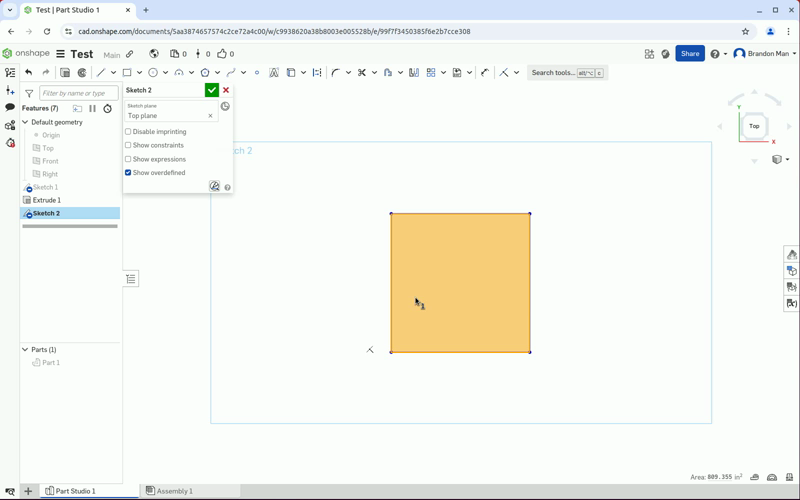
mouse_move(73, 352)
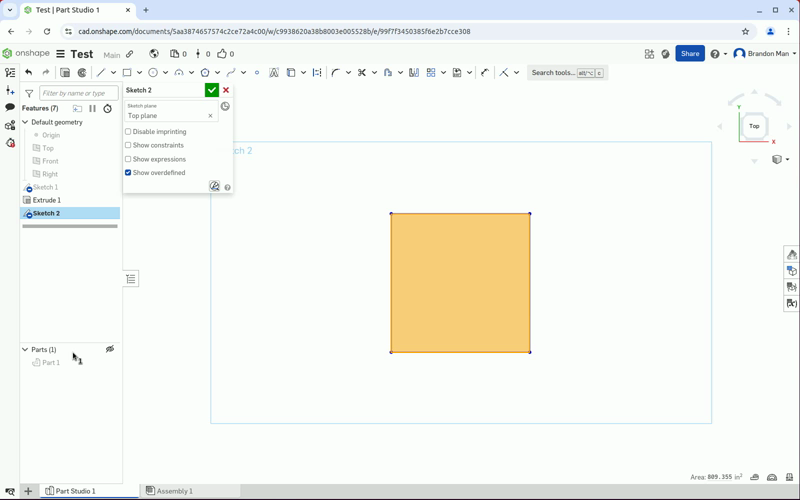
key(shift+y)
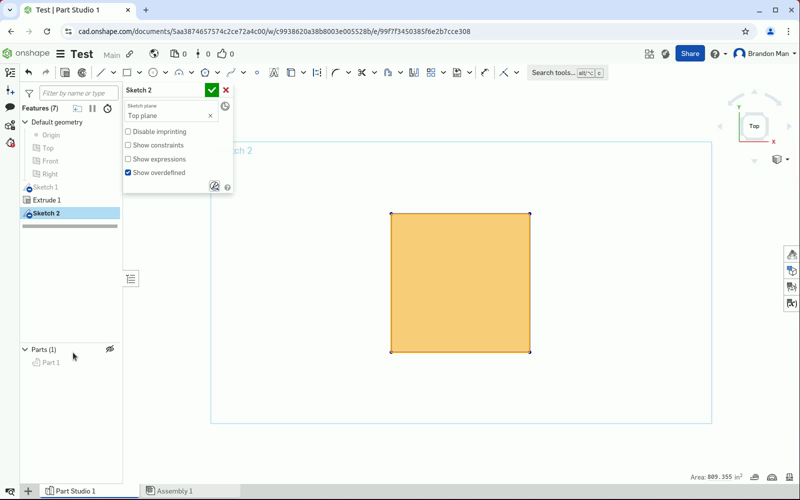
key(shift+e)
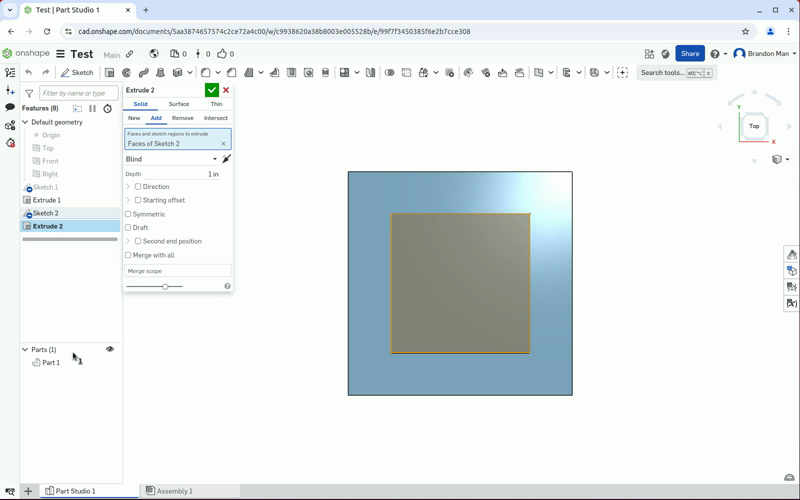
mouse_move(143, 106)
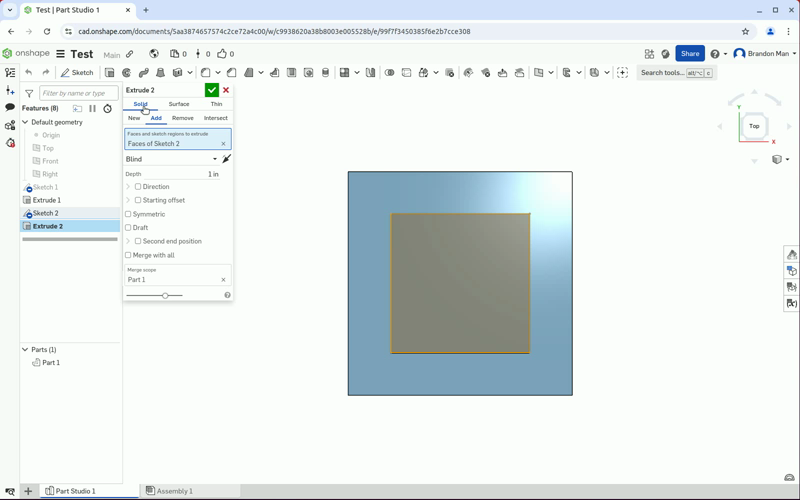
click(143, 106)
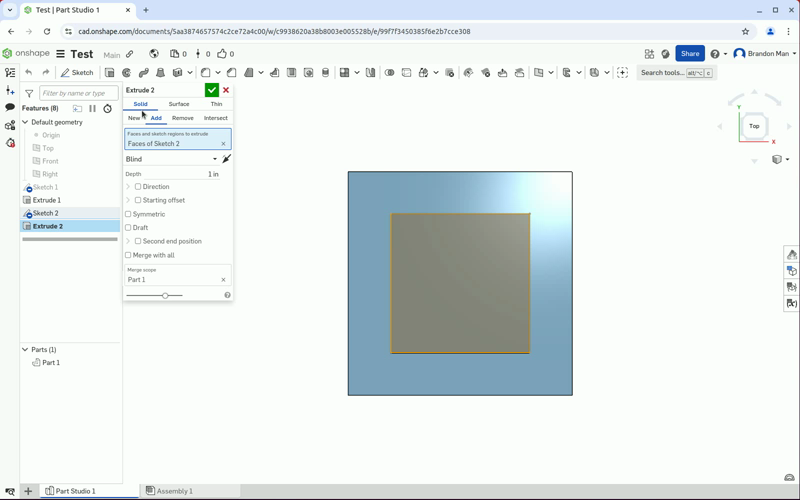
mouse_move(137, 120)
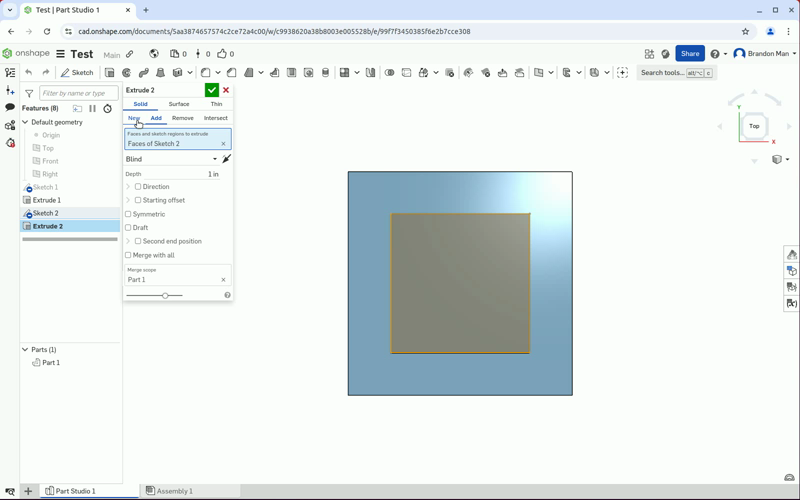
click(137, 120)
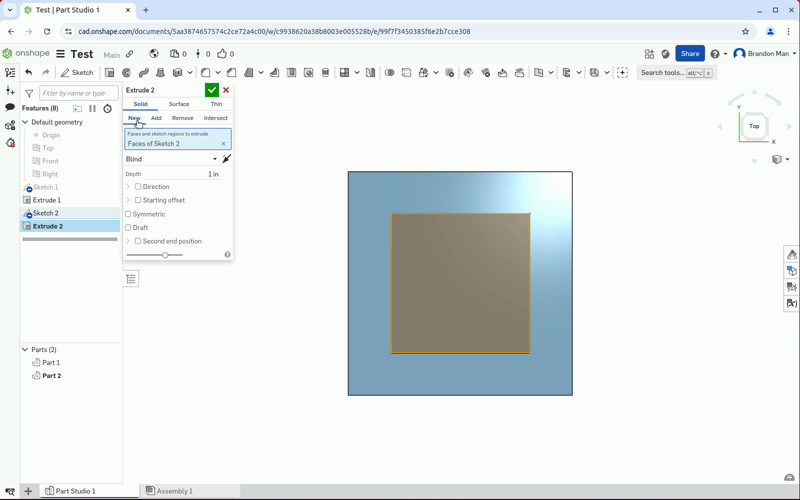
key(tab, 4)
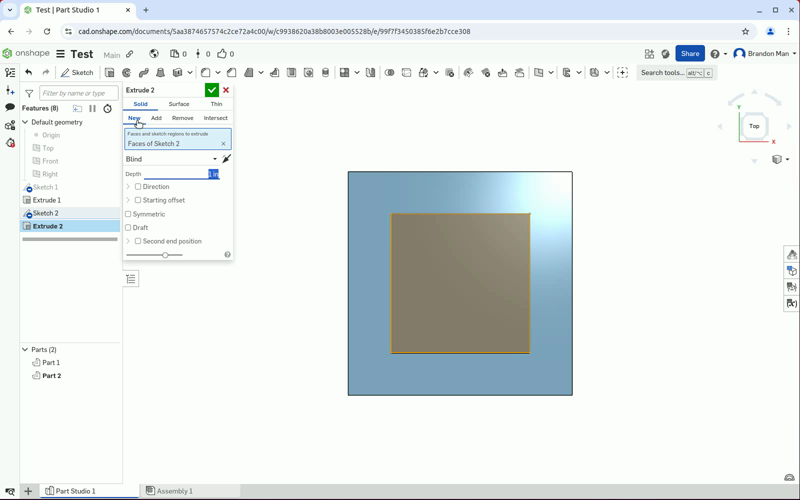
text(21.423)
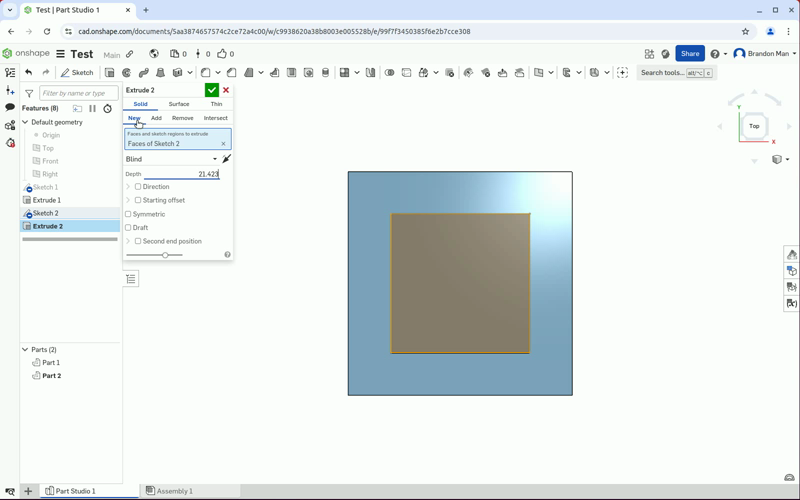
key(enter)
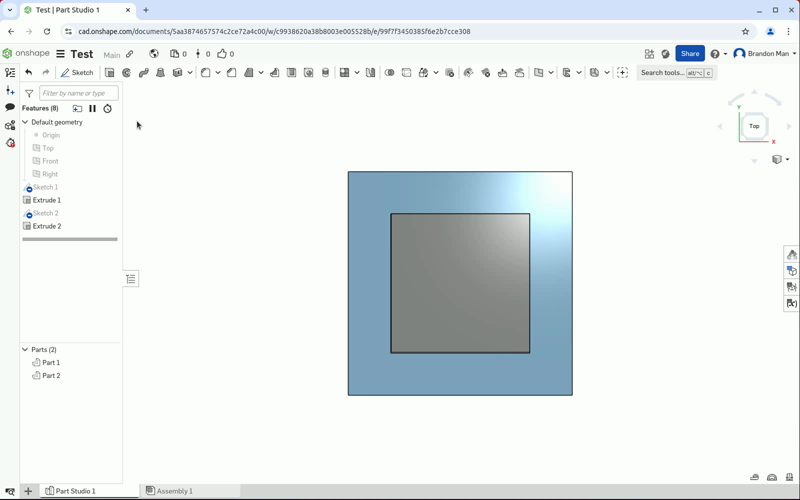
key(shift+h)
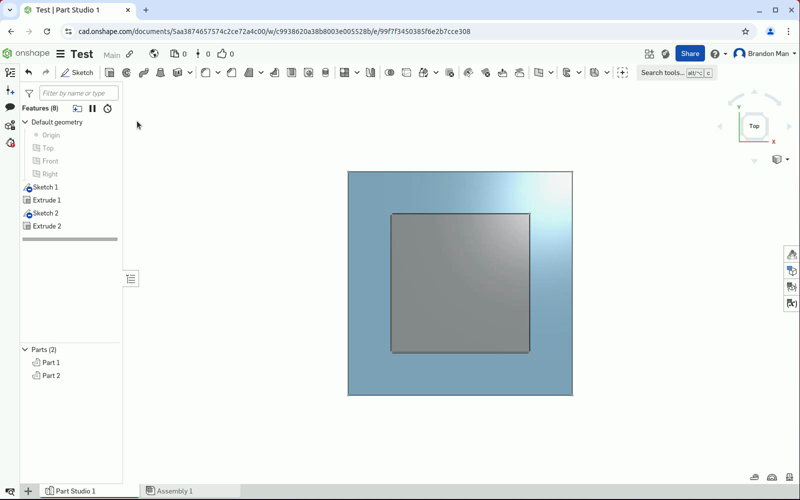
key(shift+h)
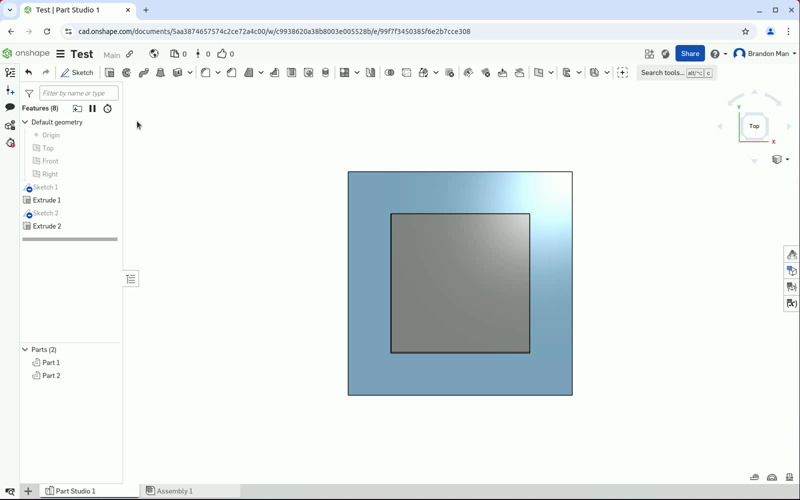
mouse_move(73, 189)
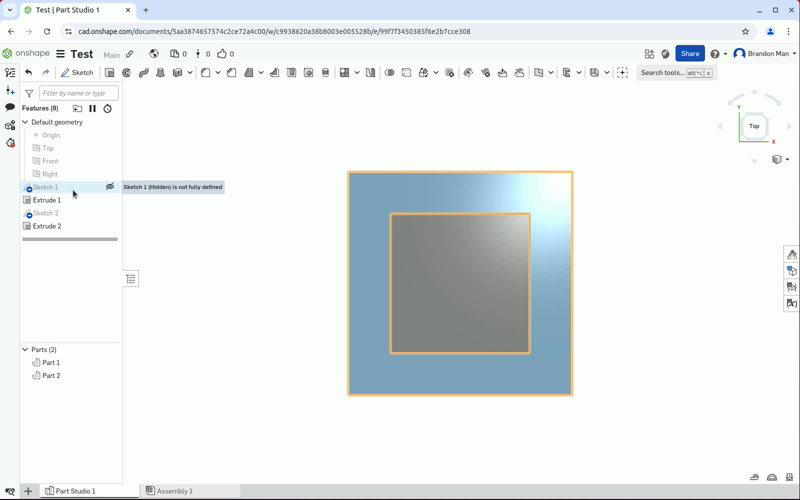
click(73, 189)
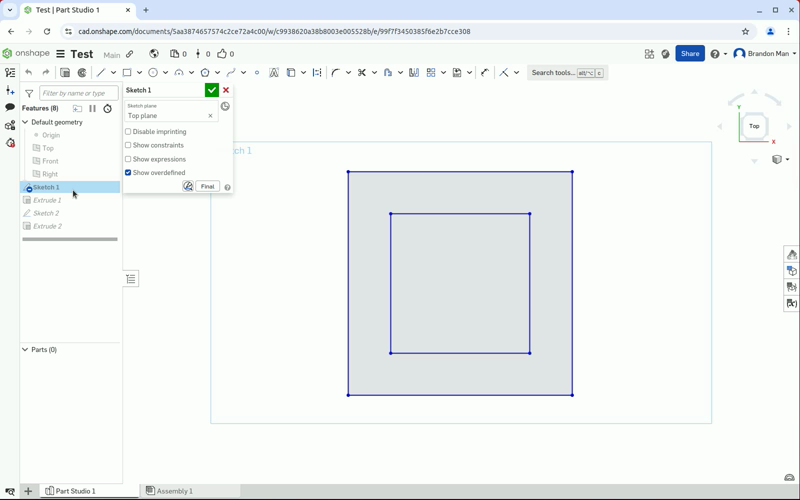
mouse_move(229, 92)
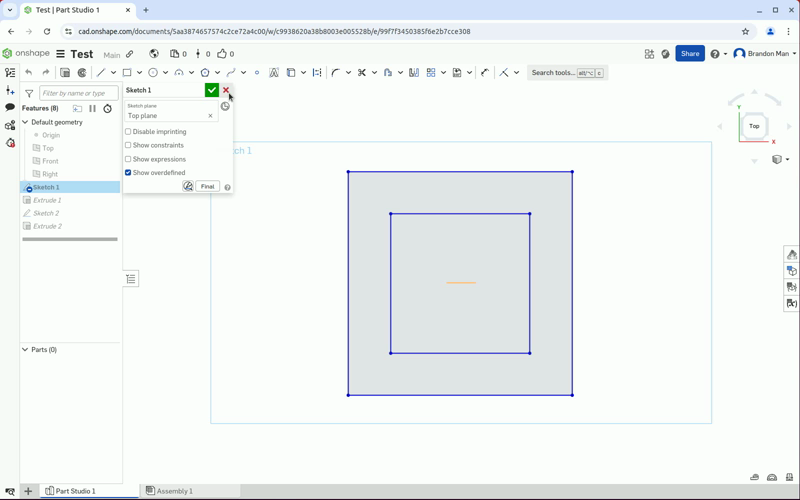
click(229, 92)
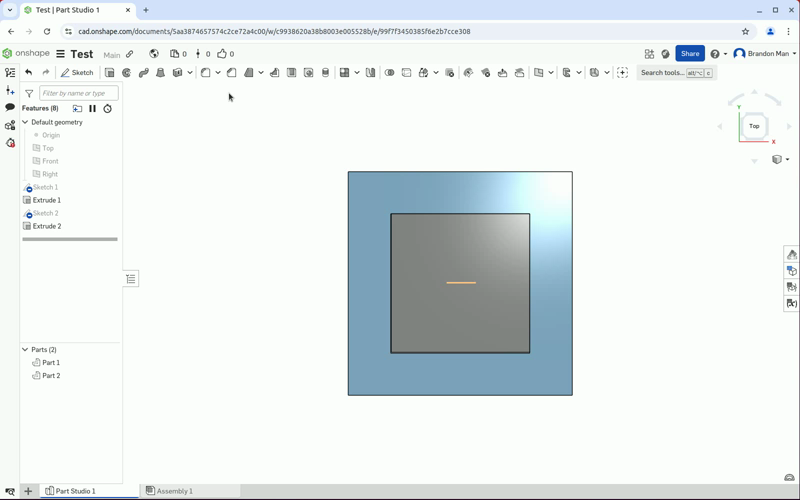
mouse_move(541, 75)
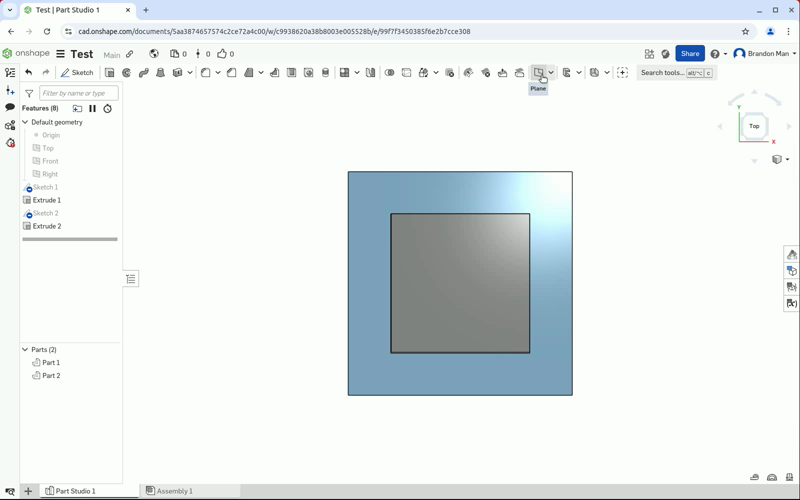
click(541, 75)
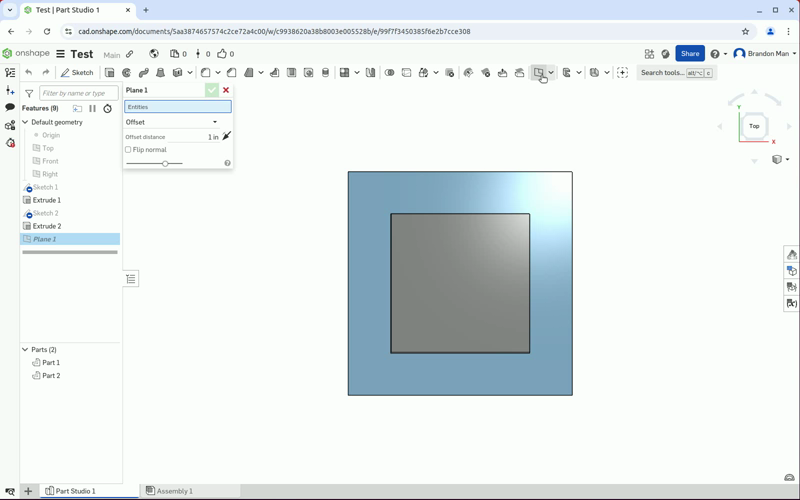
mouse_move(73, 150)
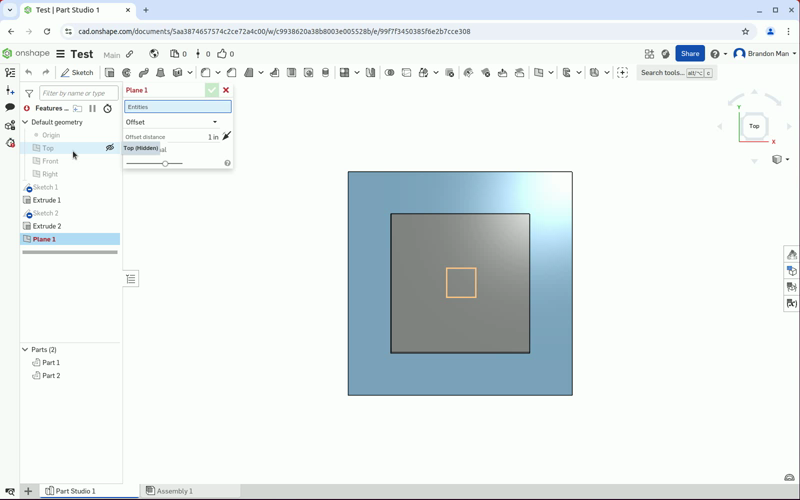
click(73, 150)
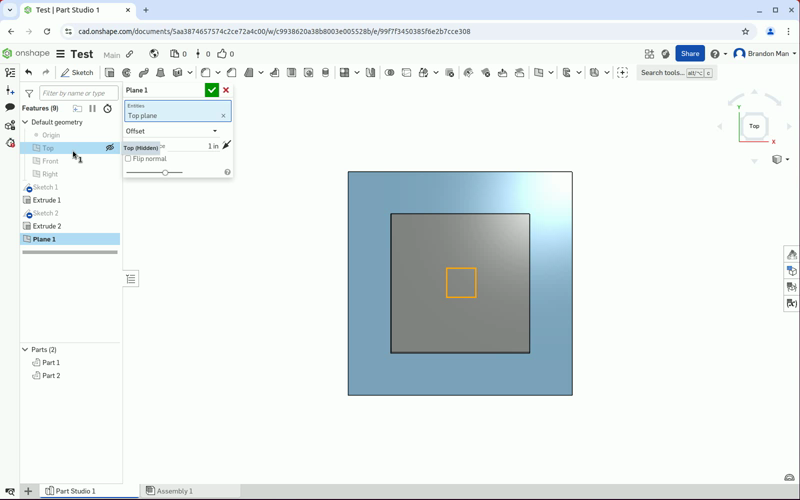
key(tab, 2)
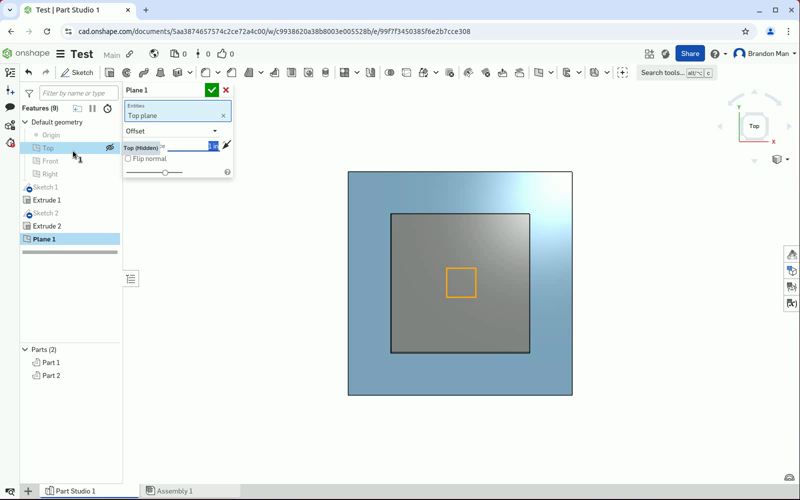
text(21.414)
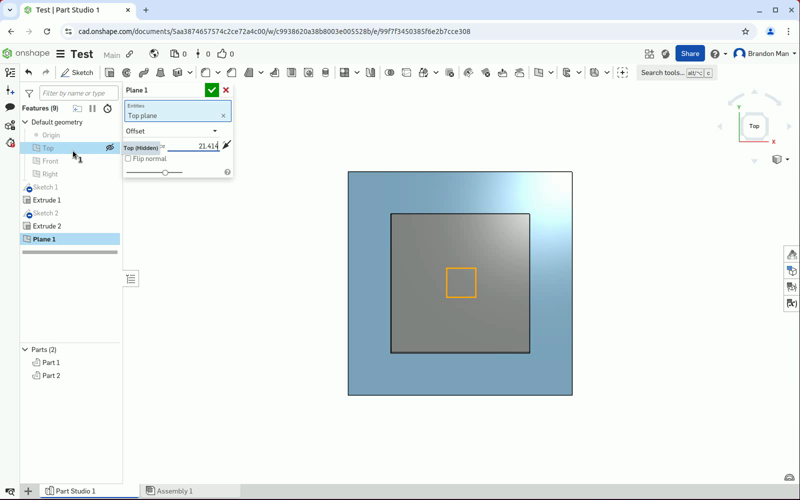
key(enter, 2)
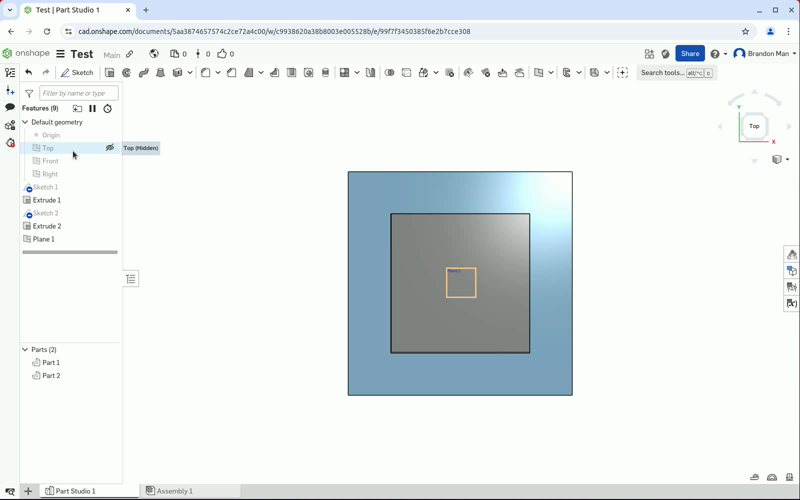
key(shift+s)
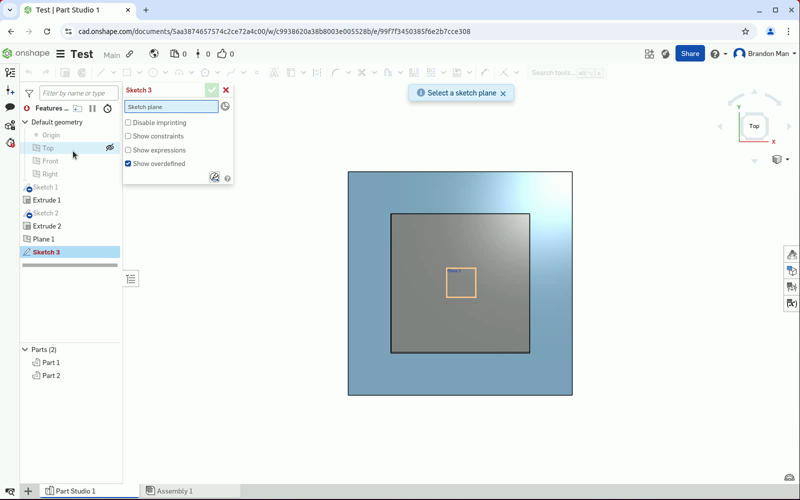
mouse_move(73, 241)
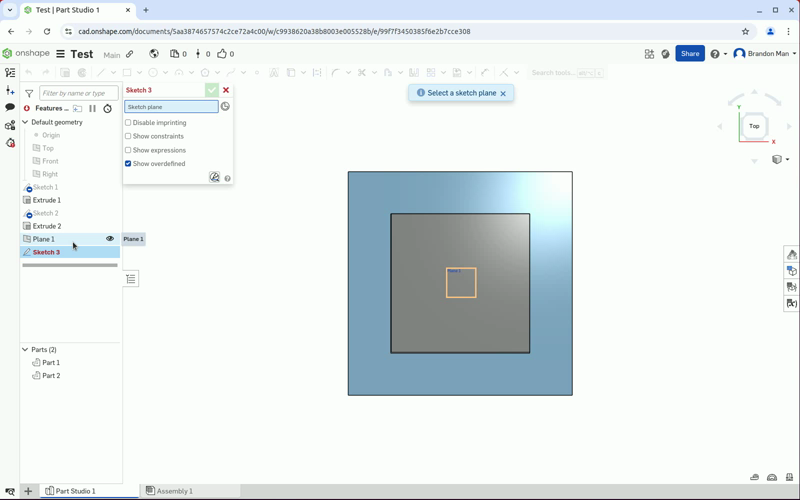
click(73, 241)
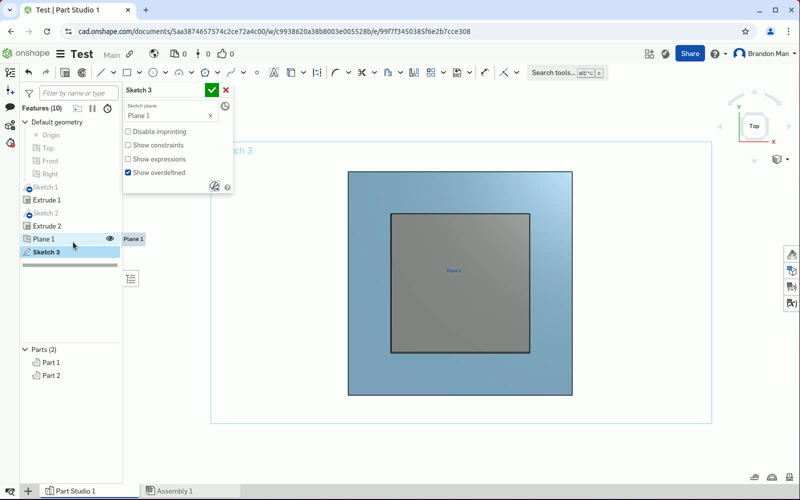
mouse_move(73, 352)
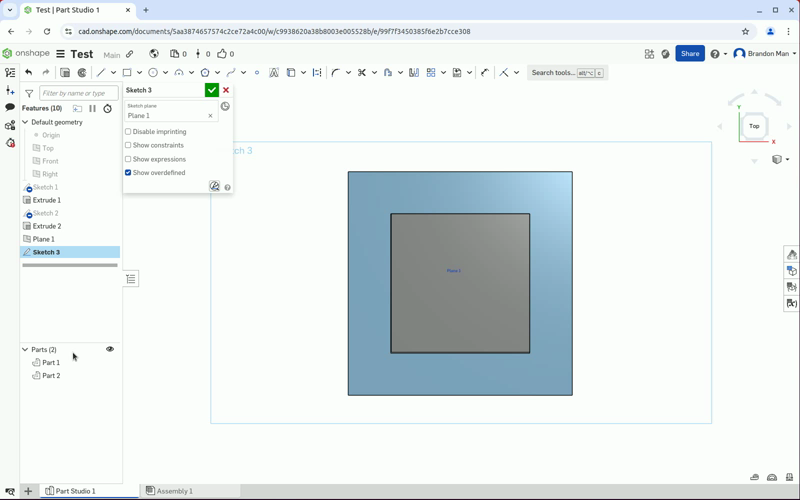
key(y)
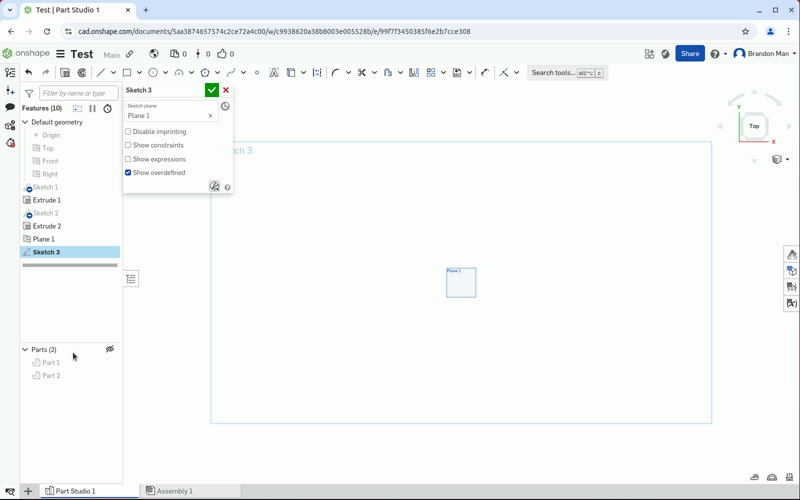
key(l)
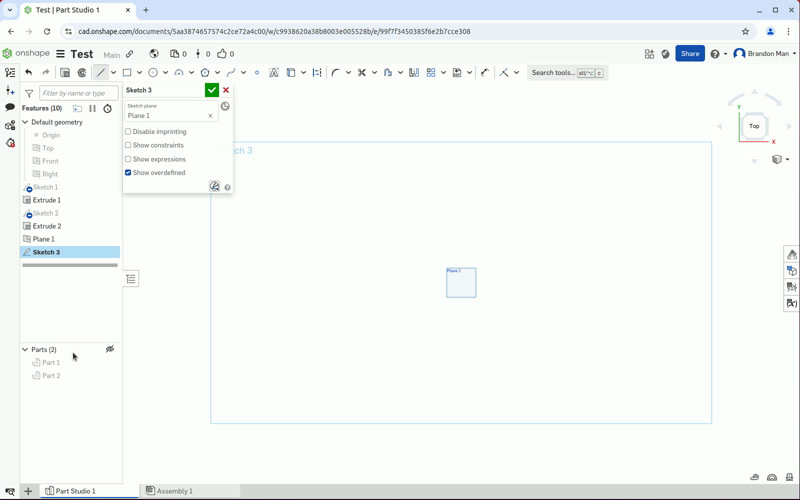
key_down(shift)
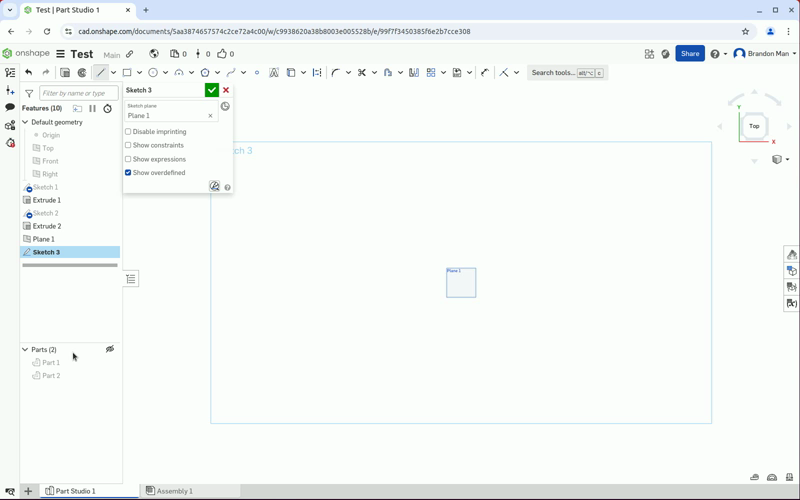
mouse_move(348, 362)
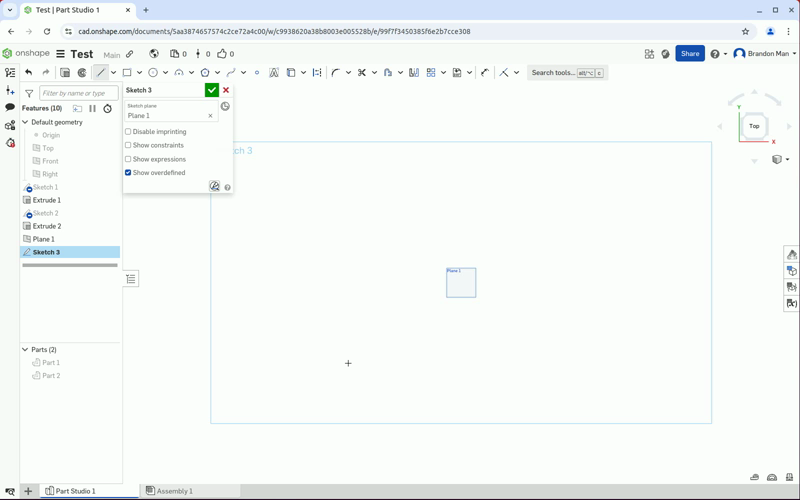
click(348, 362)
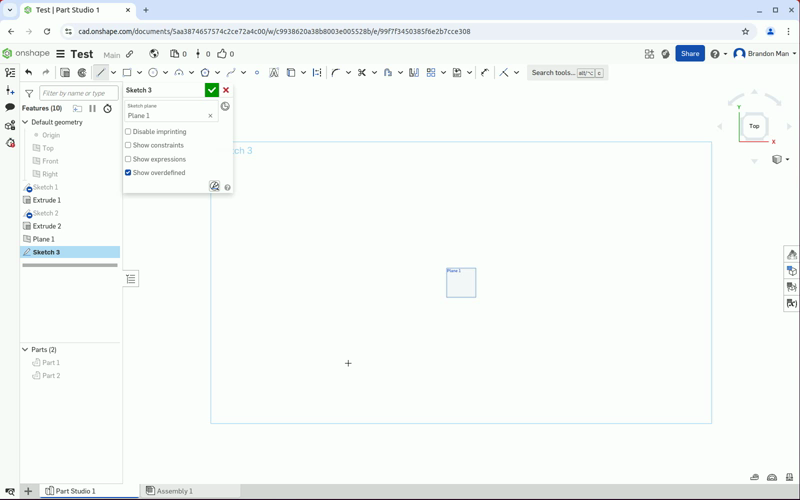
key_up(shift)
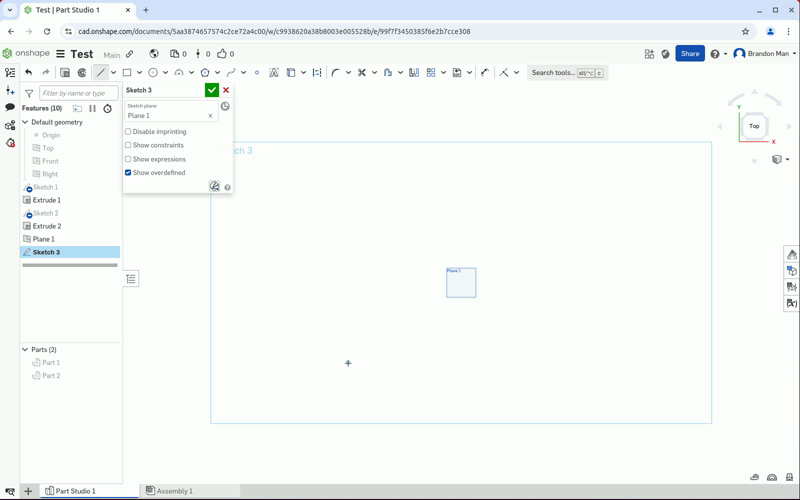
key_down(shift)
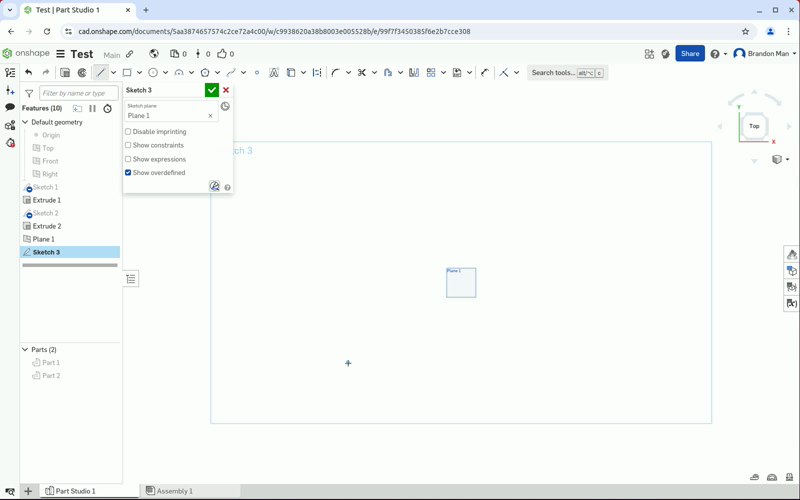
mouse_move(378, 362)
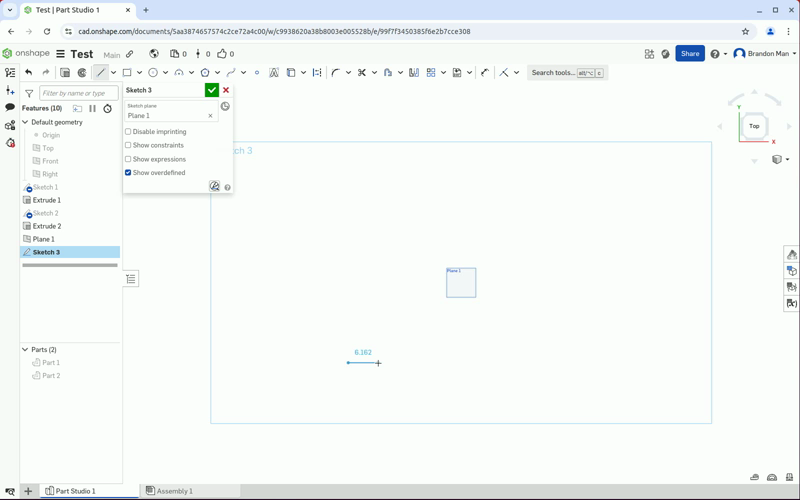
mouse_move(371, 340)
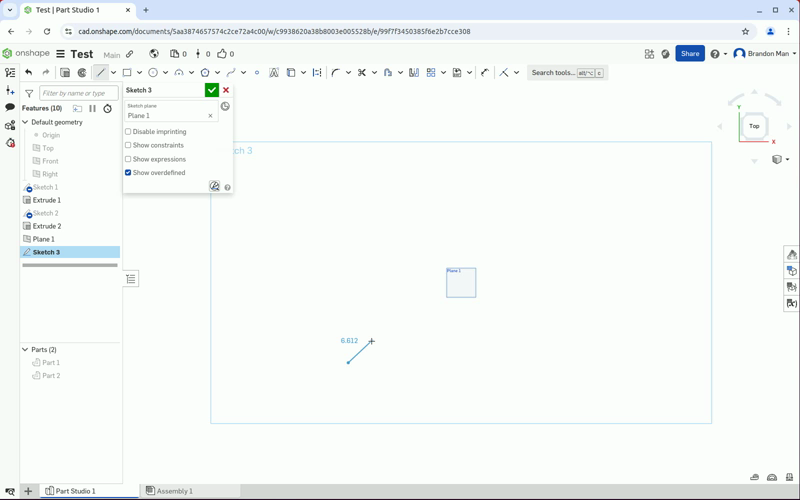
click(371, 340)
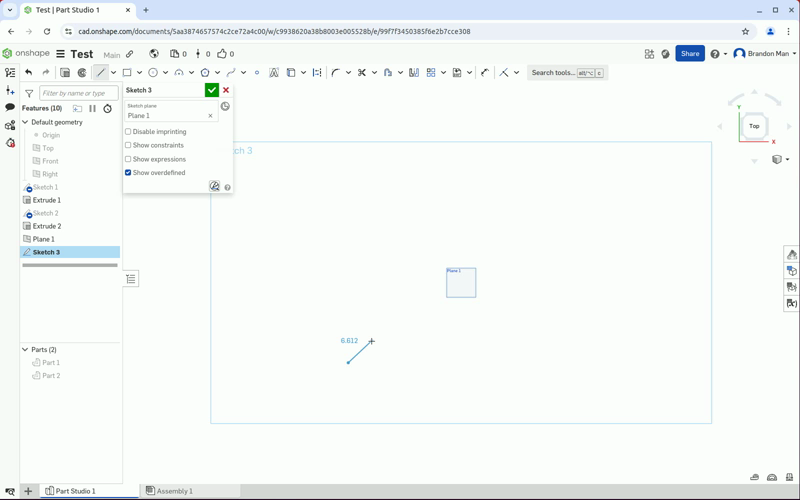
key_up(shift)
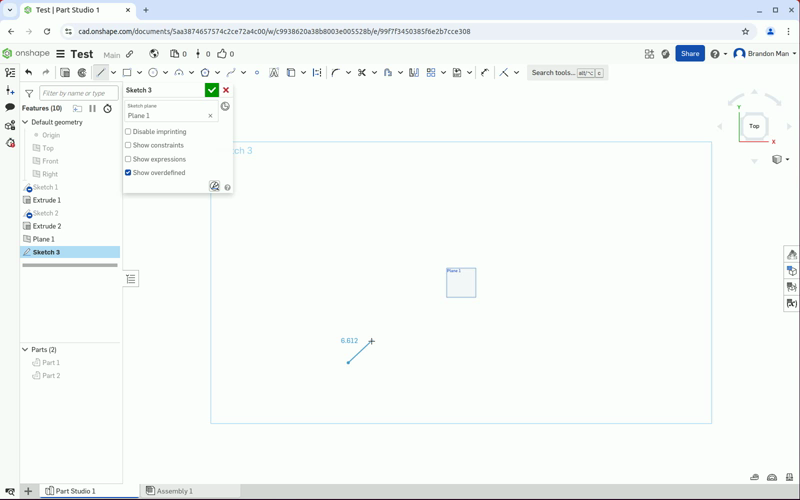
key_down(shift)
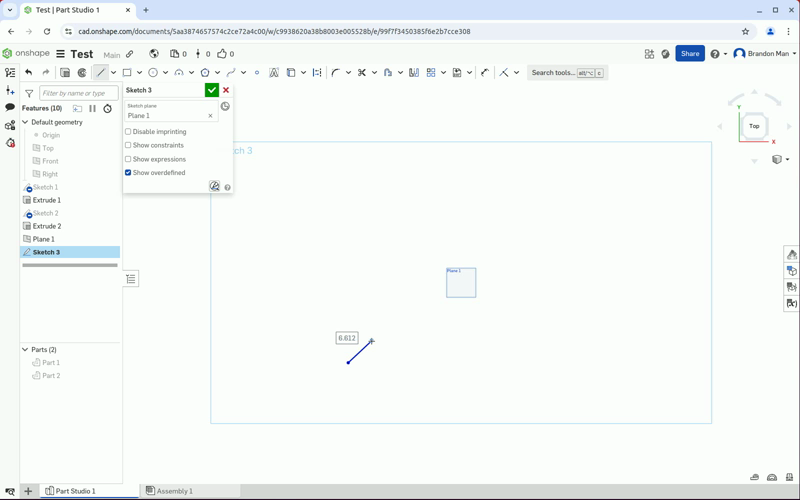
mouse_move(371, 225)
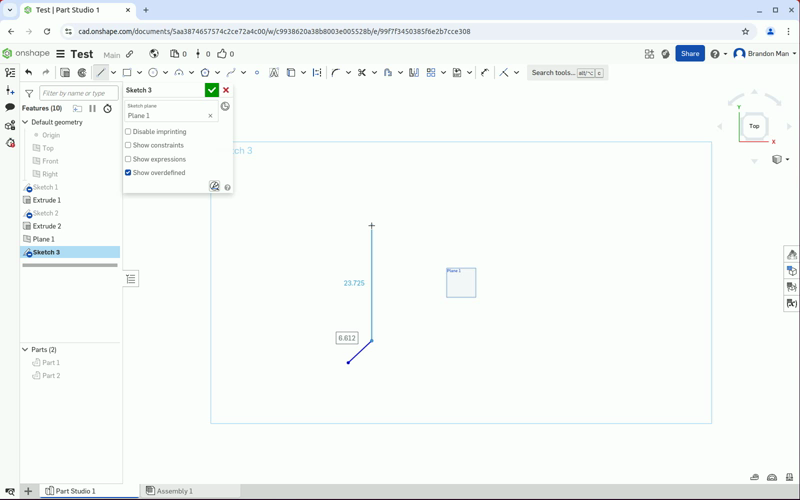
click(371, 225)
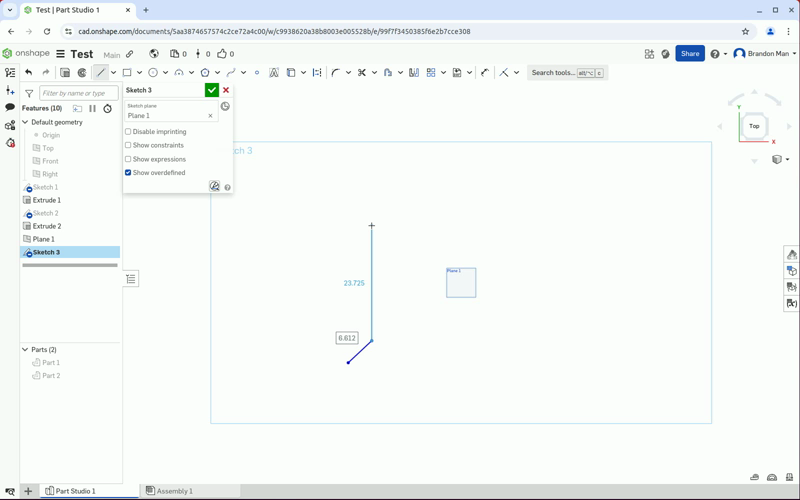
key_up(shift)
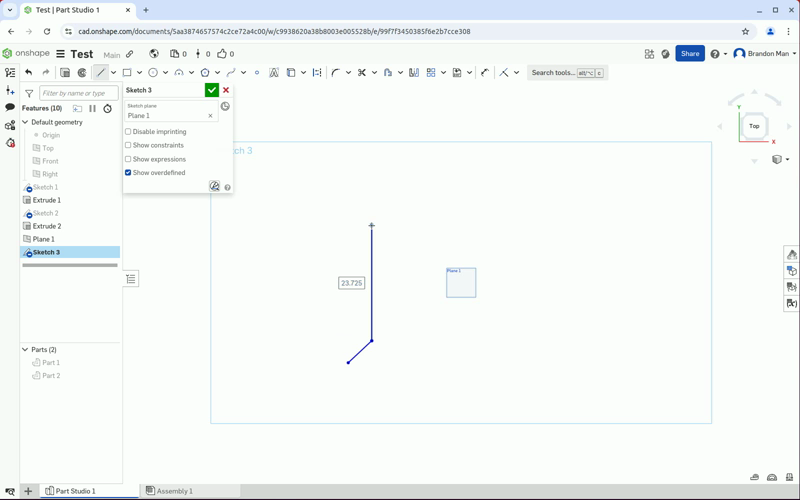
key_down(shift)
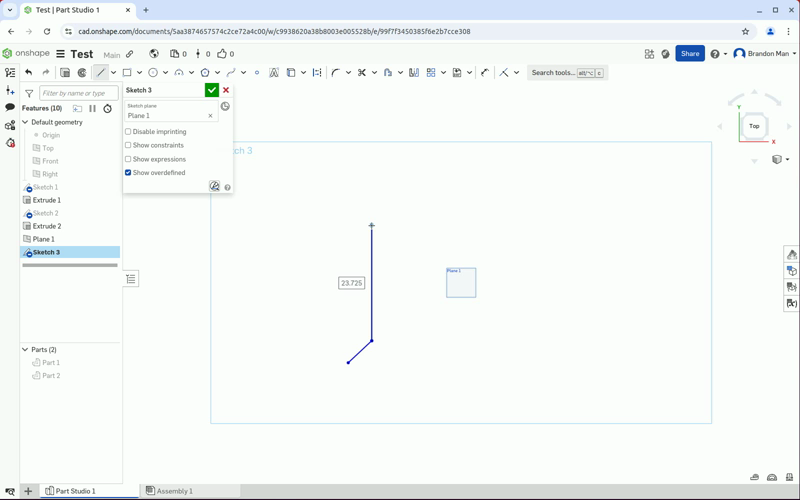
mouse_move(401, 225)
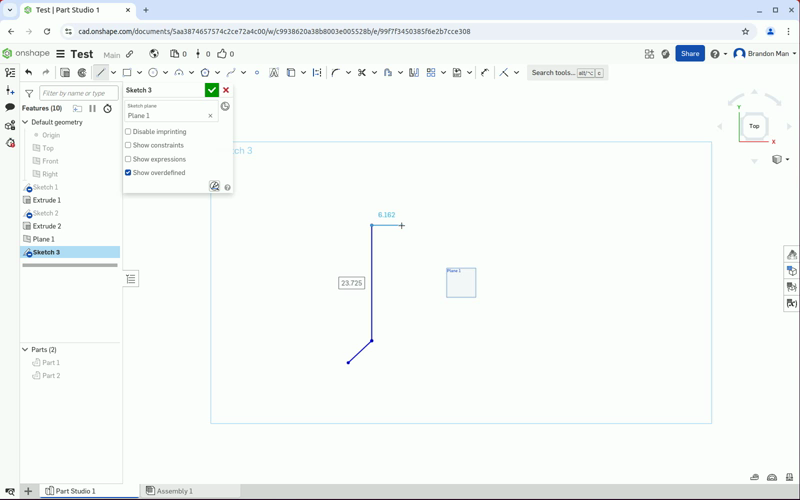
mouse_move(348, 203)
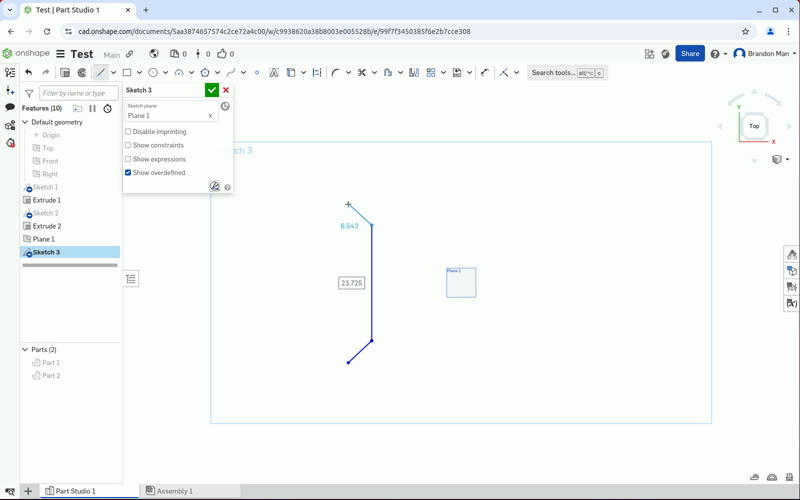
click(348, 203)
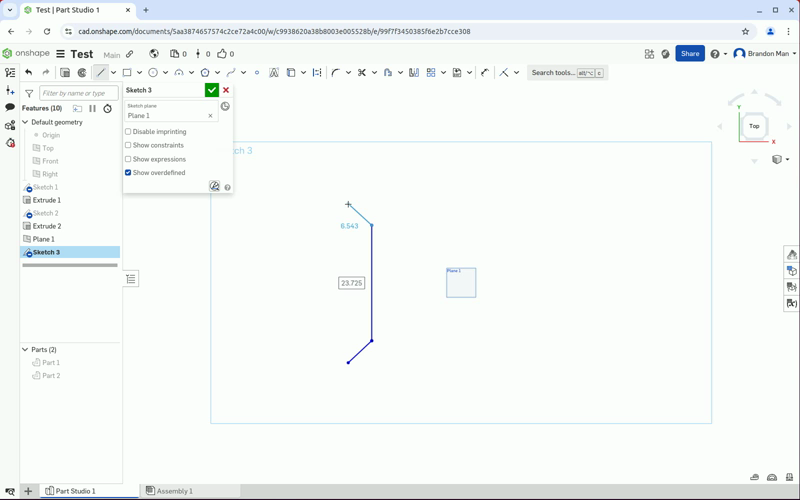
key_up(shift)
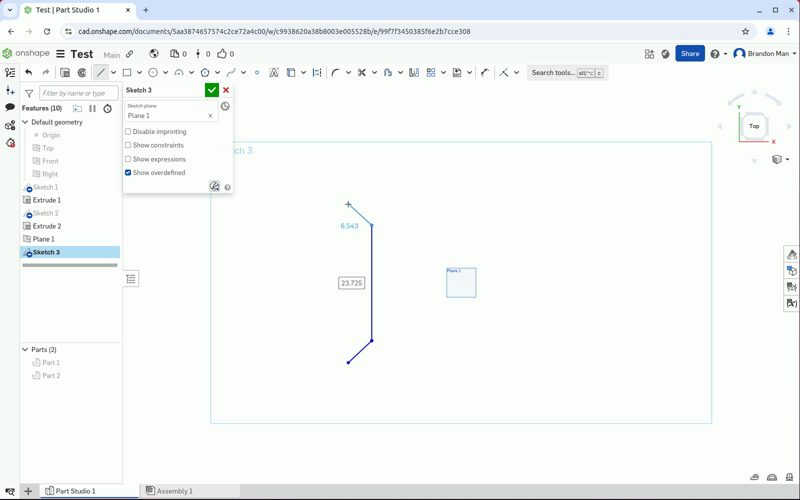
key_down(shift)
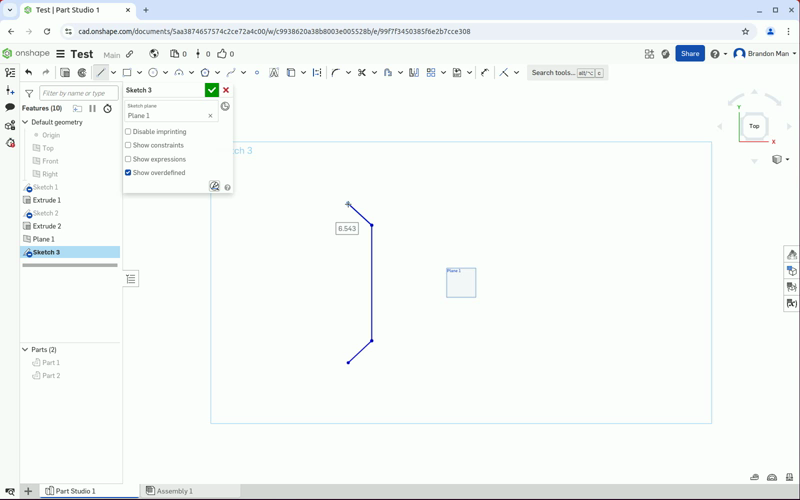
mouse_move(348, 362)
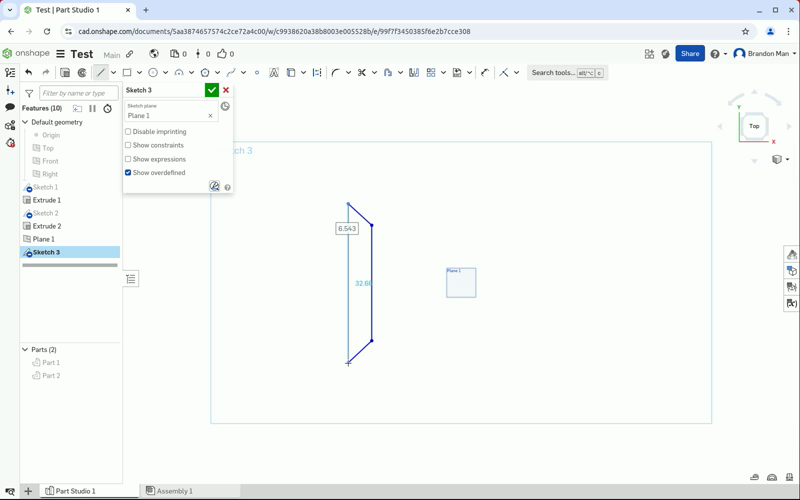
key_up(shift)
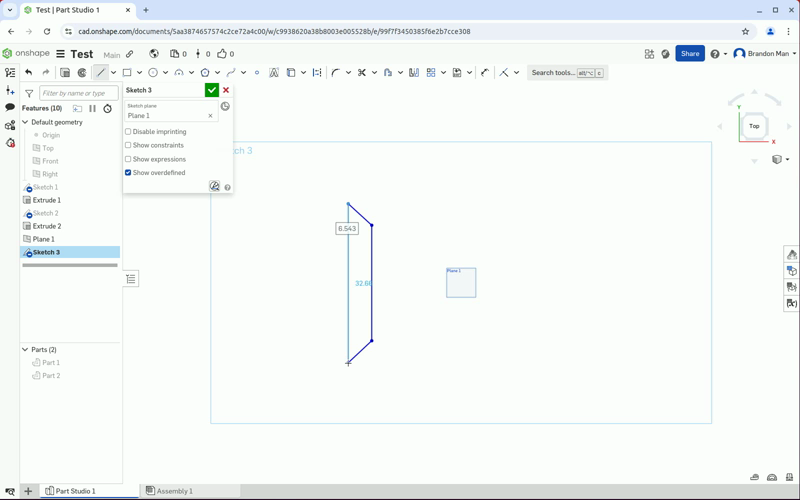
click(348, 362)
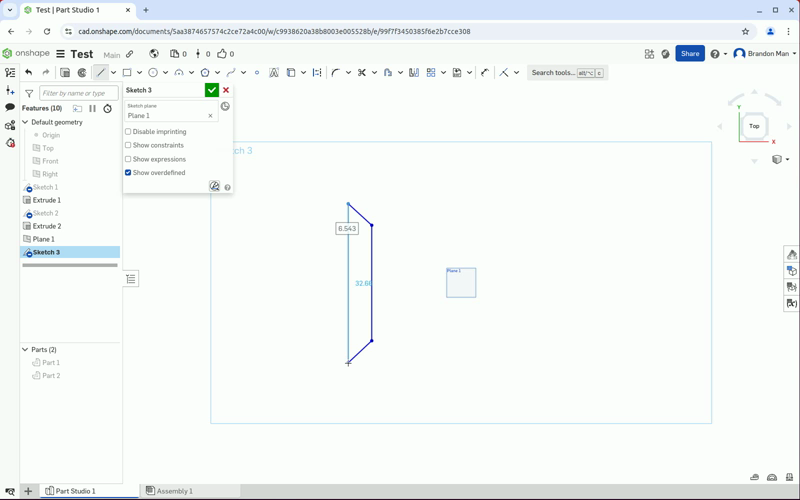
key(esc)
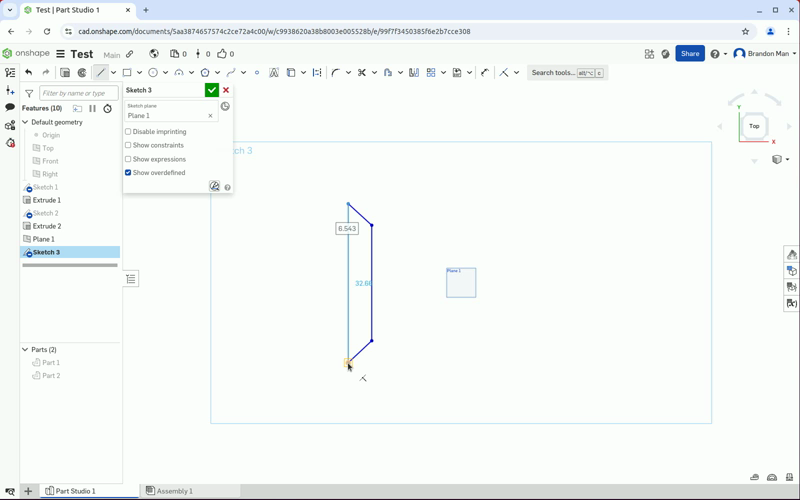
mouse_move(363, 257)
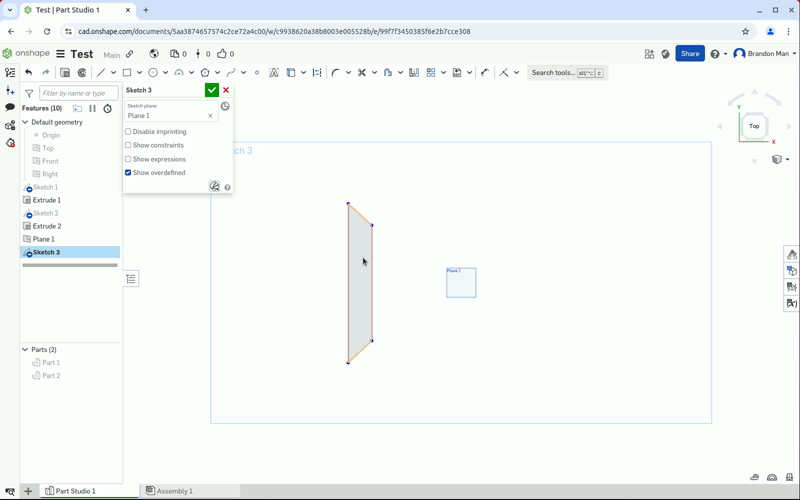
click(363, 257)
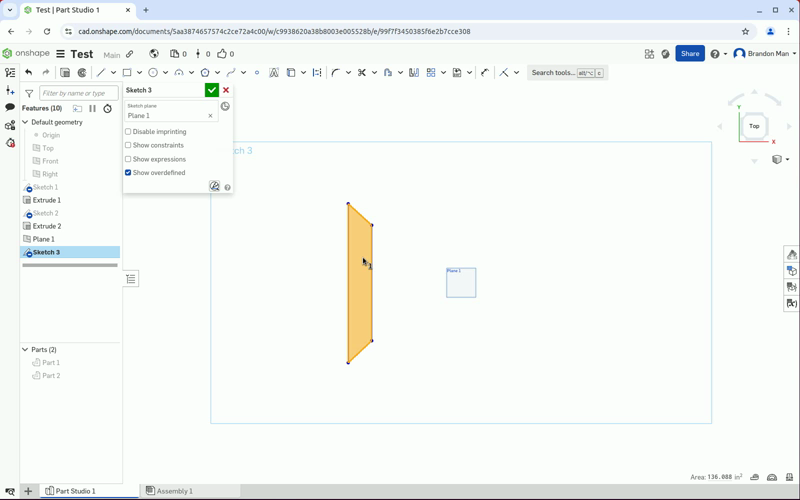
mouse_move(73, 352)
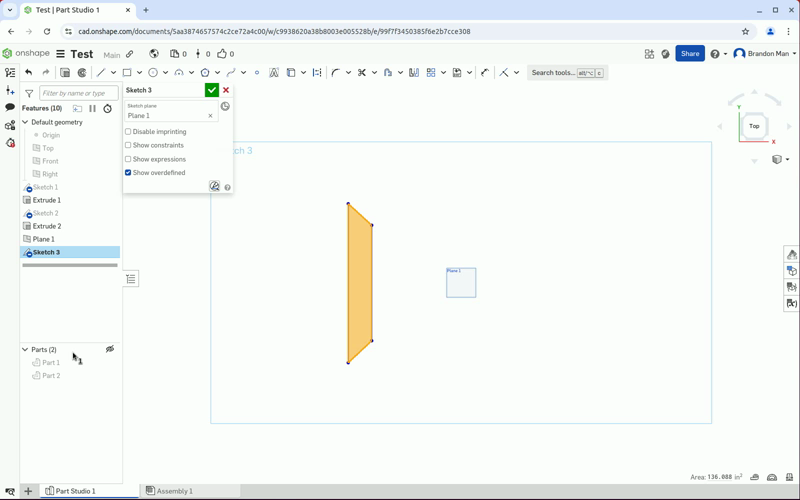
key(shift+y)
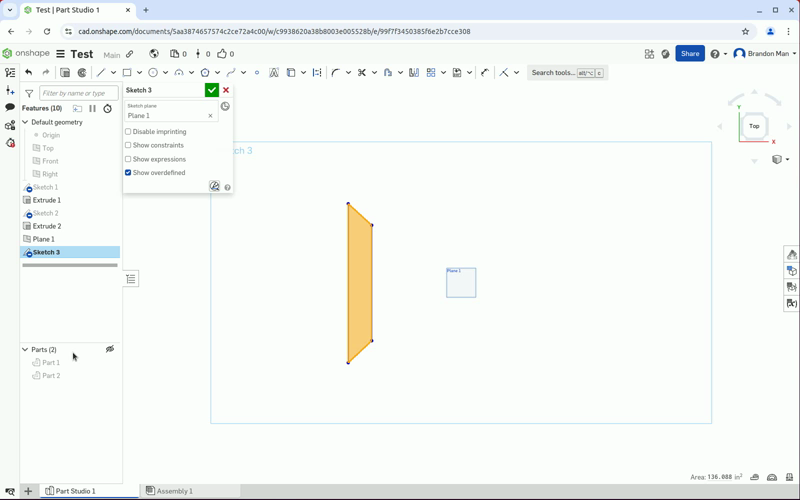
key(shift+e)
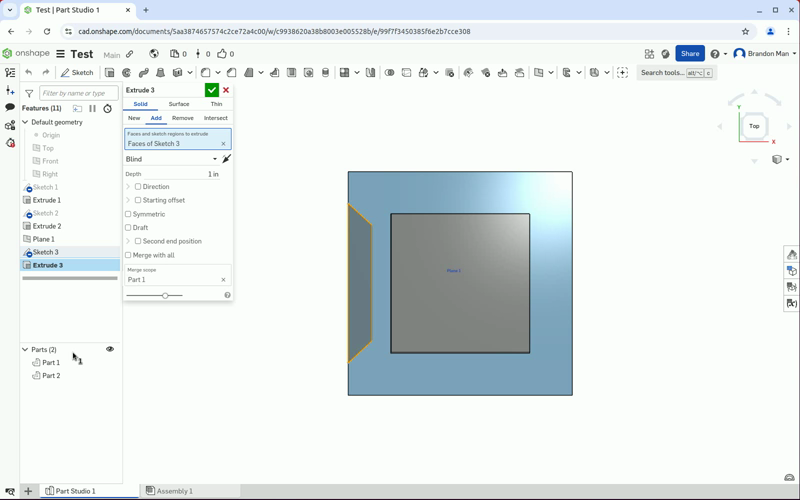
mouse_move(143, 106)
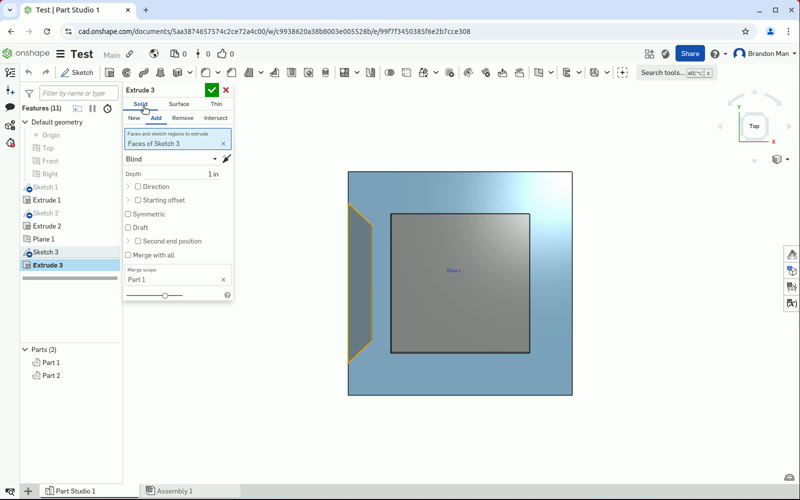
click(143, 106)
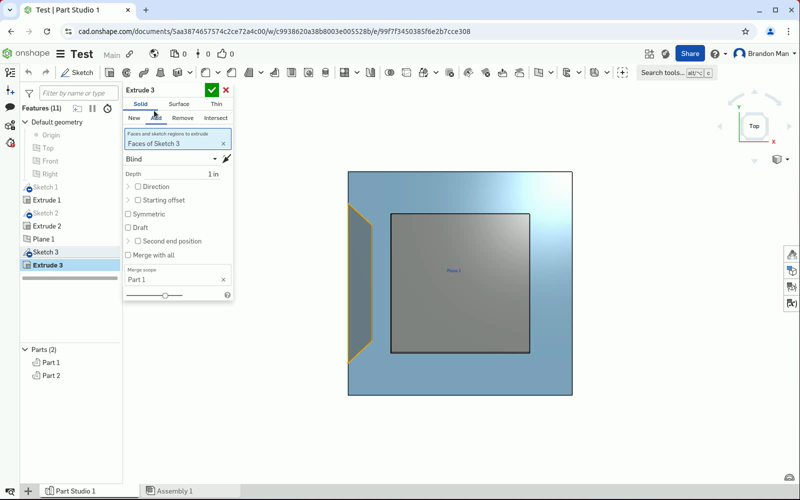
mouse_move(186, 120)
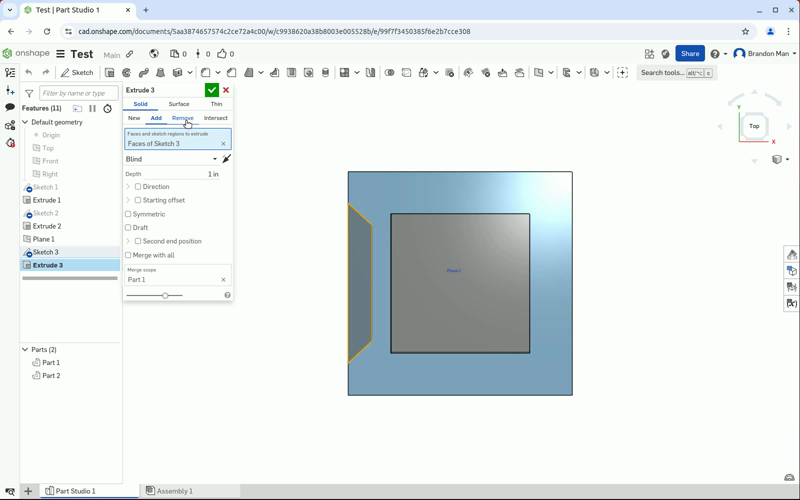
click(186, 120)
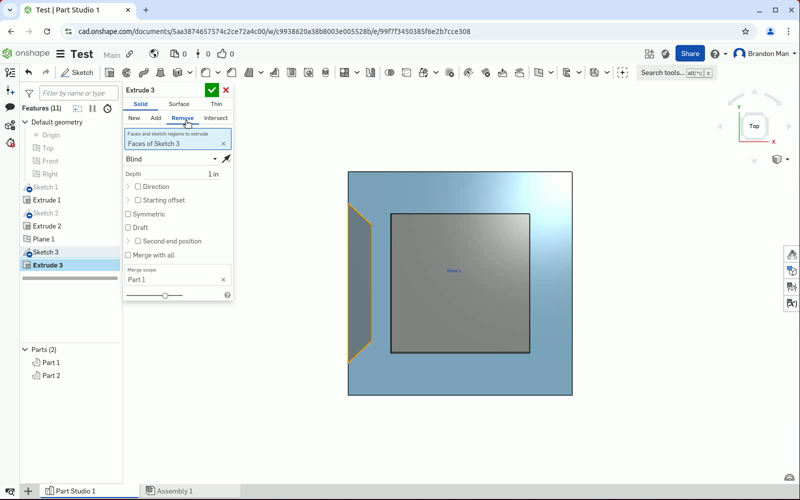
key(tab, 4)
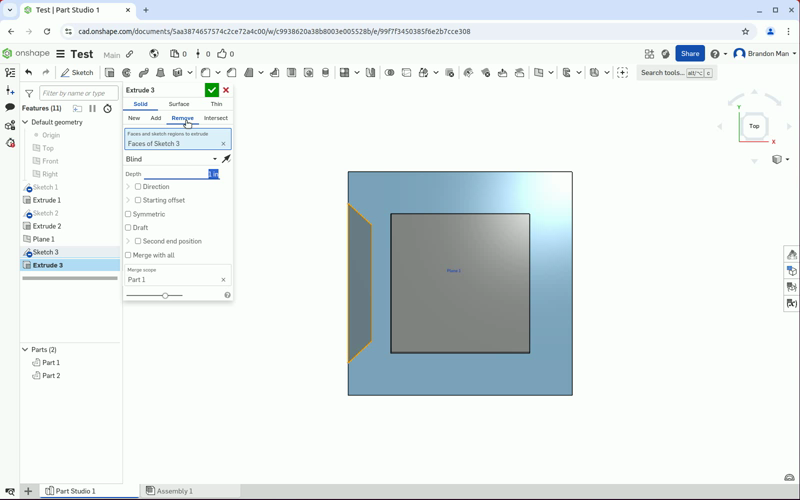
text(19.016)
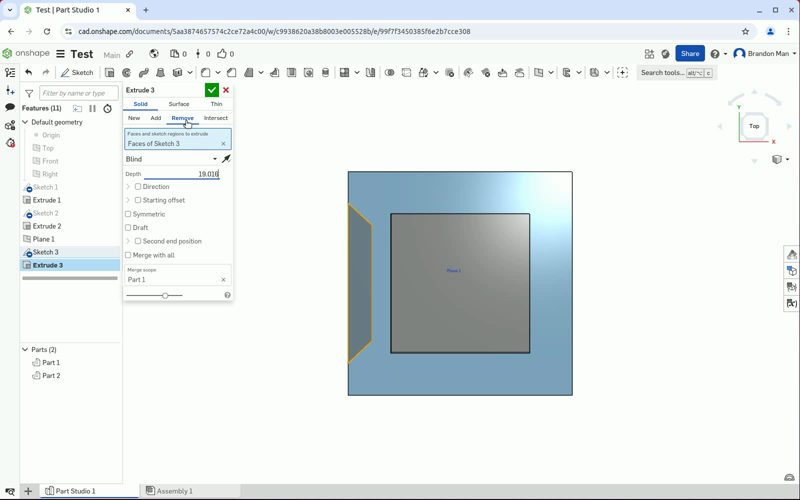
key(tab, 6)
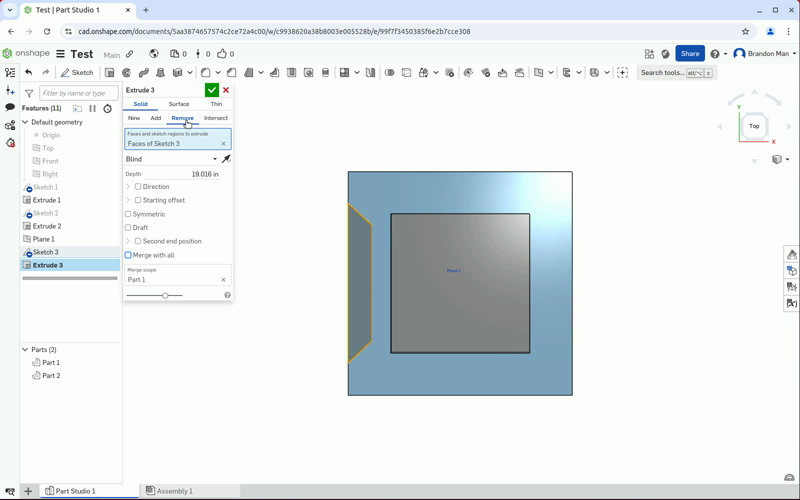
key(space)
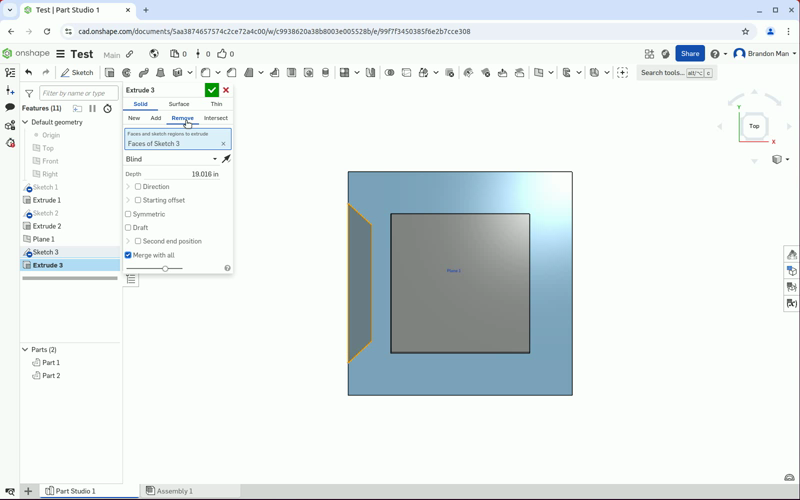
key(enter)
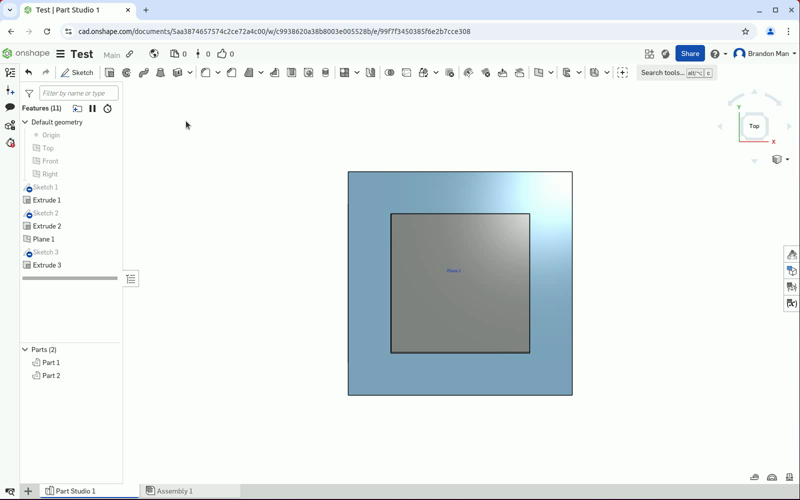
key(shift+h)
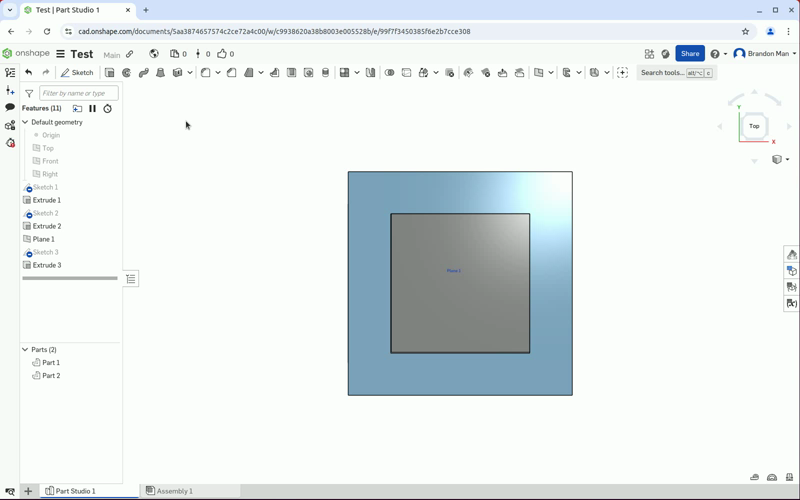
key(shift+h)
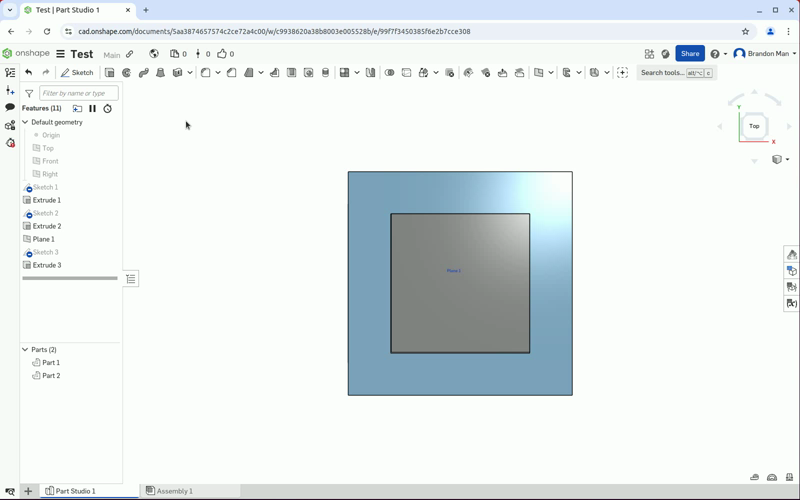
mouse_move(73, 189)
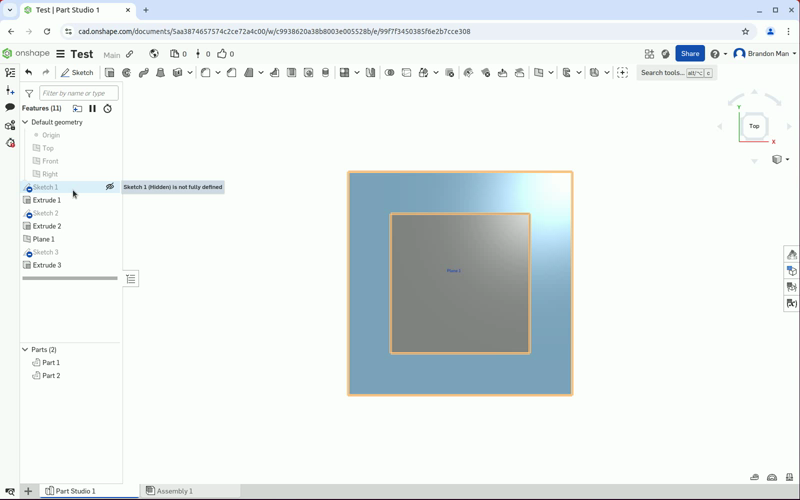
click(73, 189)
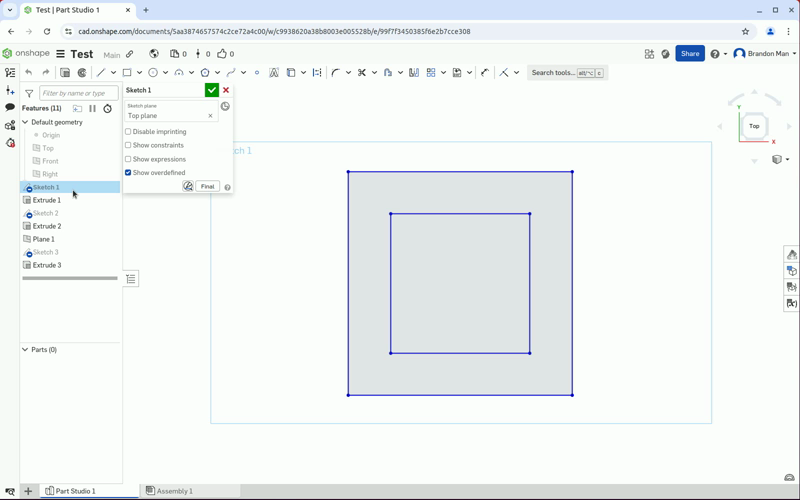
mouse_move(229, 92)
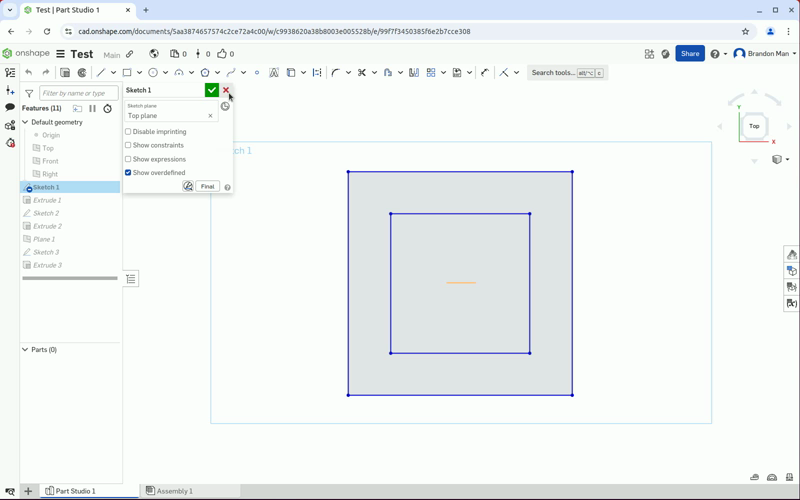
click(229, 92)
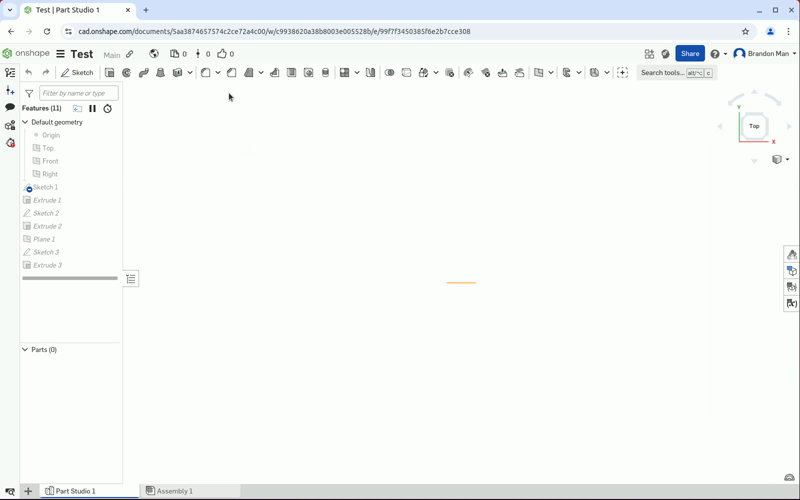
key(shift+s)
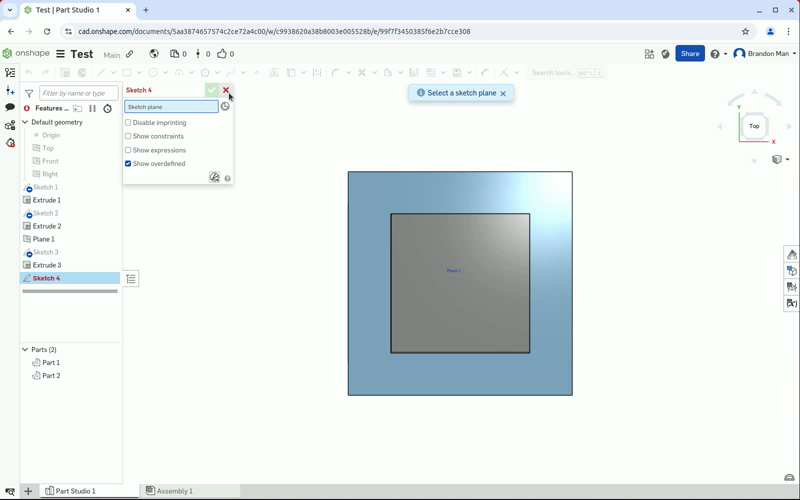
mouse_move(73, 241)
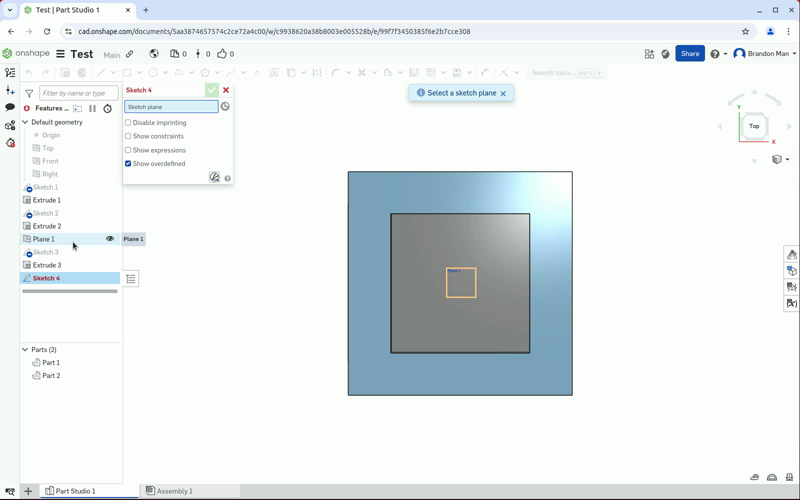
click(73, 241)
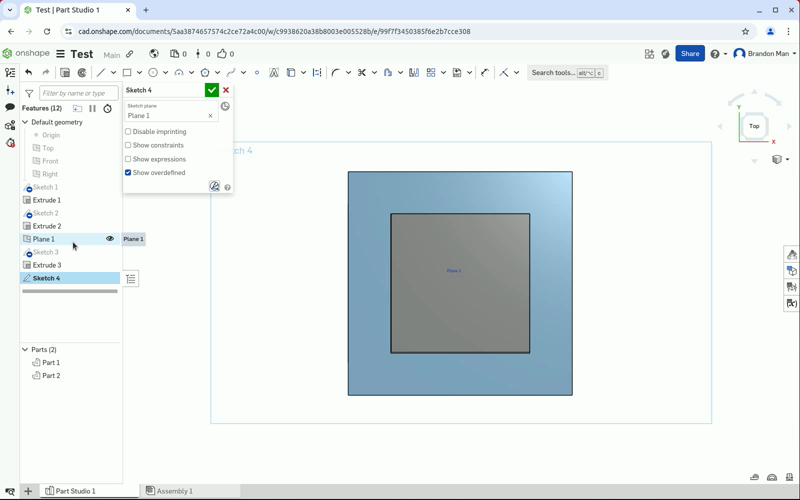
mouse_move(73, 352)
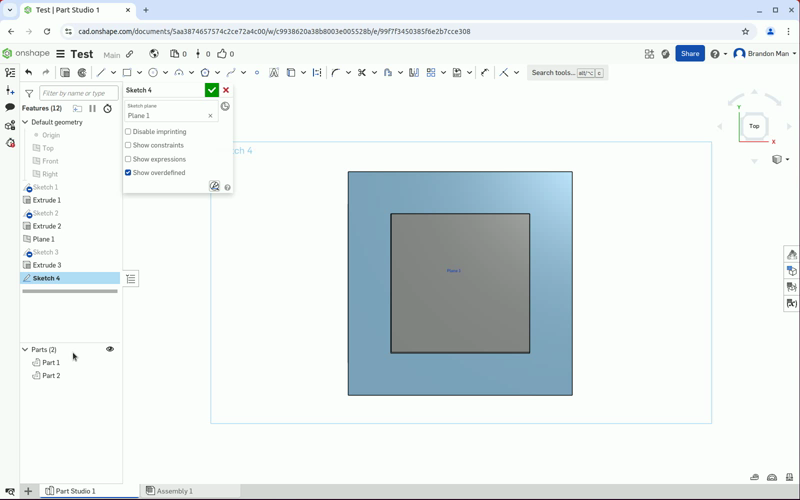
key(y)
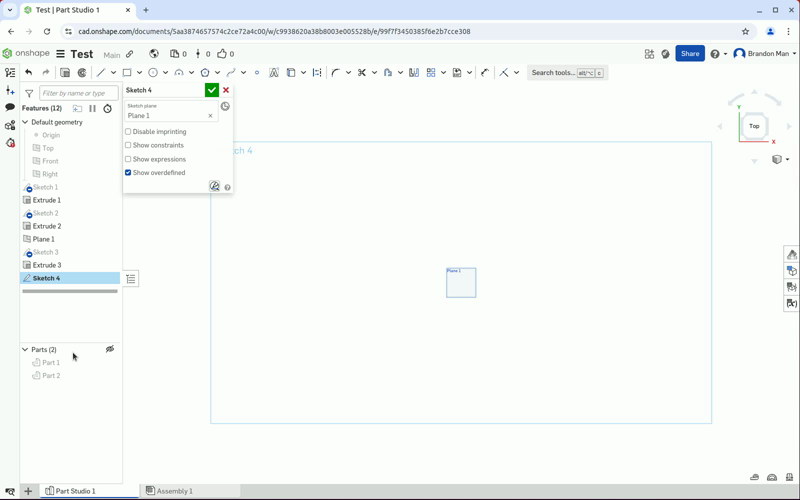
key(l)
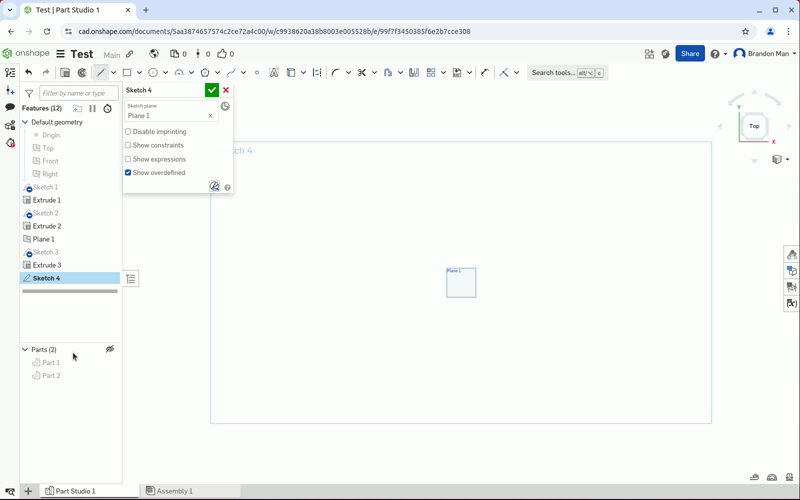
key_down(shift)
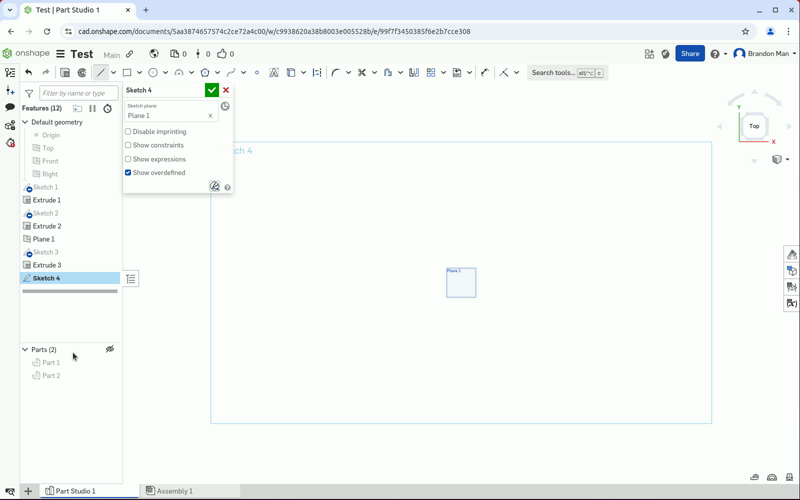
mouse_move(380, 170)
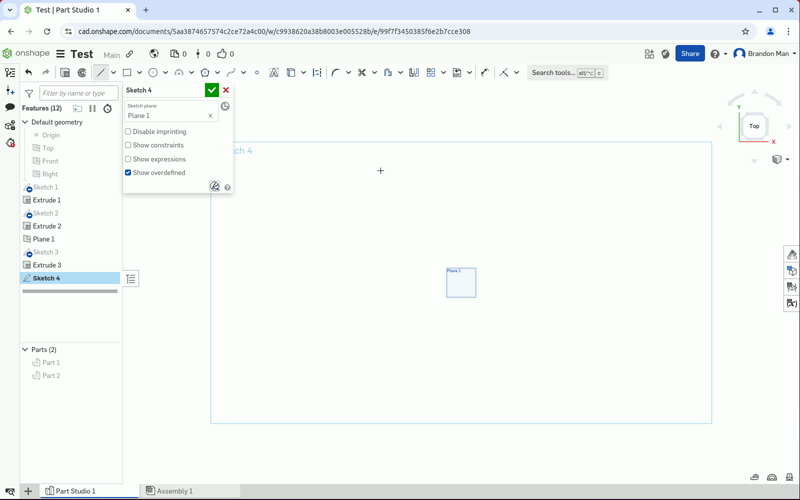
click(380, 170)
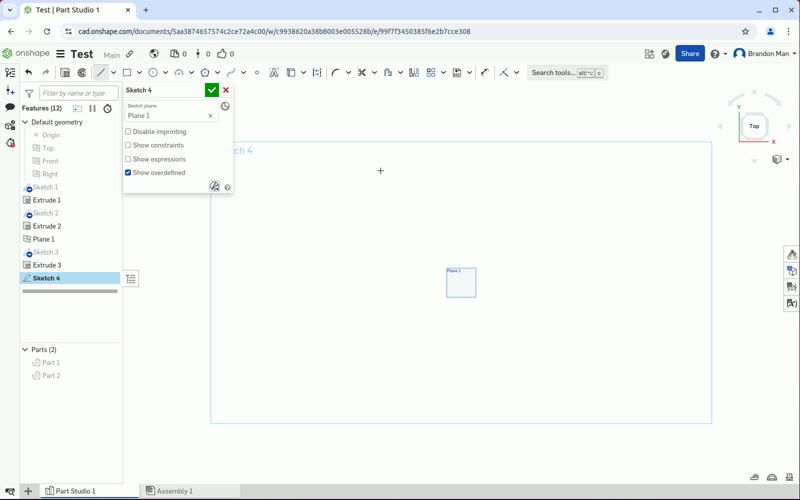
key_up(shift)
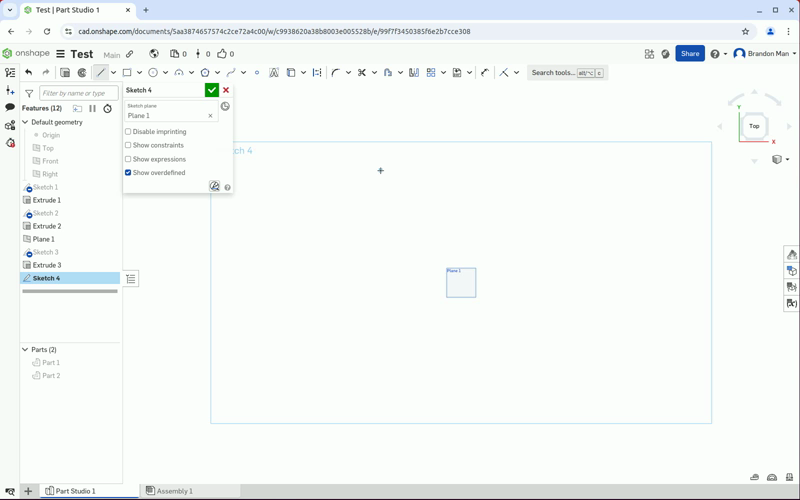
key_down(shift)
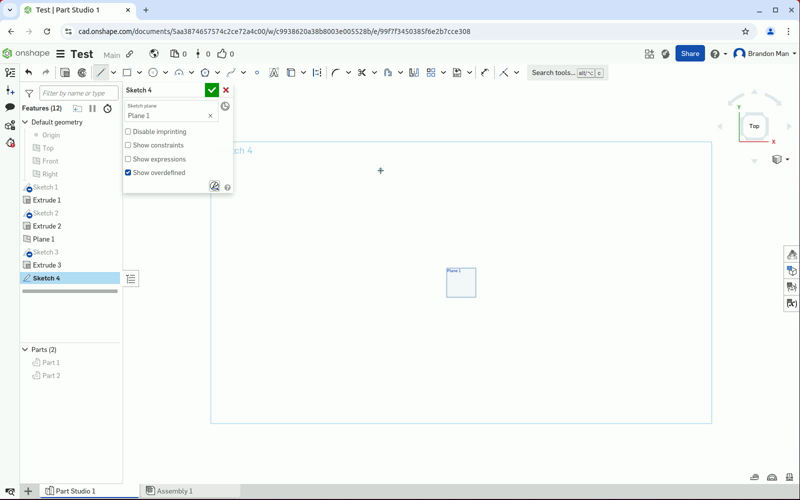
mouse_move(410, 170)
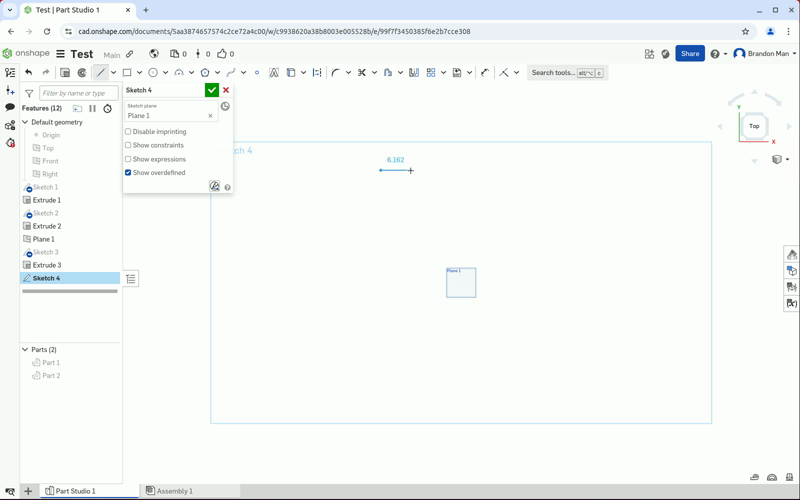
mouse_move(402, 193)
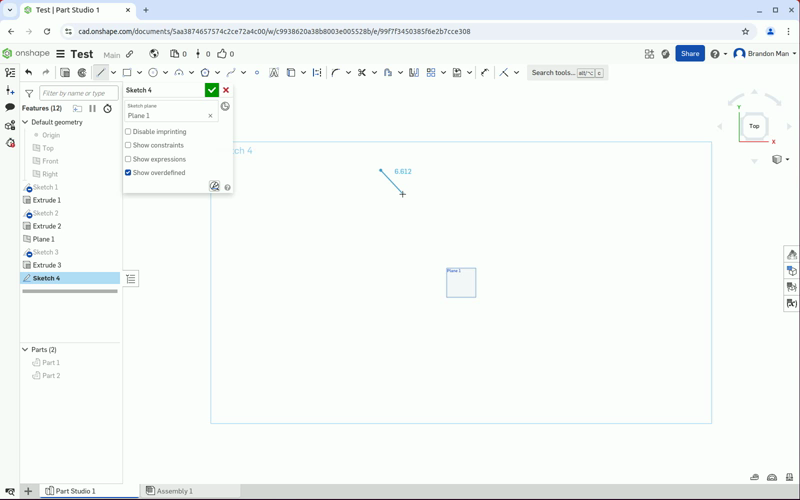
click(402, 193)
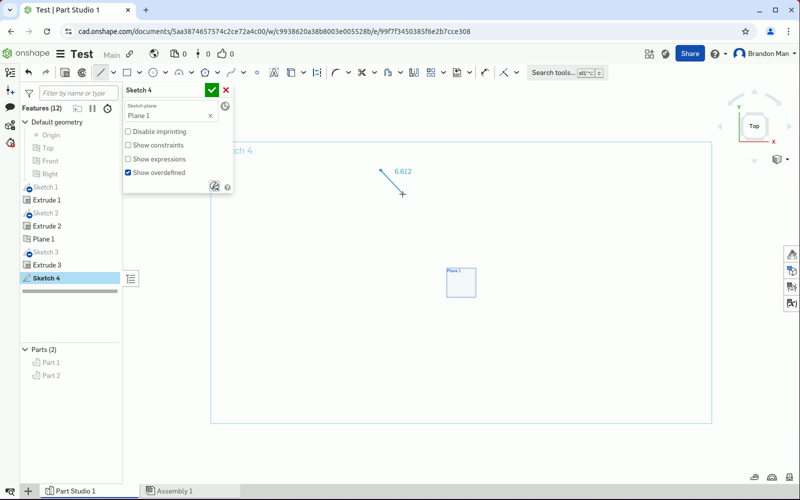
key_up(shift)
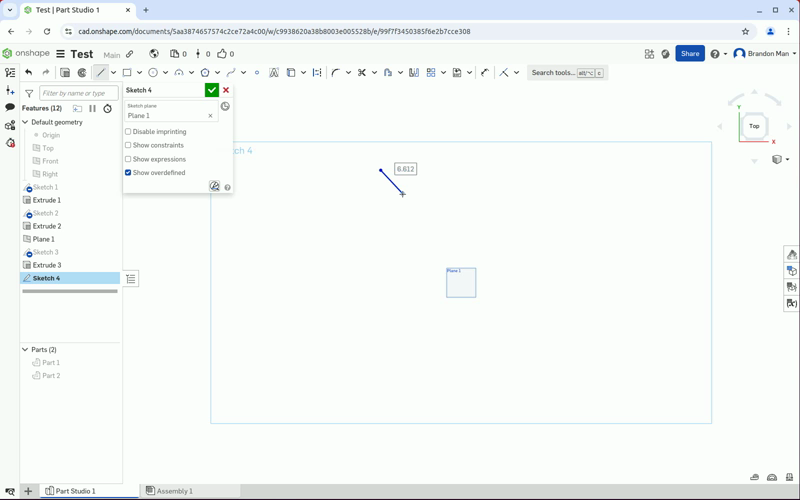
key_down(shift)
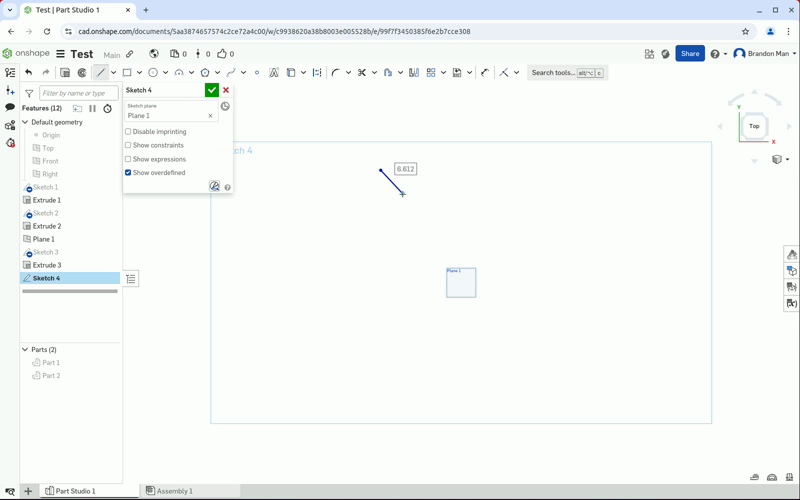
mouse_move(518, 193)
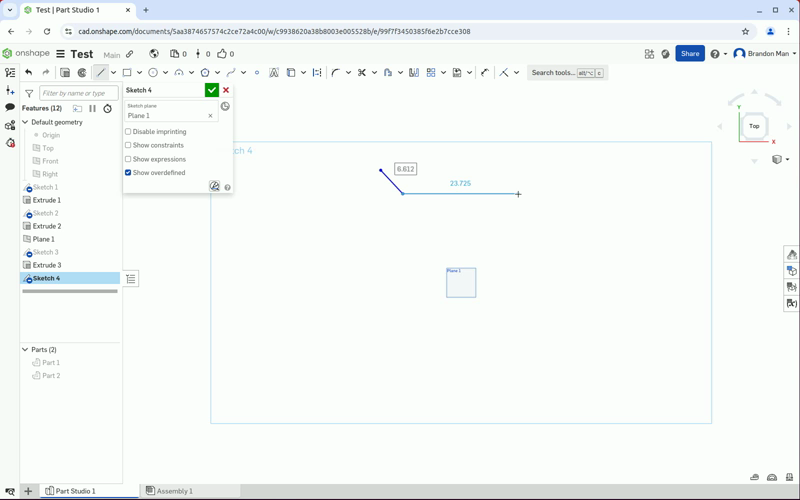
click(518, 193)
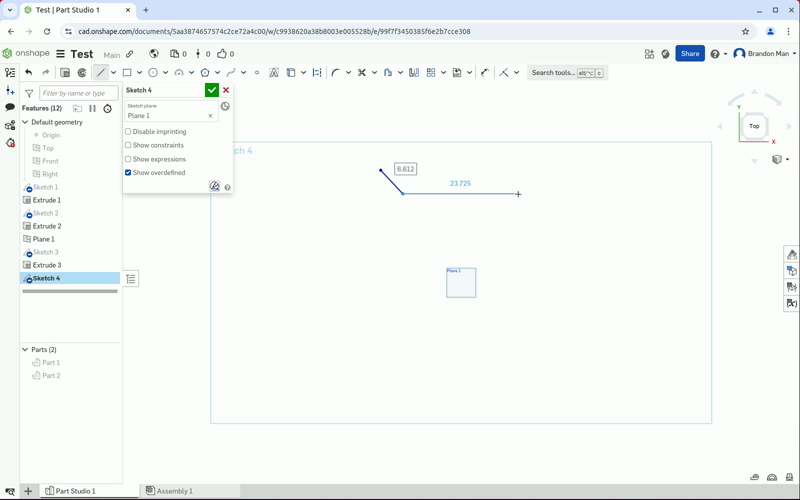
key_up(shift)
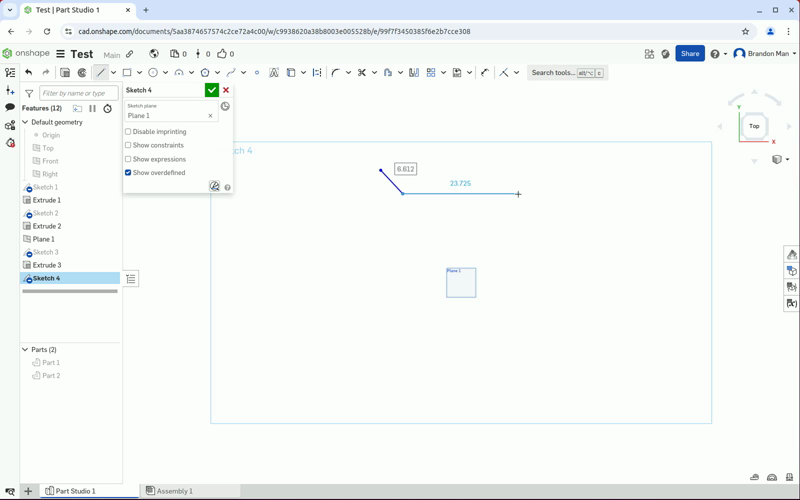
key_down(shift)
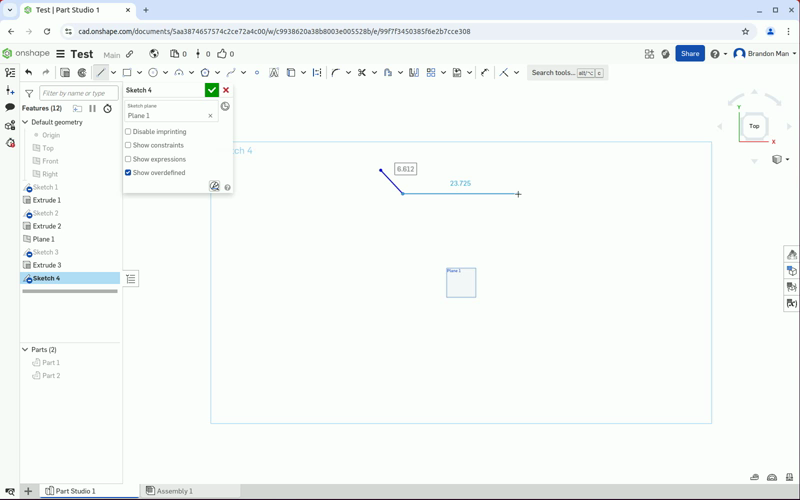
mouse_move(548, 193)
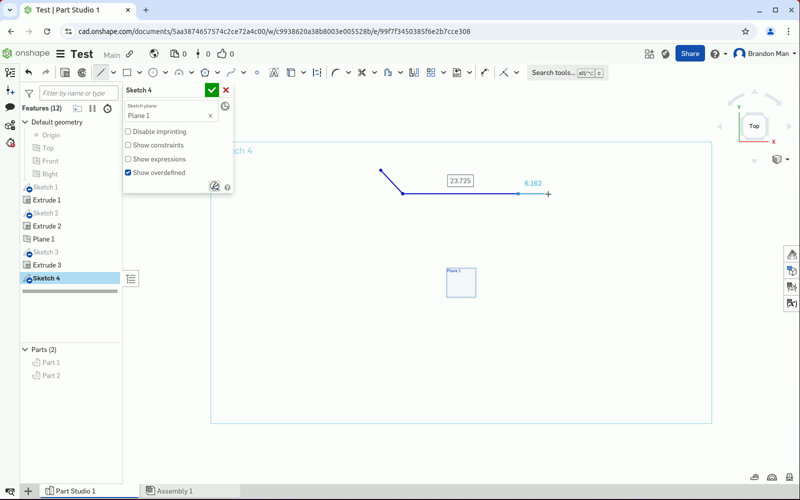
mouse_move(540, 170)
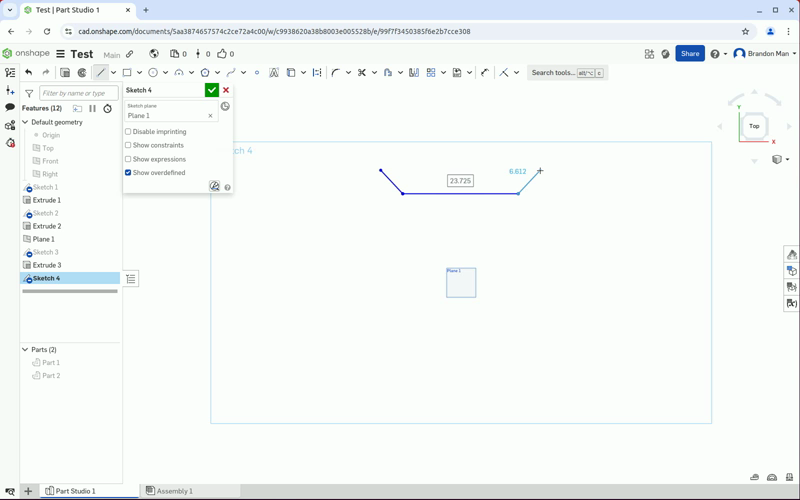
click(540, 170)
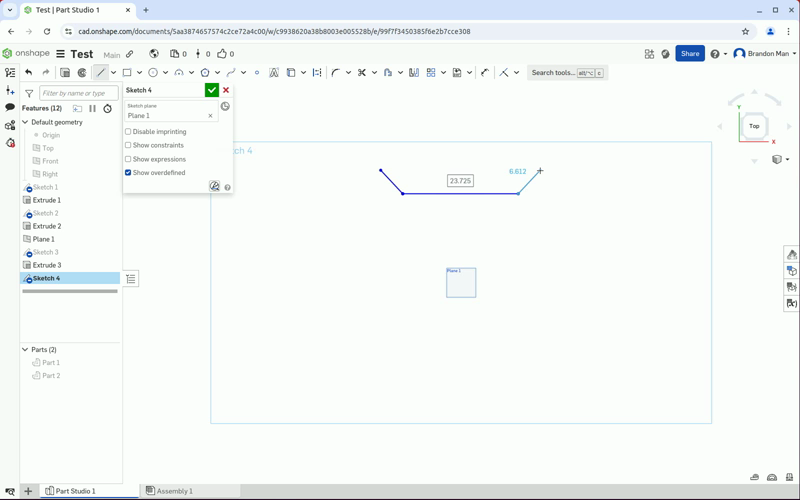
key_up(shift)
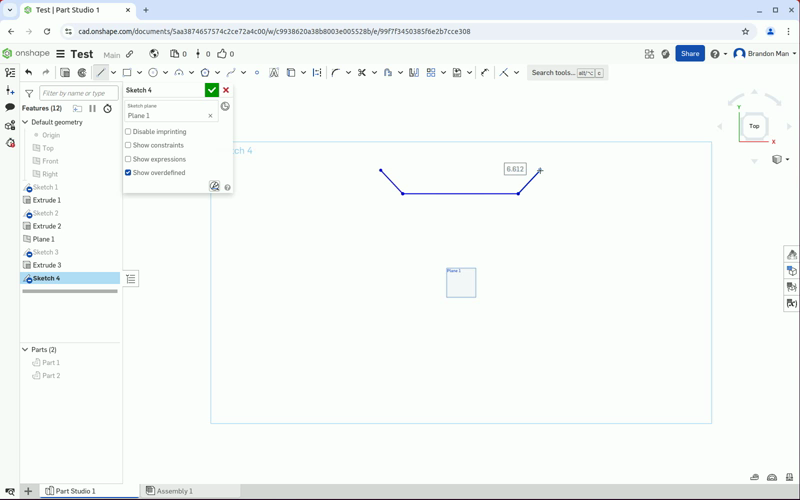
key_down(shift)
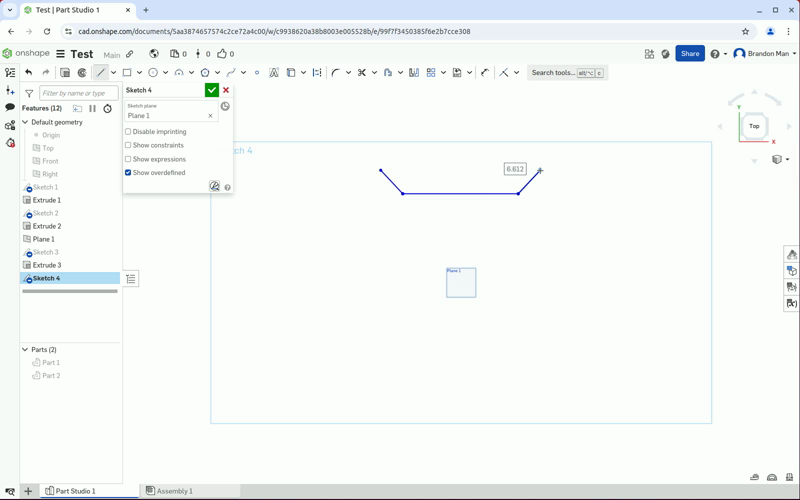
mouse_move(380, 170)
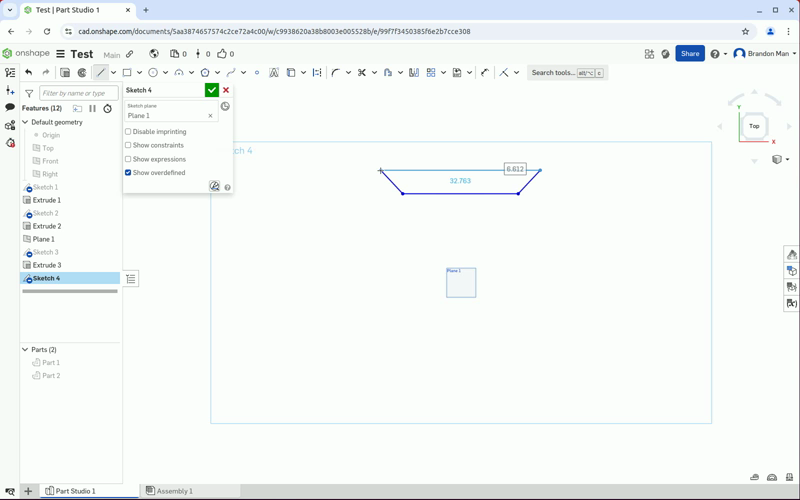
key_up(shift)
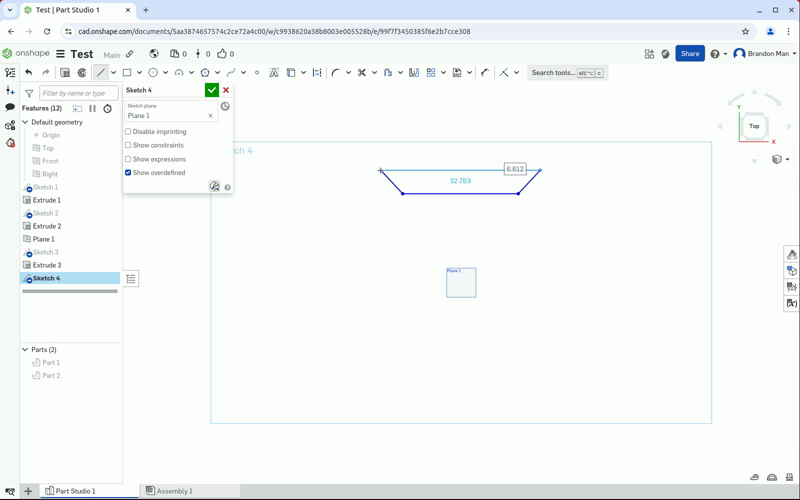
click(380, 170)
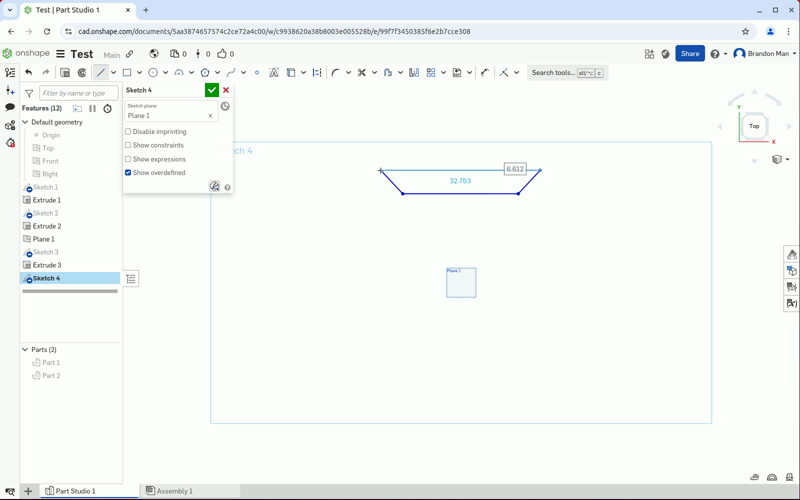
key(esc)
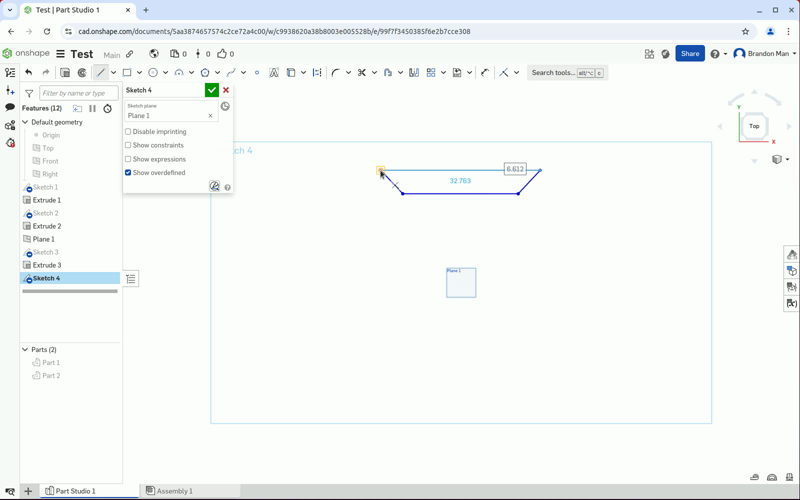
mouse_move(404, 181)
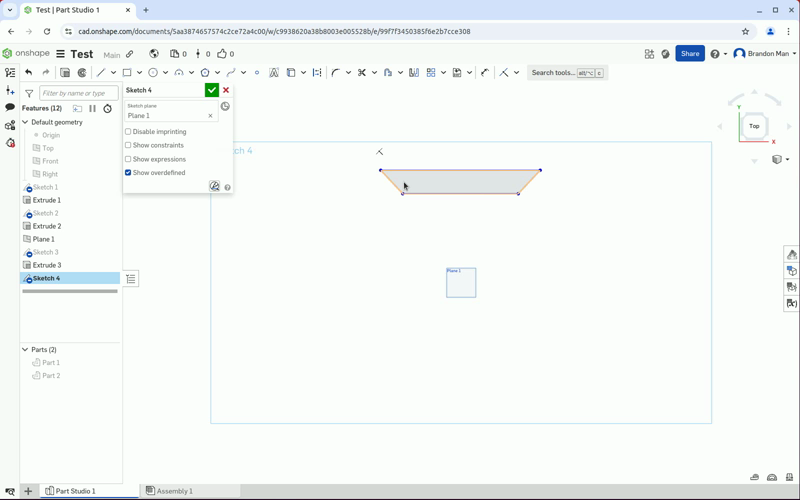
click(404, 181)
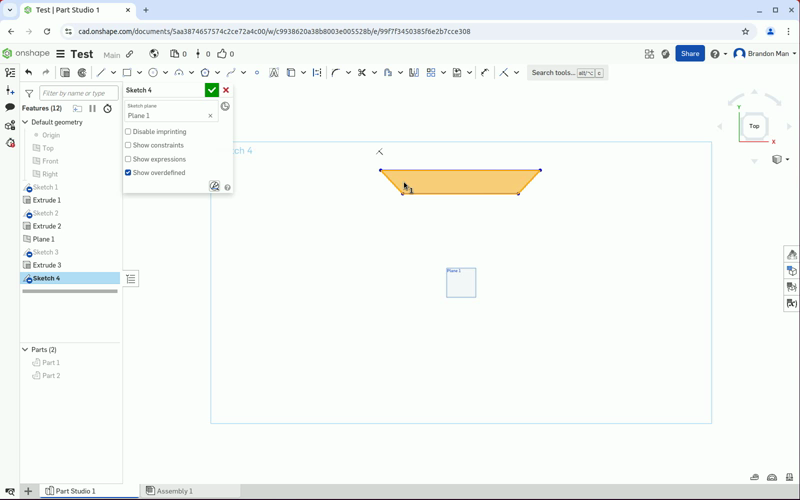
mouse_move(73, 352)
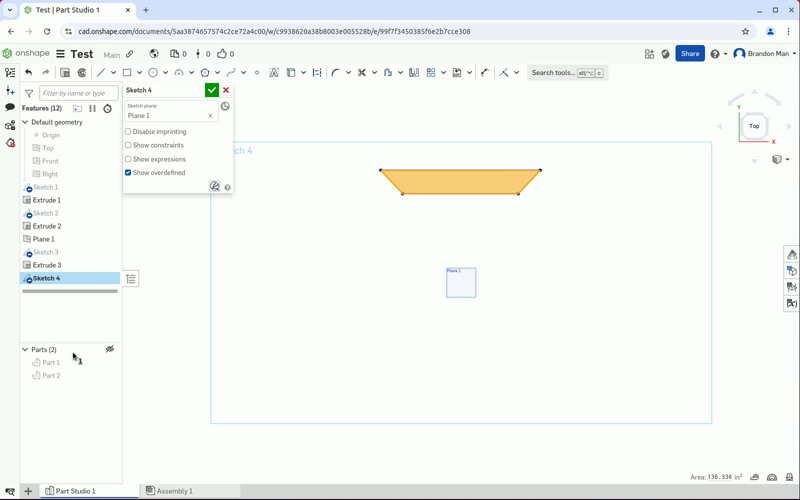
key(shift+y)
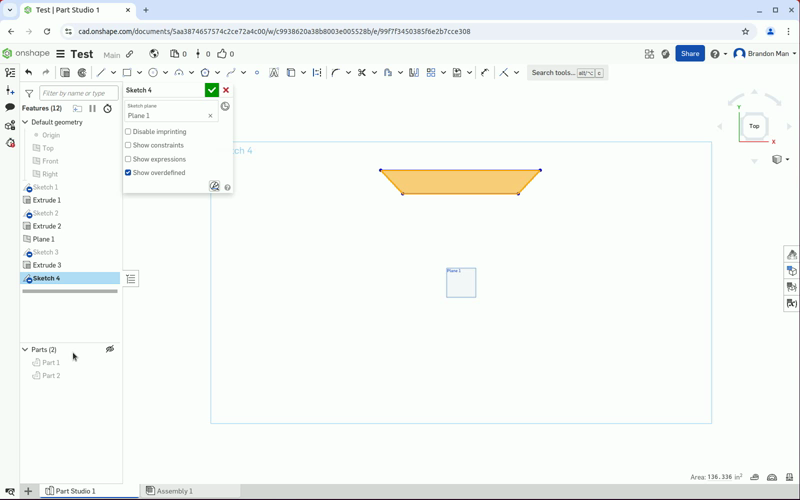
key(shift+e)
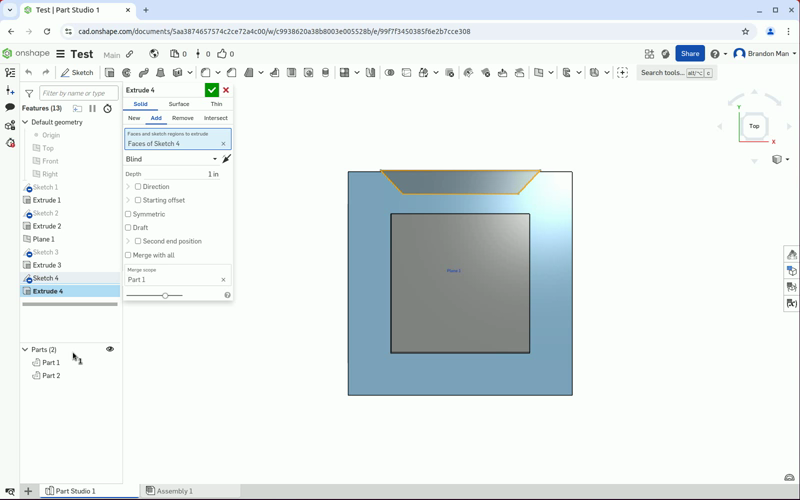
mouse_move(143, 106)
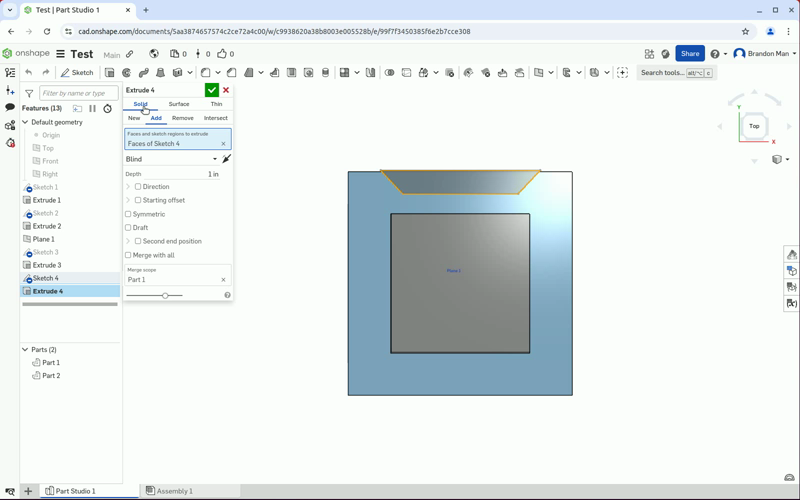
click(143, 106)
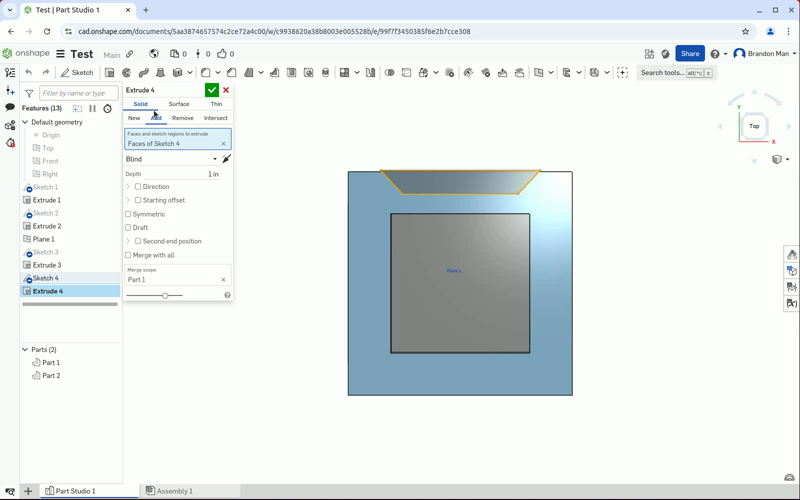
mouse_move(186, 120)
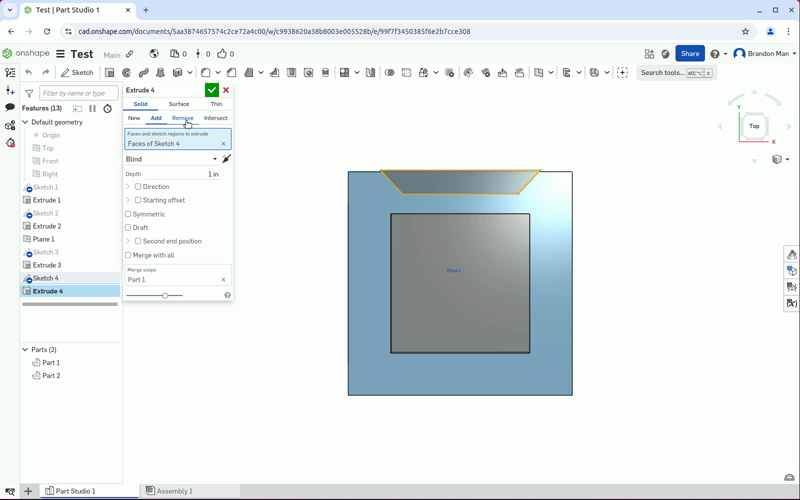
click(186, 120)
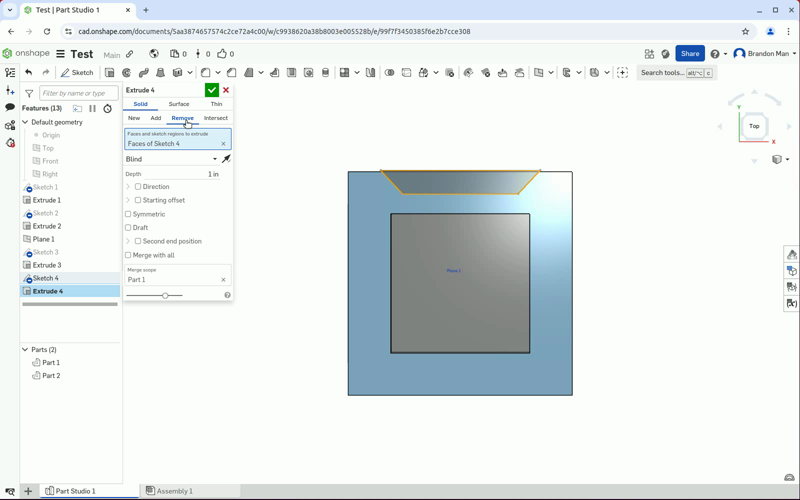
key(tab, 4)
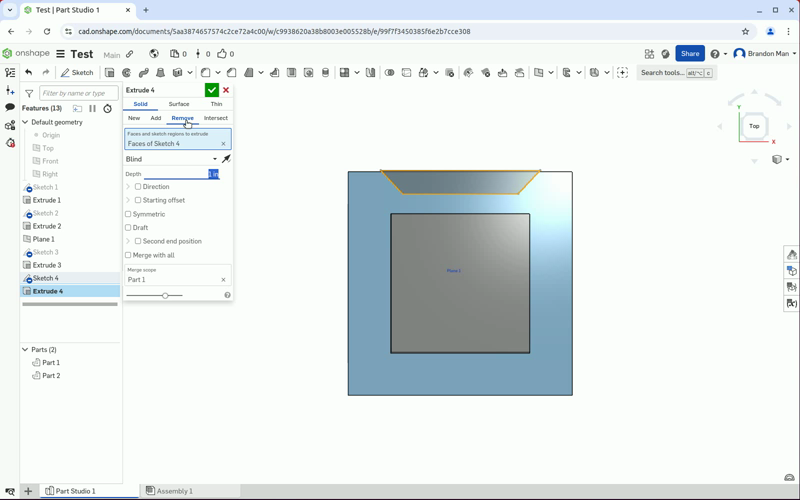
text(19.016)
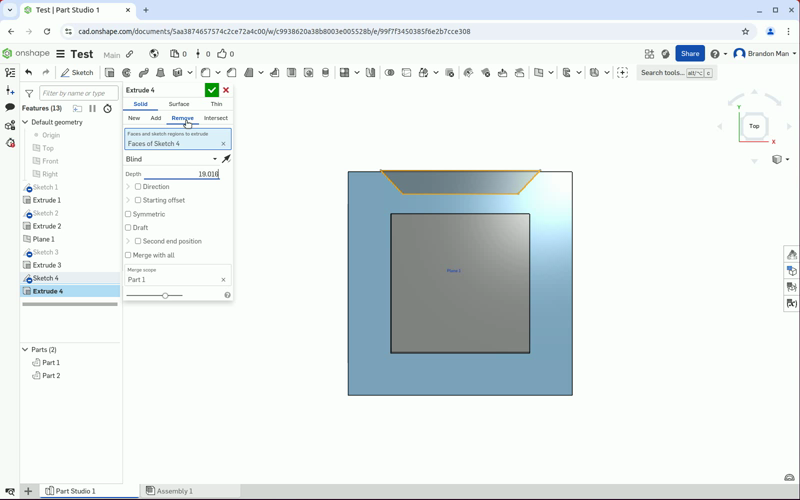
key(tab, 6)
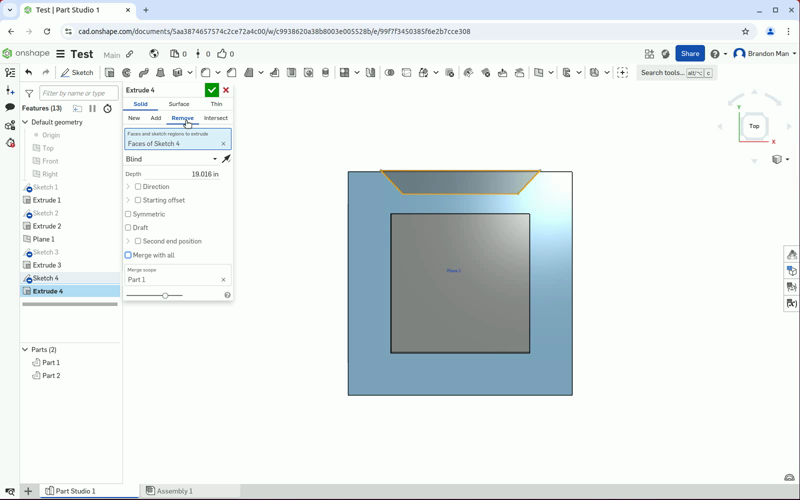
key(space)
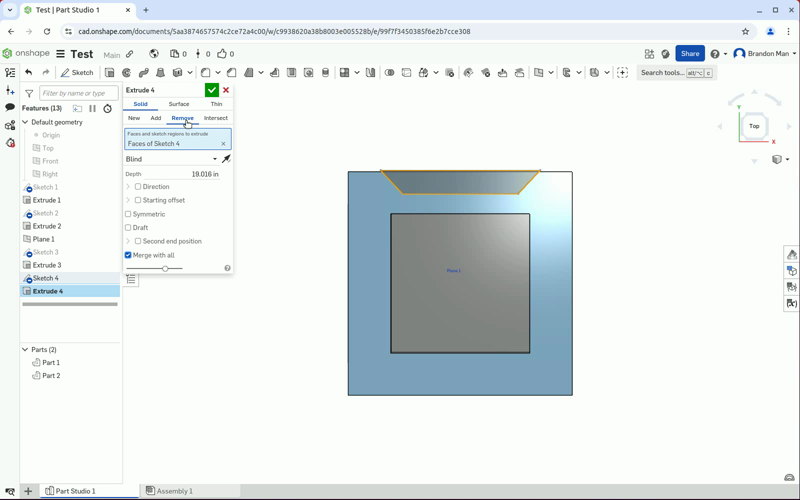
key(enter)
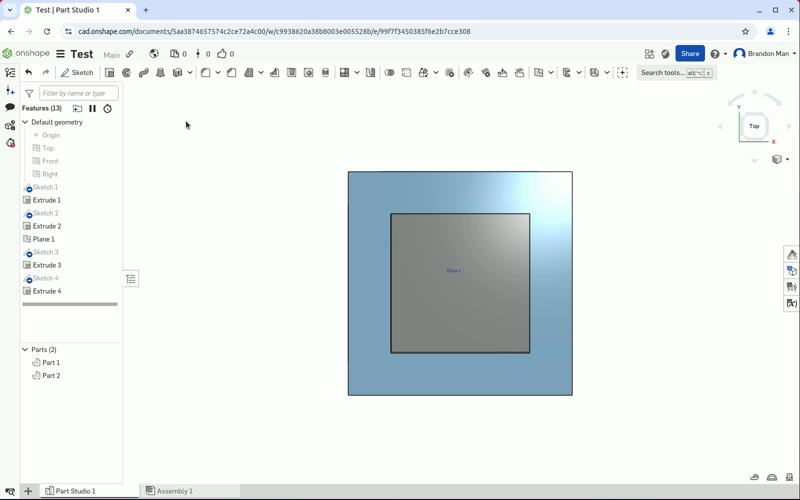
key(shift+h)
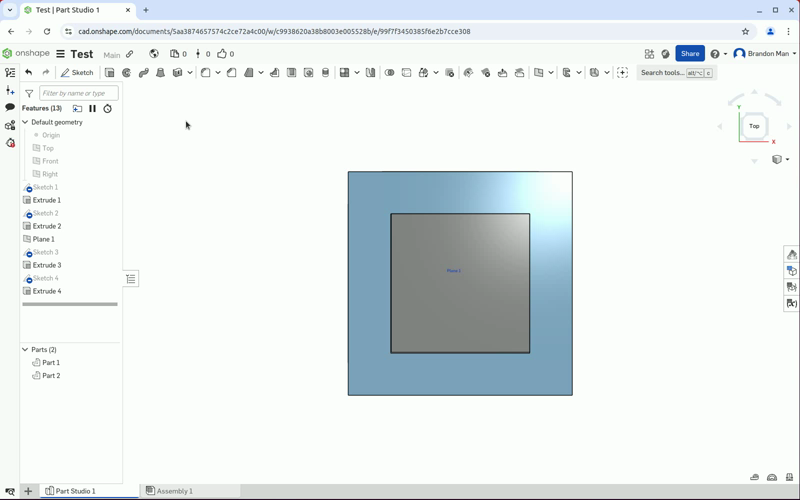
key(shift+h)
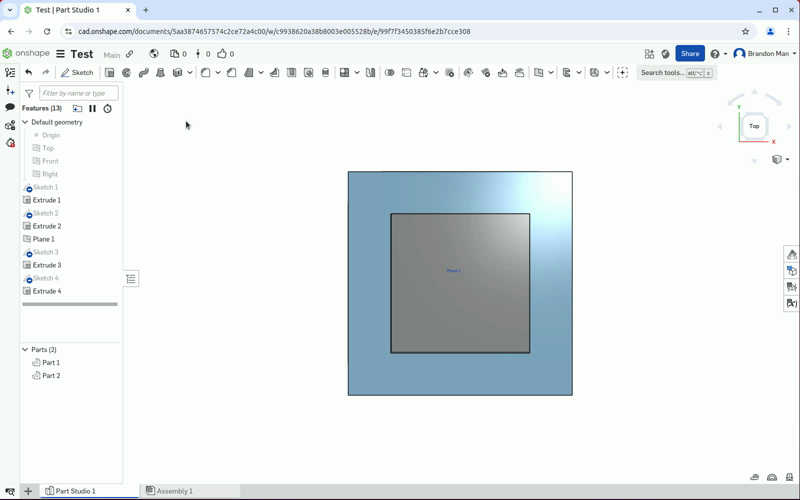
mouse_move(73, 189)
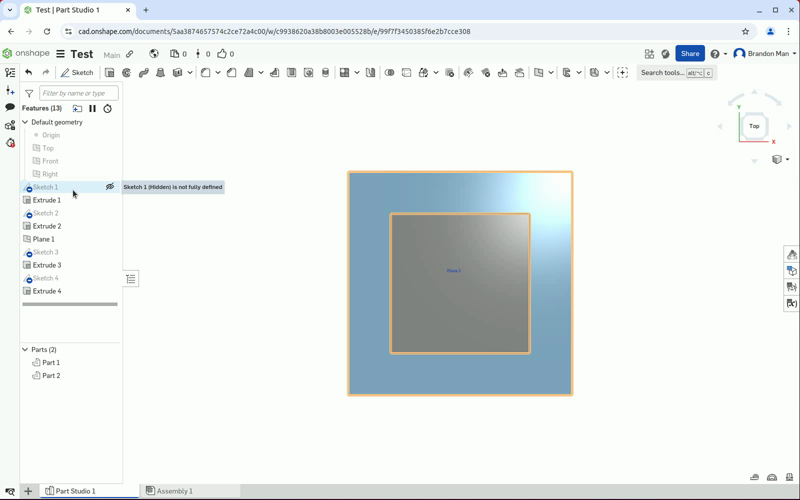
click(73, 189)
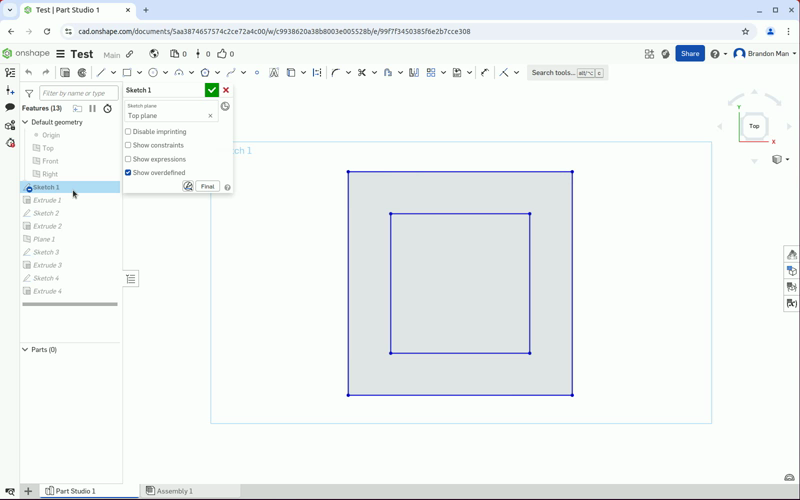
mouse_move(229, 92)
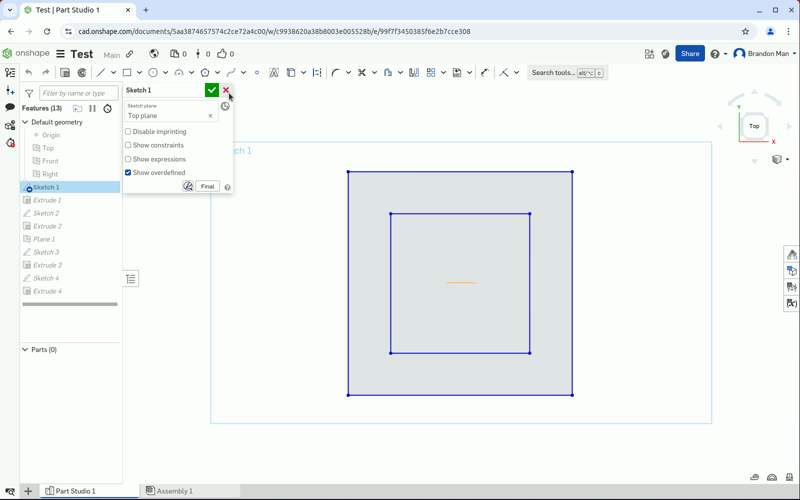
click(229, 92)
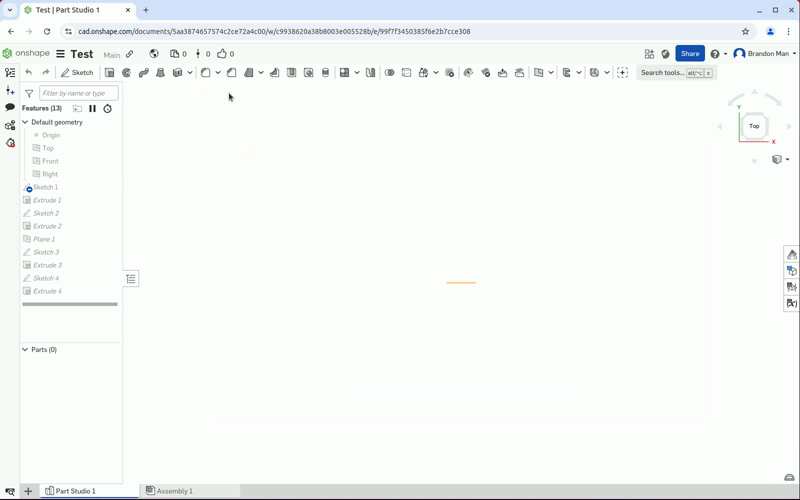
key(shift+s)
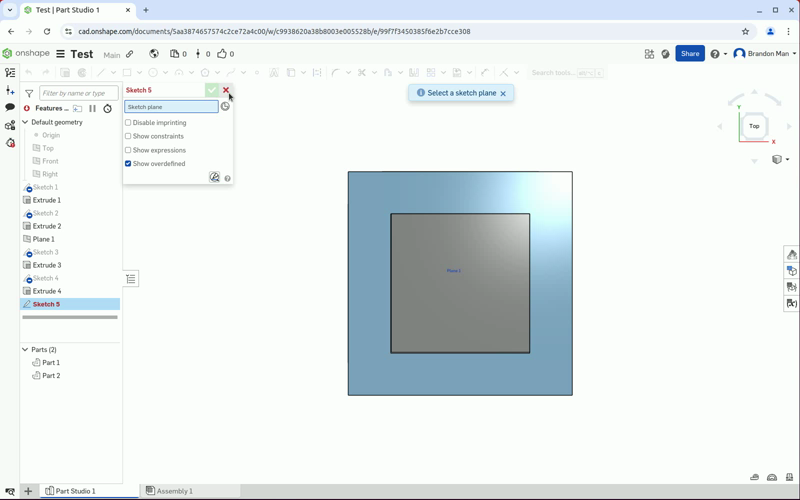
mouse_move(73, 241)
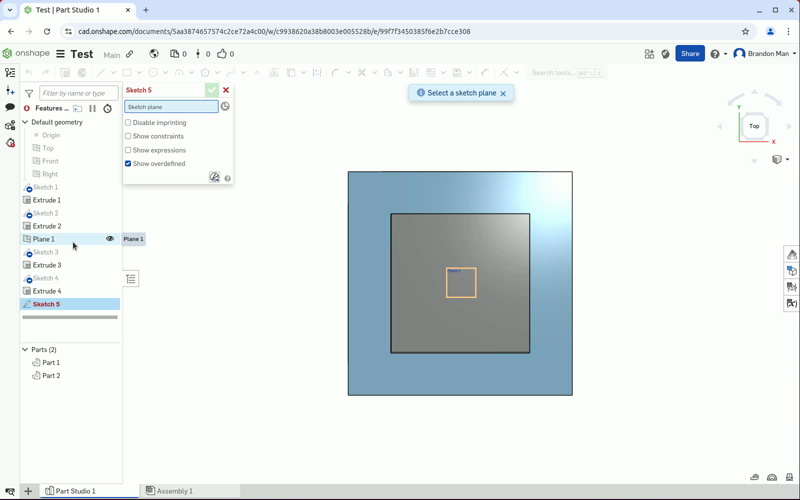
click(73, 241)
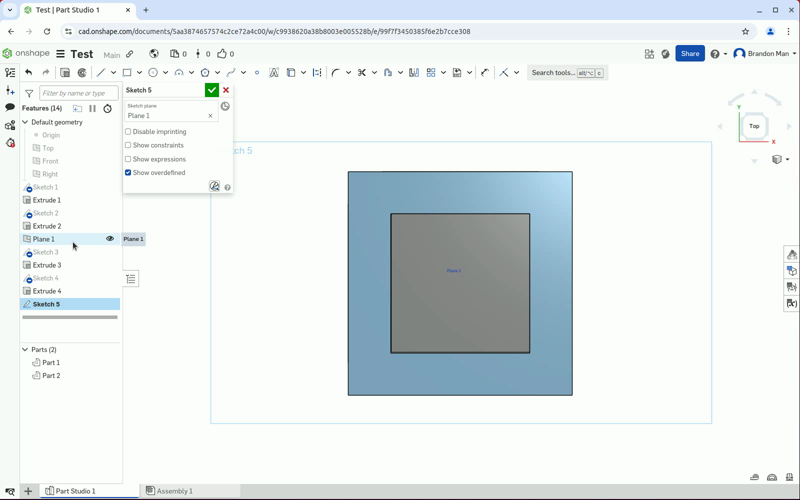
mouse_move(73, 352)
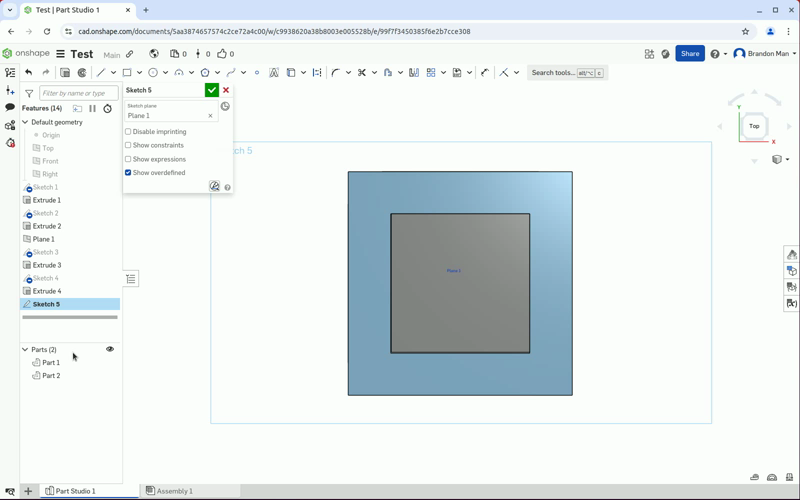
key(y)
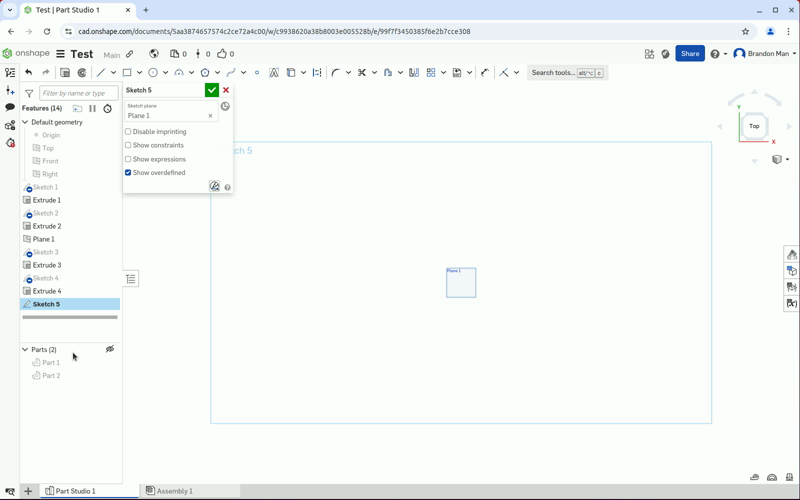
key(l)
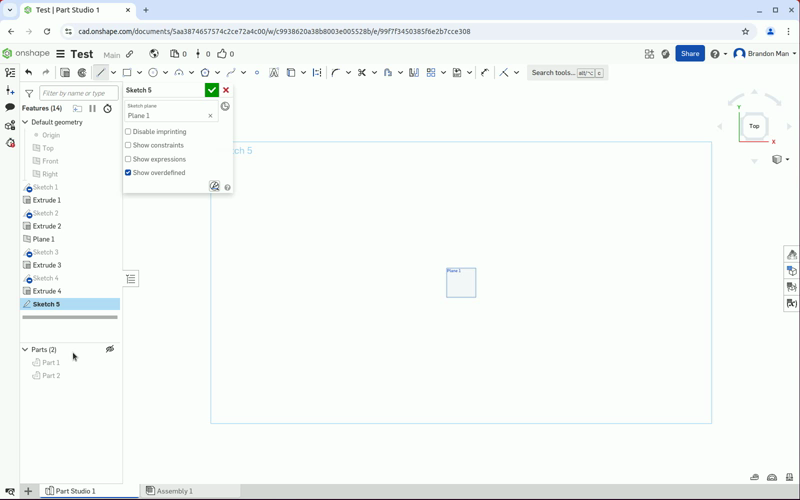
key_down(shift)
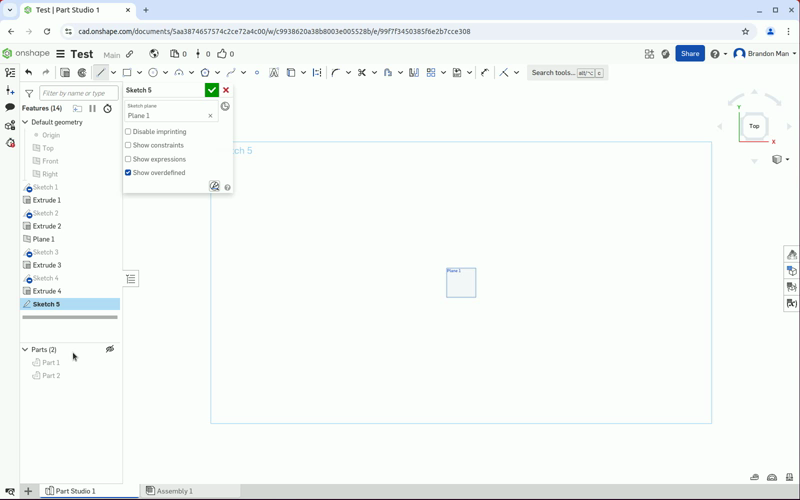
mouse_move(551, 340)
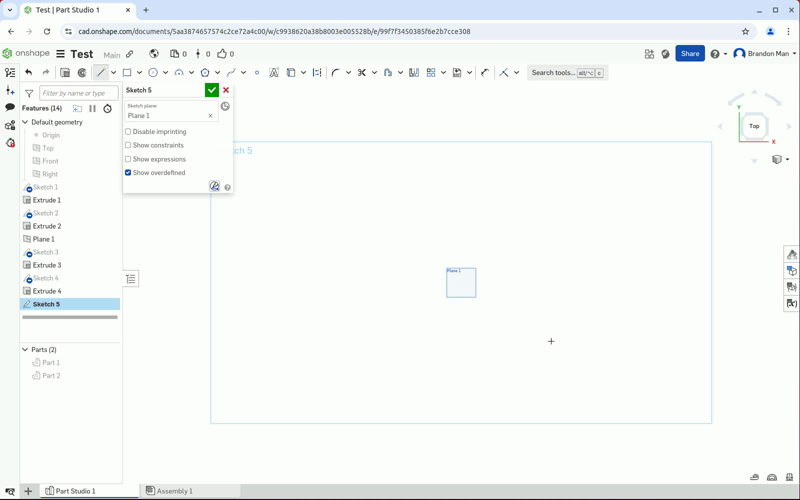
click(551, 340)
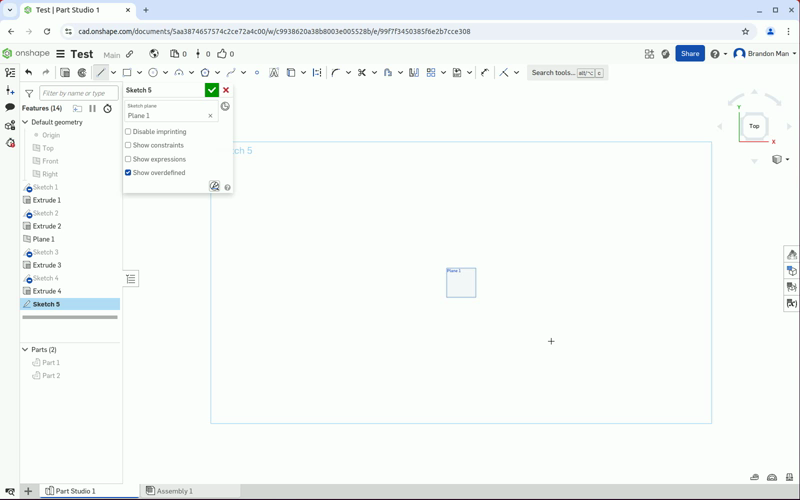
key_up(shift)
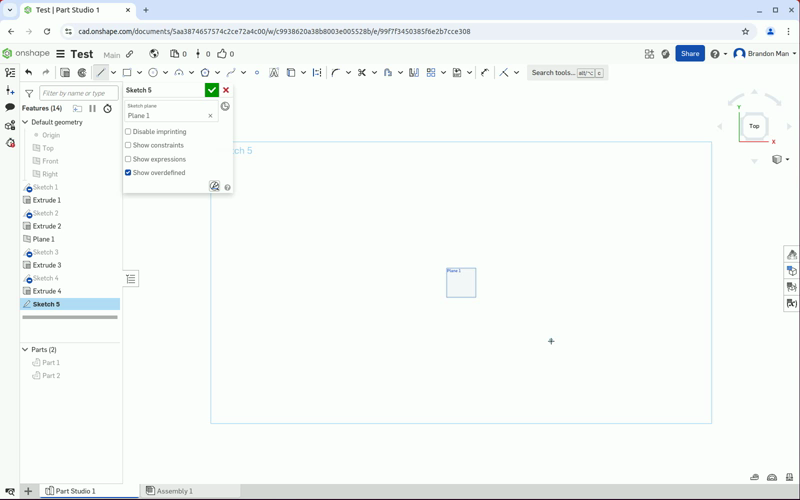
key_down(shift)
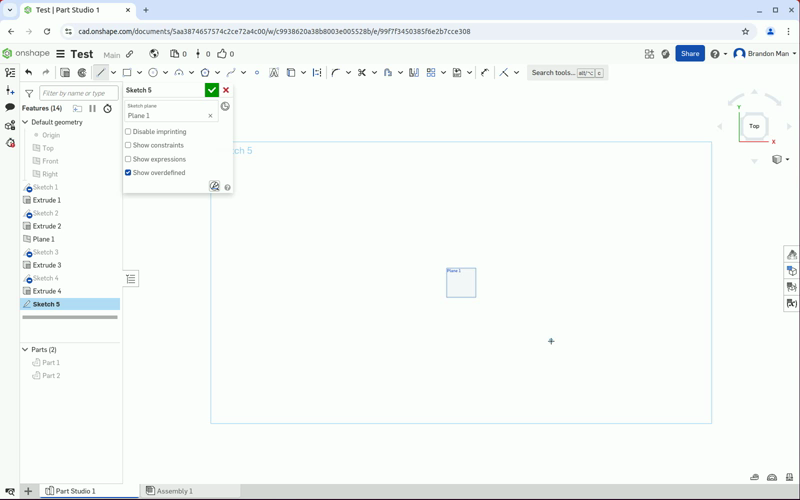
mouse_move(581, 340)
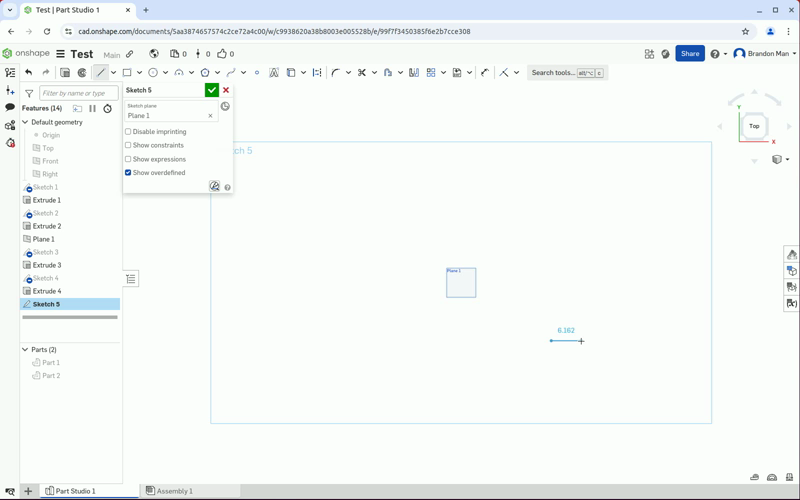
mouse_move(574, 362)
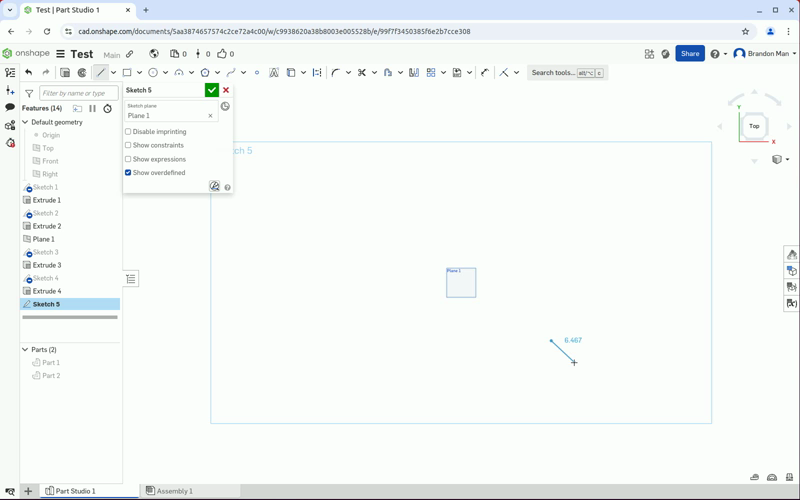
click(574, 362)
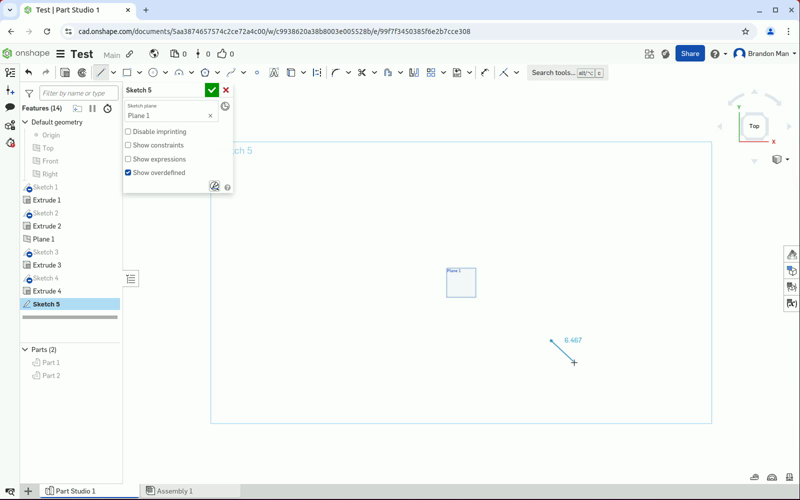
key_up(shift)
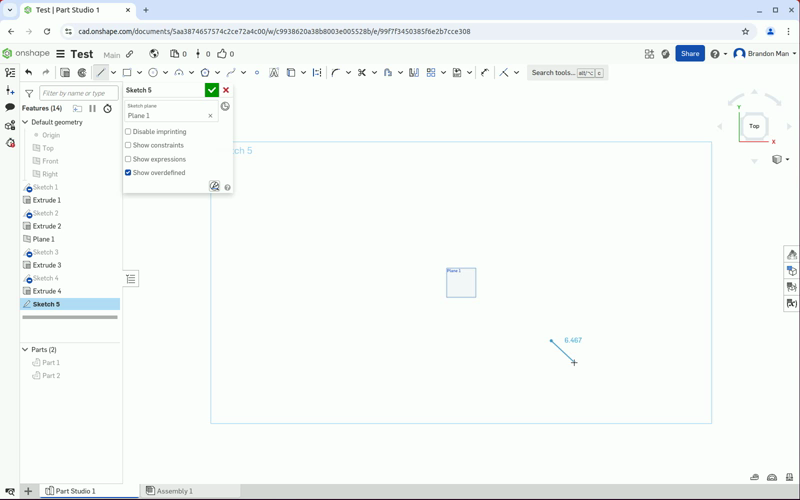
key_down(shift)
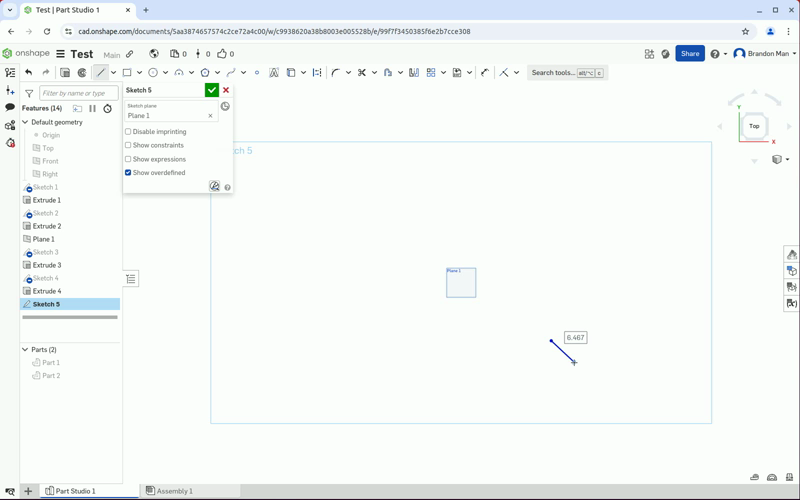
mouse_move(574, 203)
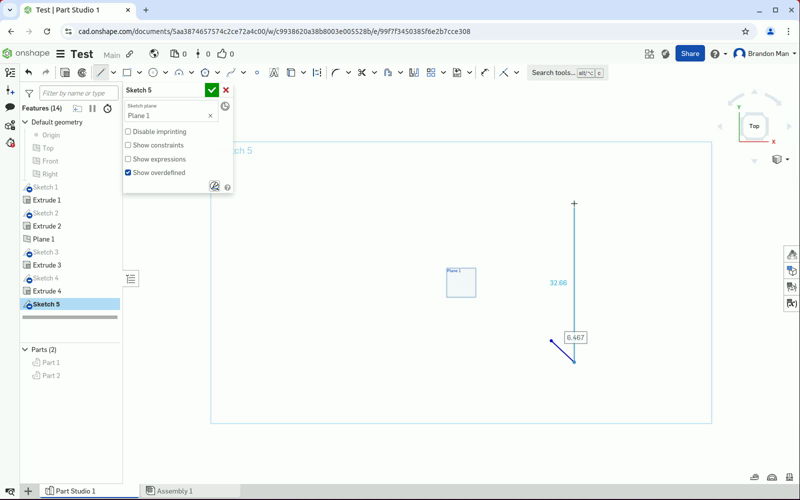
click(574, 203)
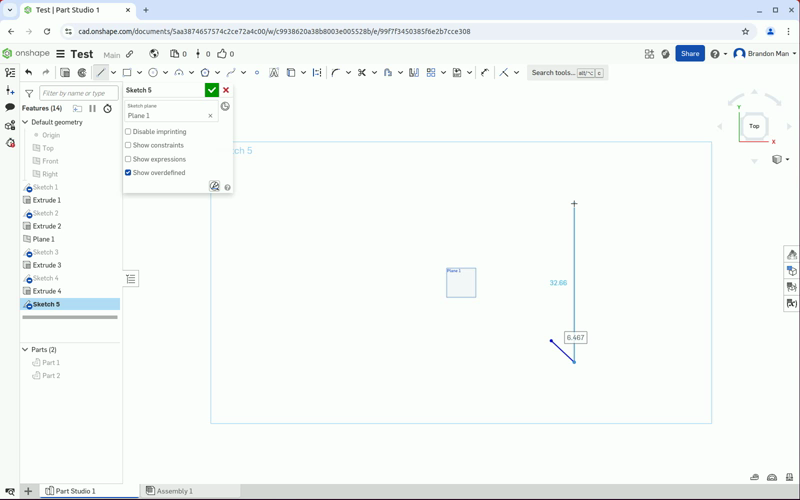
key_up(shift)
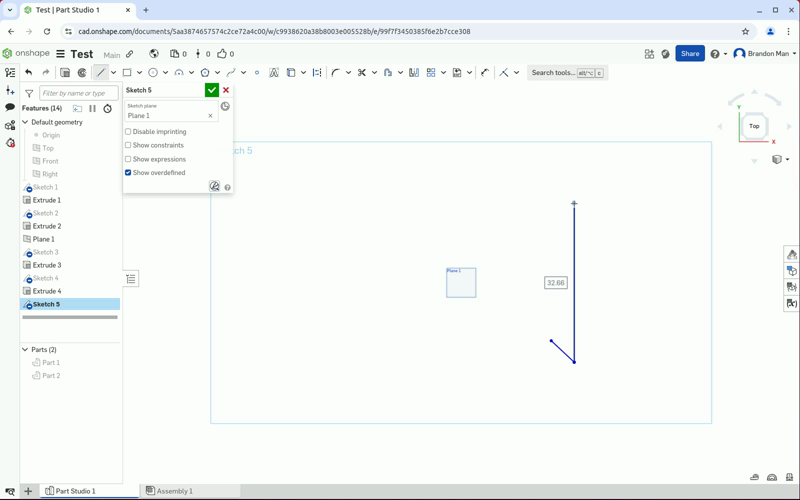
key_down(shift)
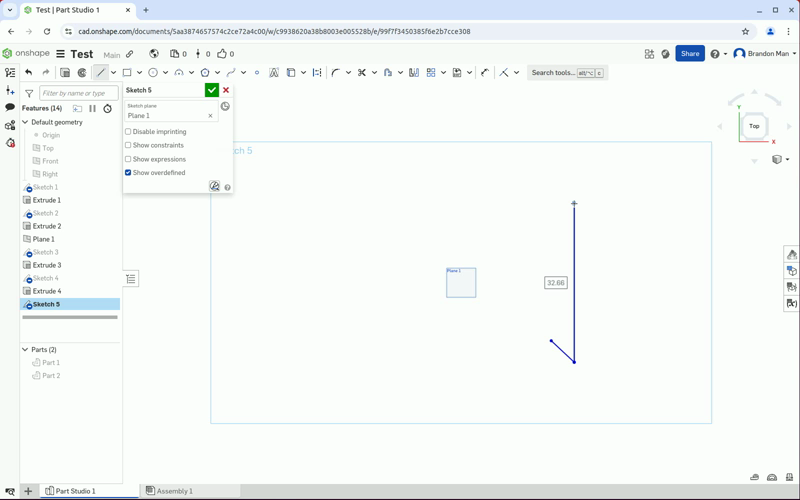
mouse_move(589, 203)
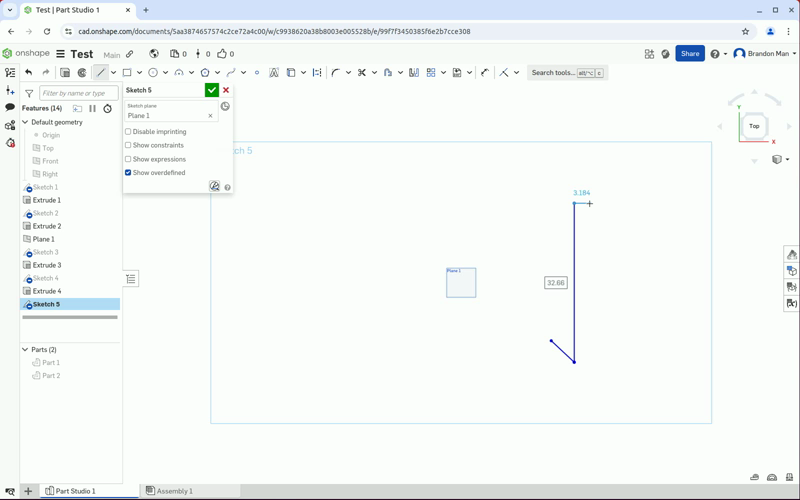
mouse_move(551, 225)
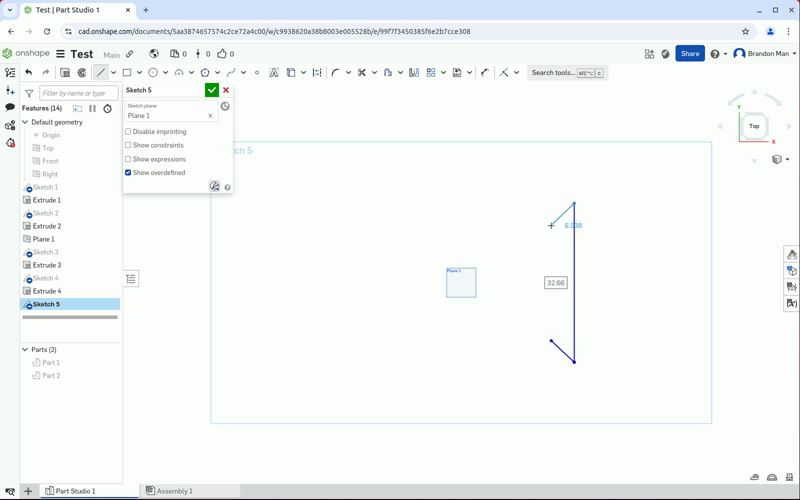
click(551, 225)
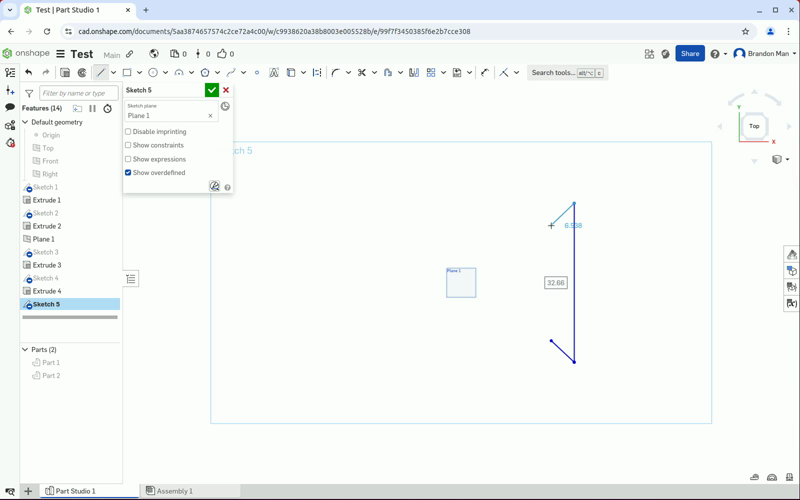
key_up(shift)
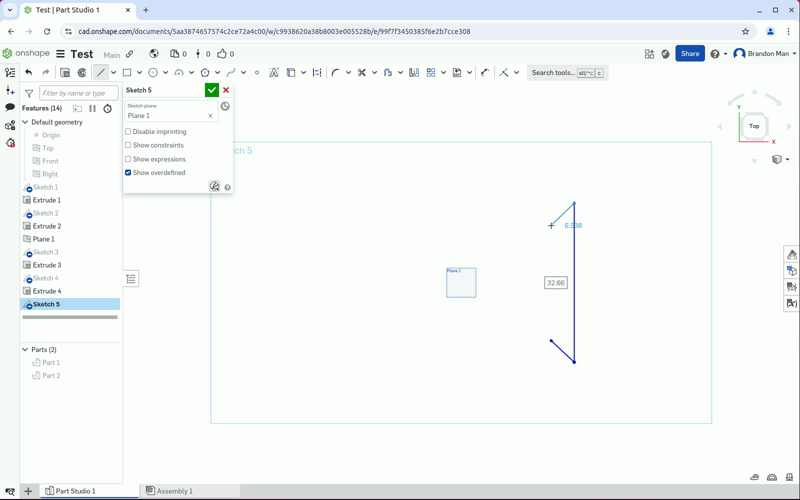
key_down(shift)
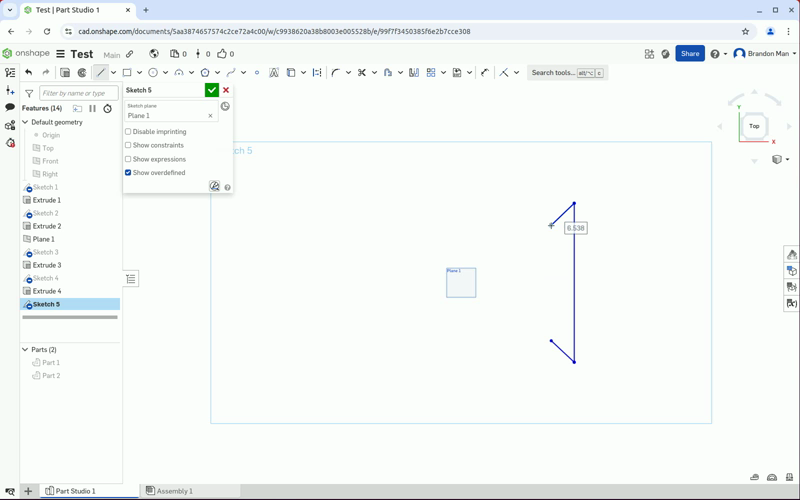
mouse_move(551, 340)
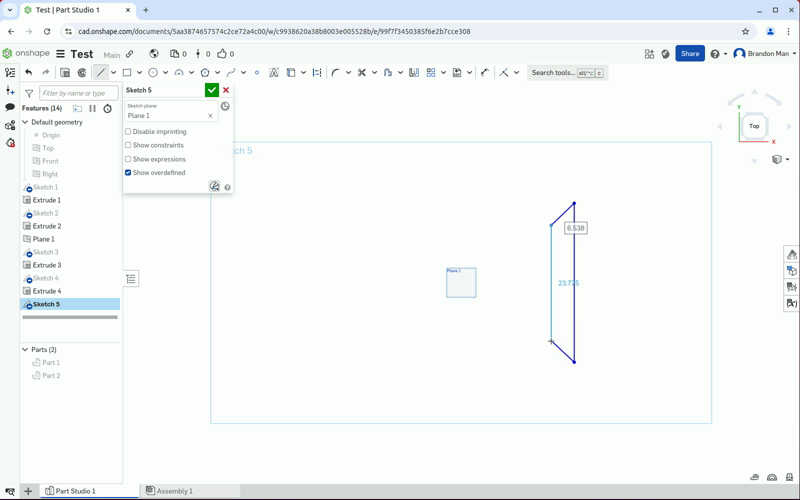
key_up(shift)
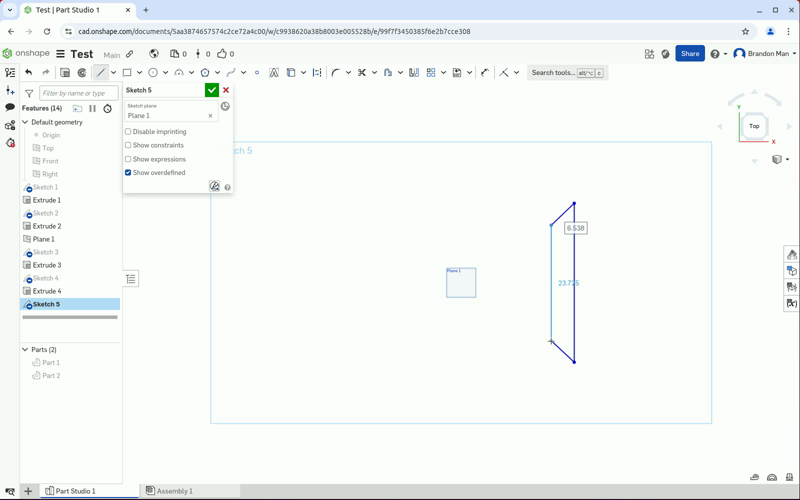
click(551, 340)
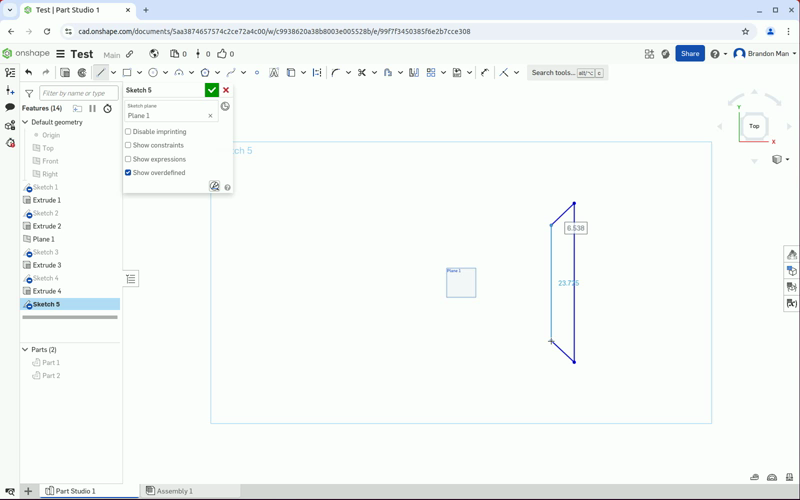
key(esc)
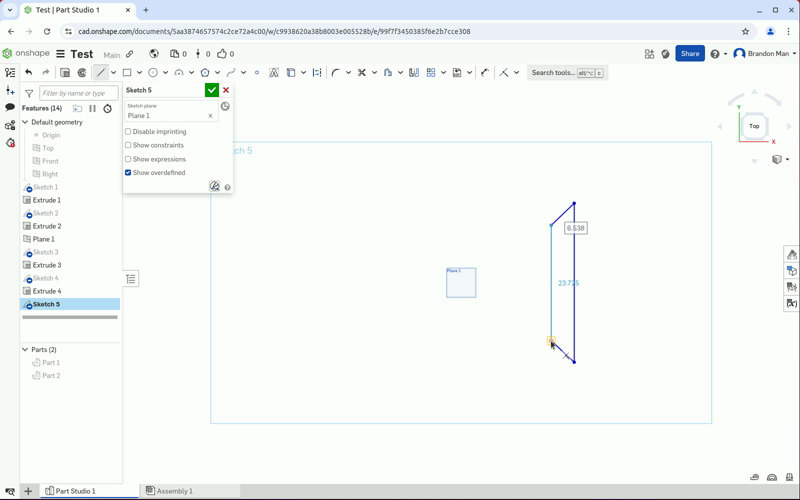
mouse_move(556, 321)
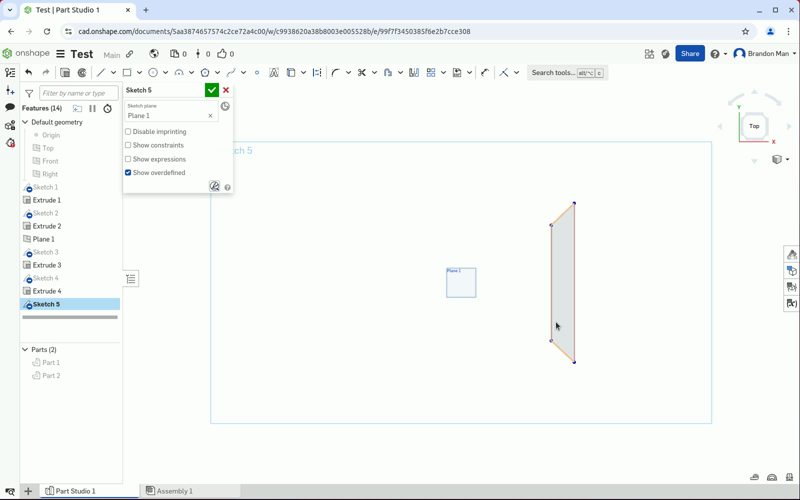
click(556, 321)
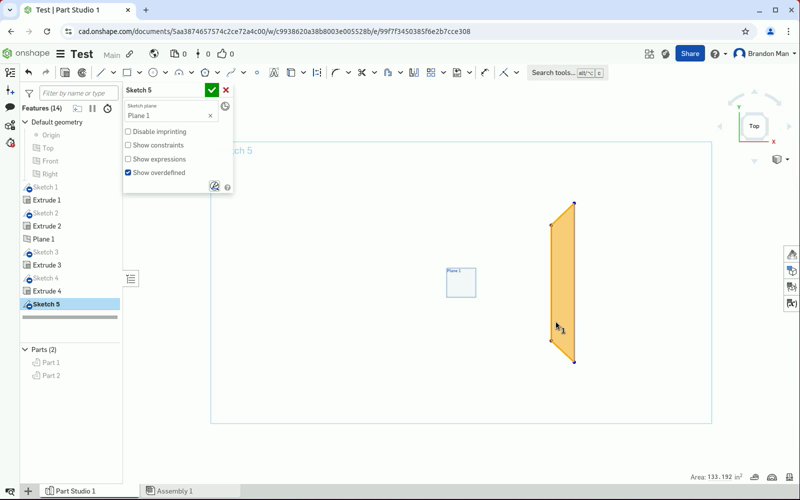
mouse_move(73, 352)
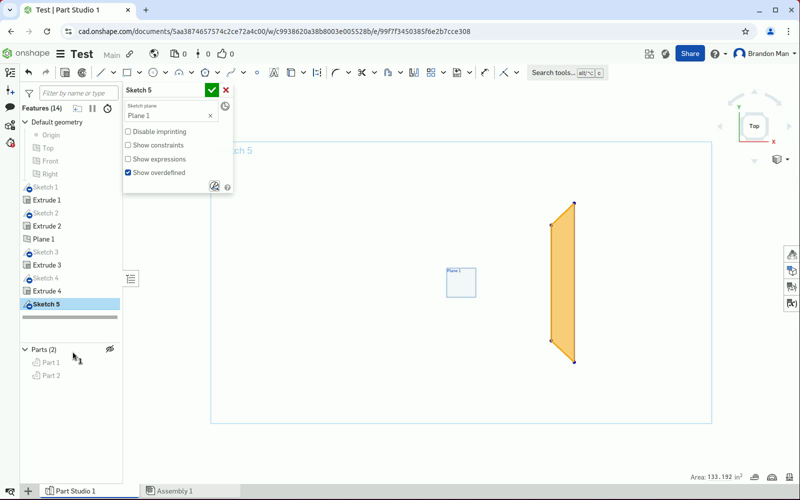
key(shift+y)
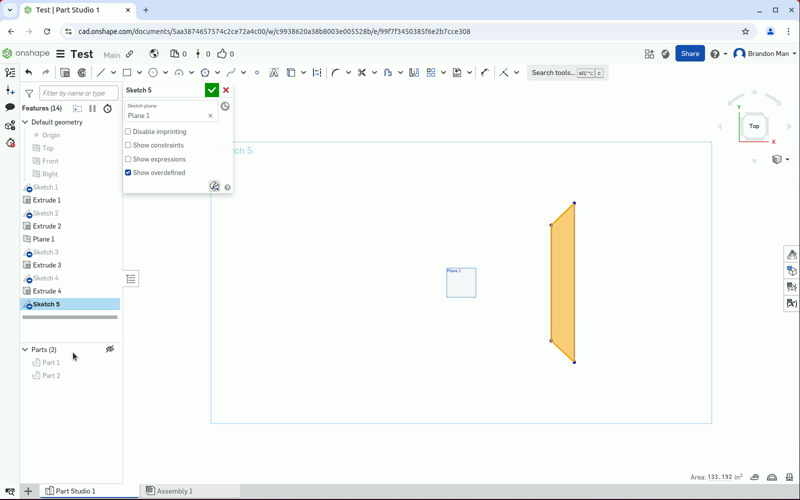
key(shift+e)
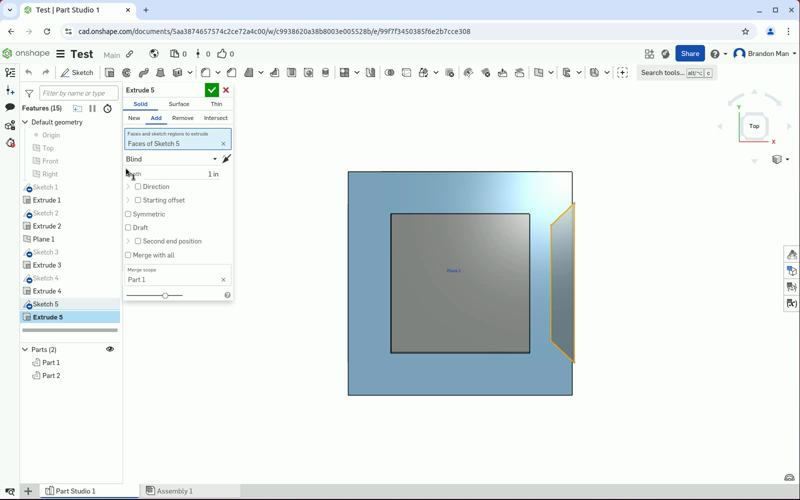
mouse_move(143, 106)
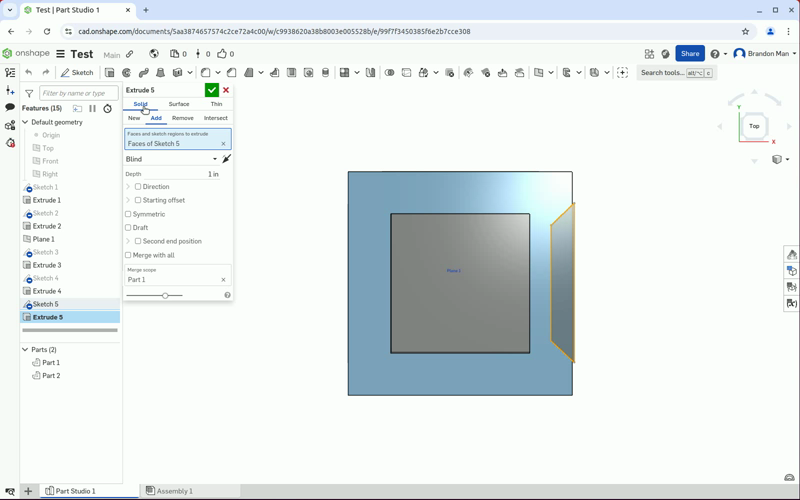
click(143, 106)
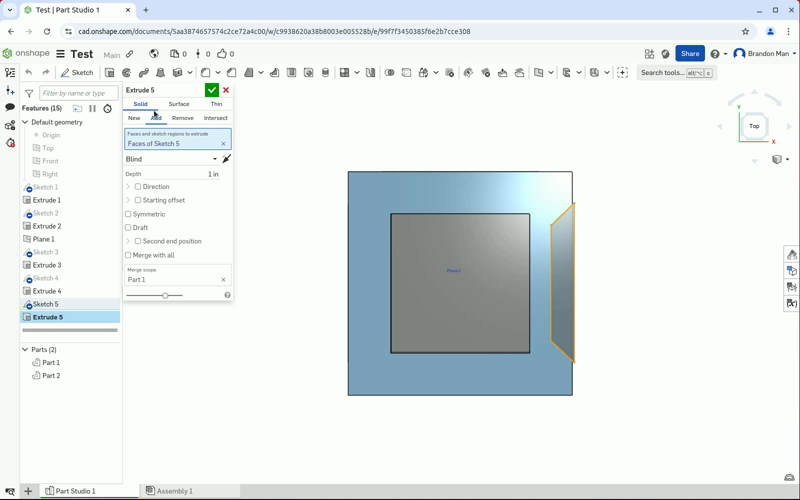
mouse_move(186, 120)
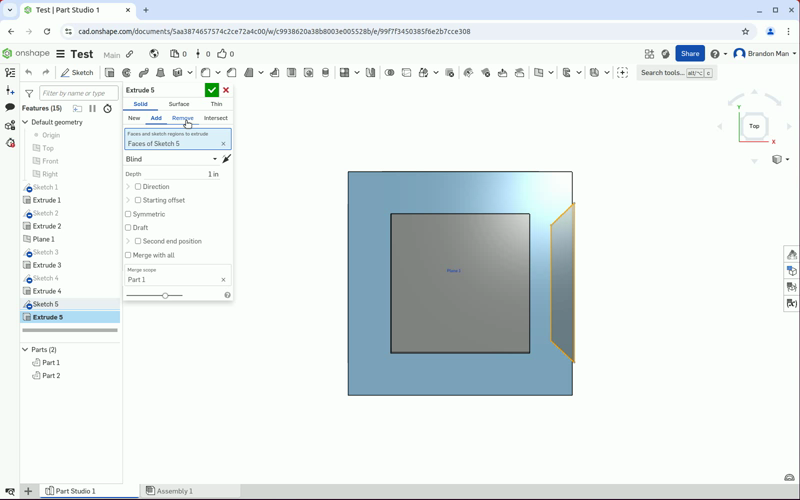
click(186, 120)
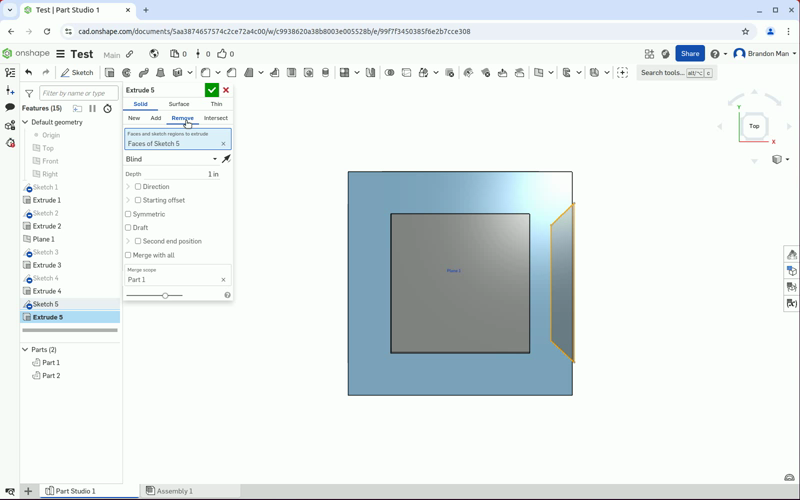
key(tab, 4)
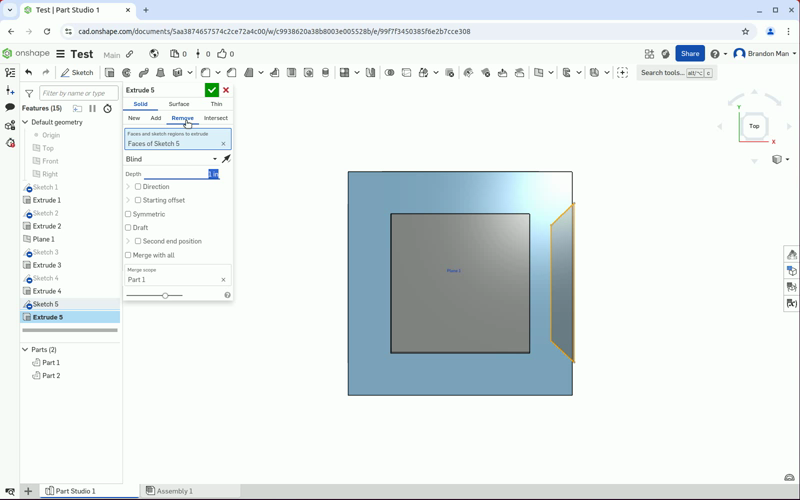
text(19.016)
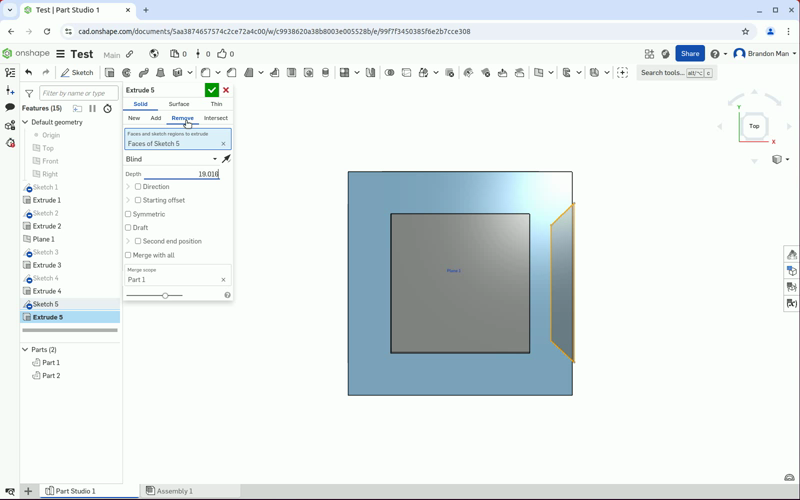
key(tab, 6)
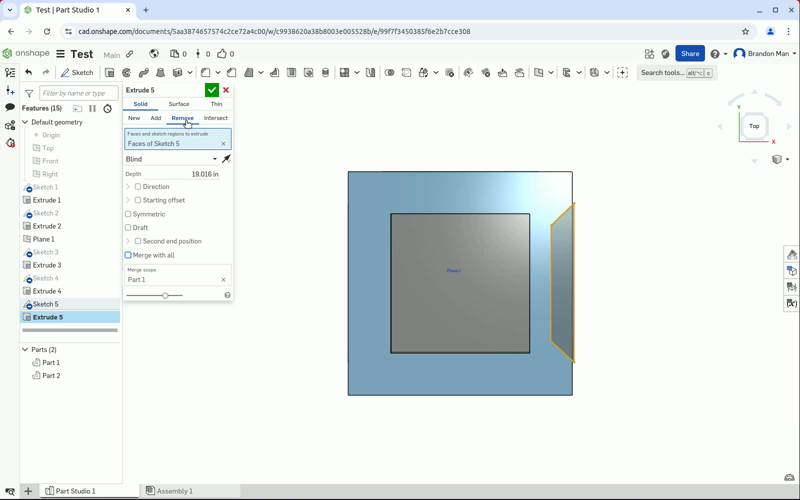
key(space)
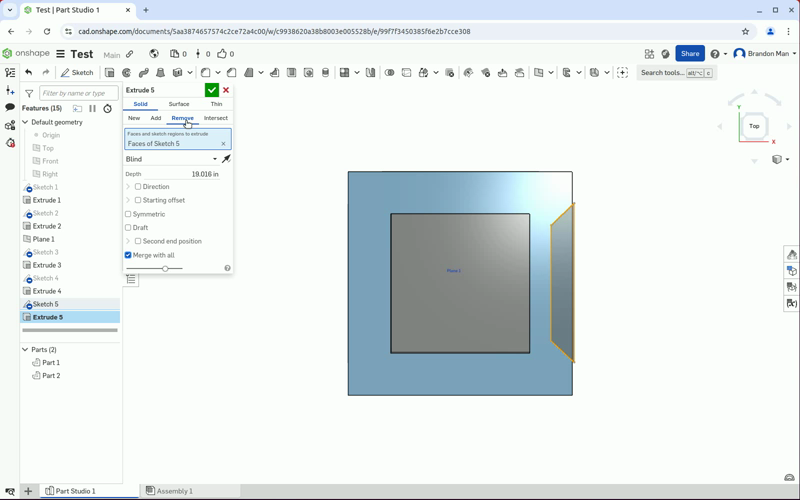
key(enter)
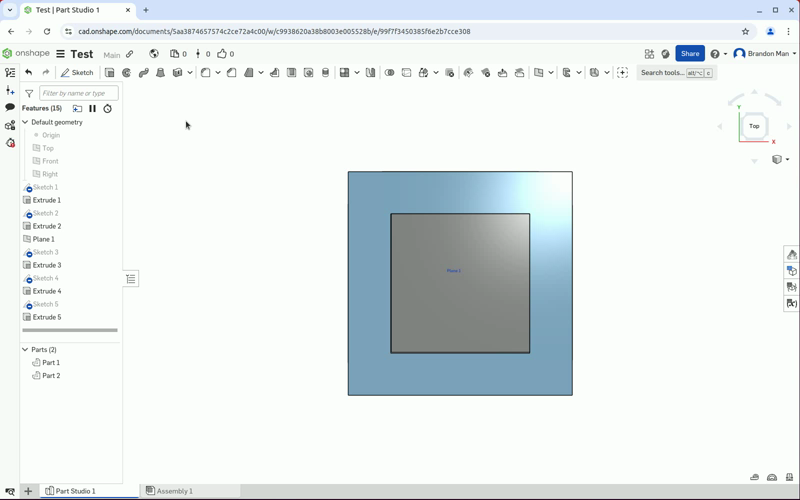
key(shift+h)
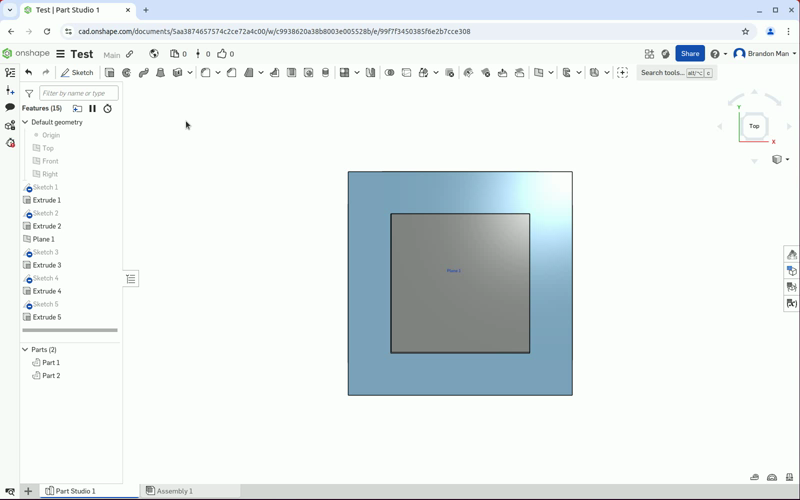
key(shift+h)
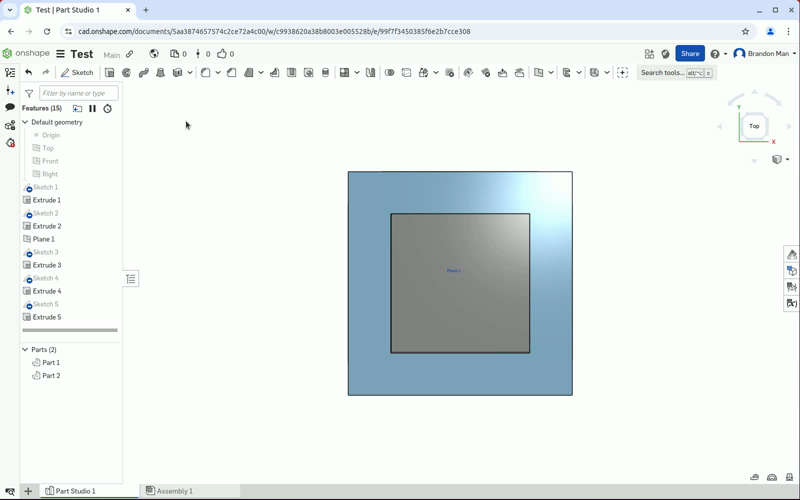
mouse_move(73, 189)
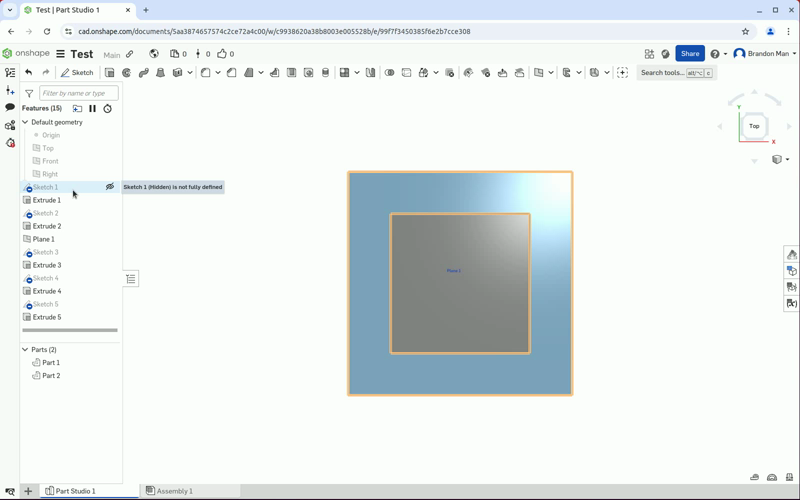
click(73, 189)
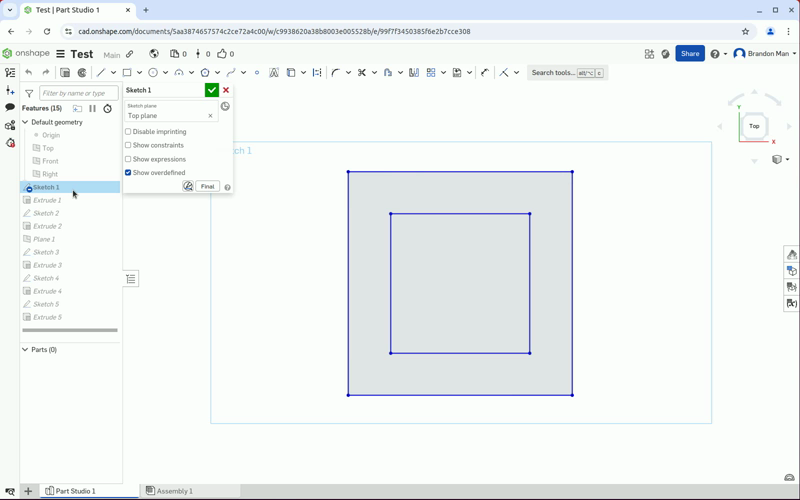
mouse_move(229, 92)
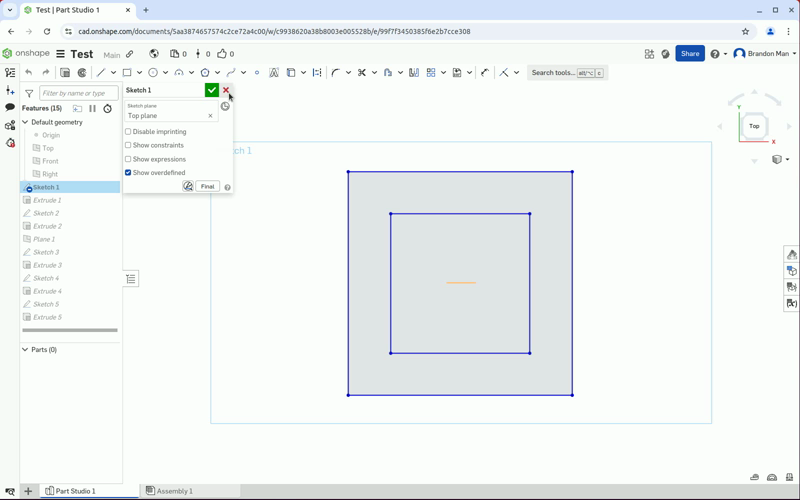
click(229, 92)
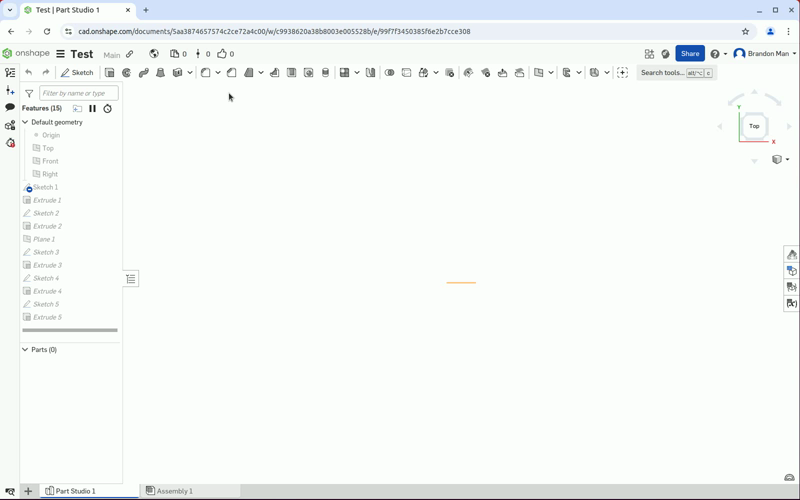
key(shift+s)
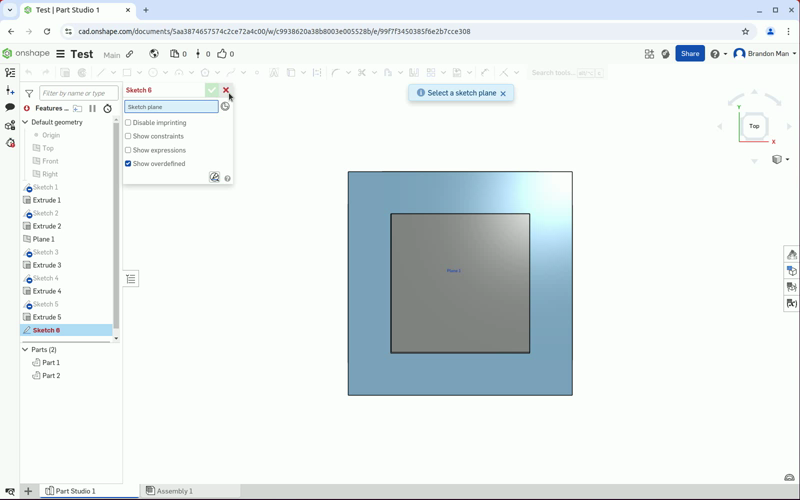
mouse_move(69, 241)
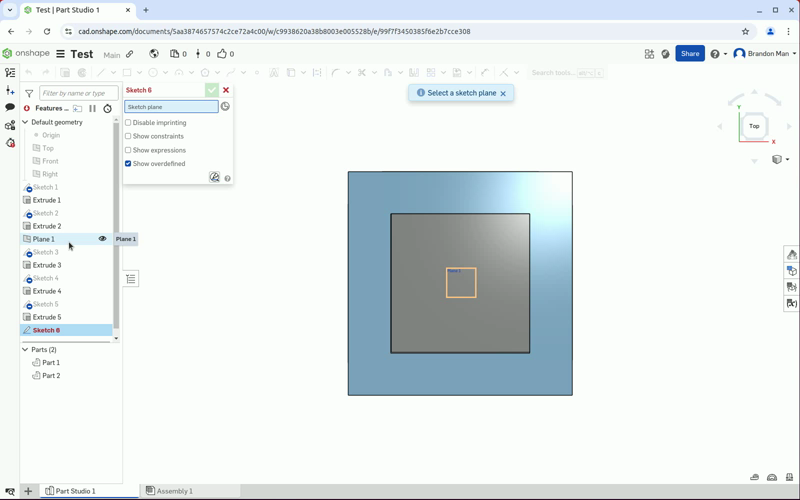
click(69, 241)
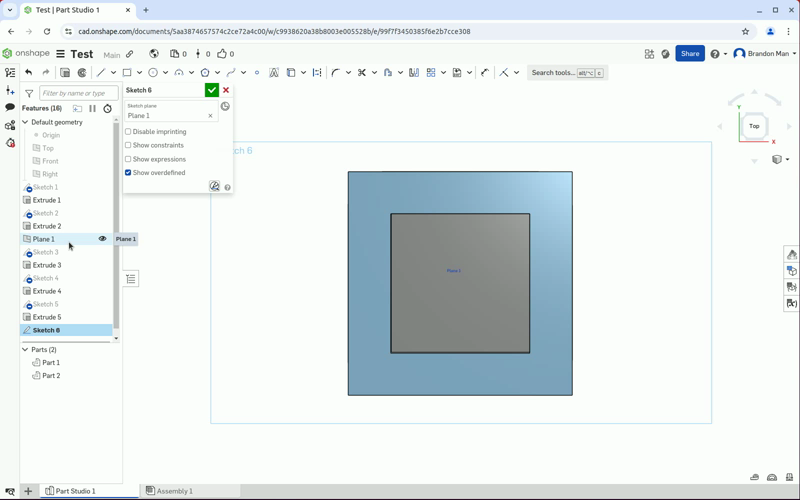
mouse_move(73, 352)
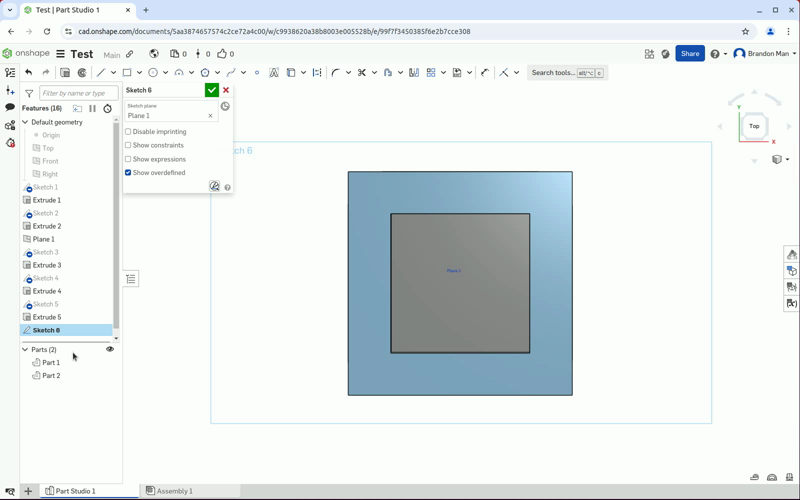
key(y)
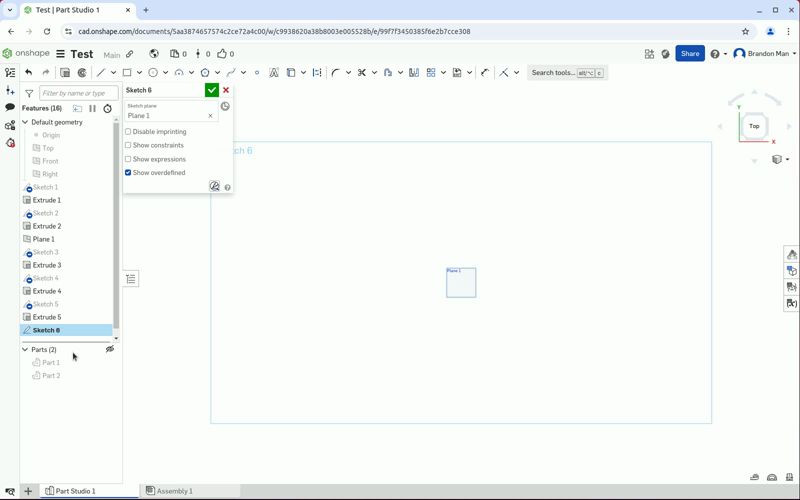
key(l)
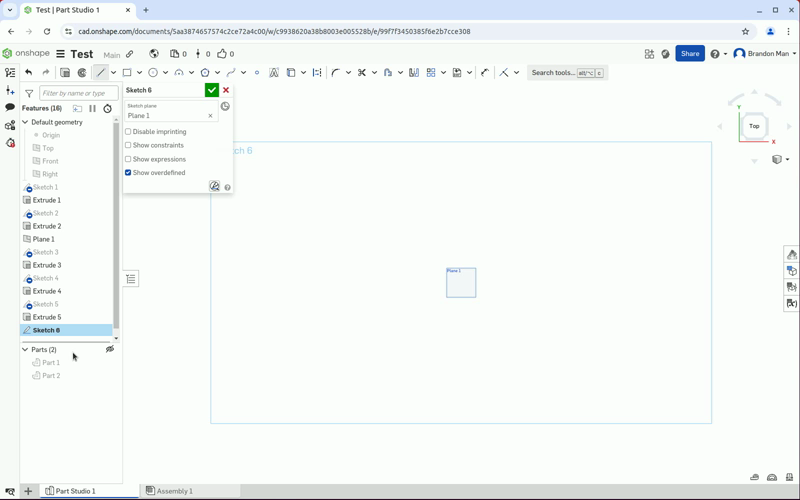
key_down(shift)
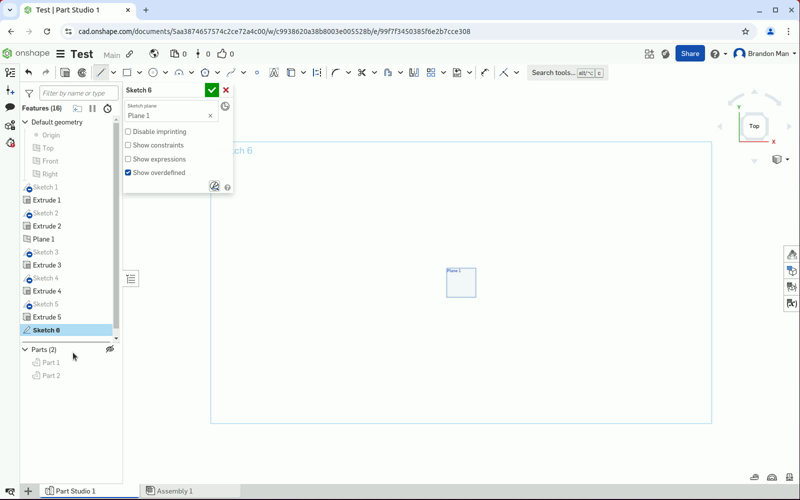
mouse_move(380, 395)
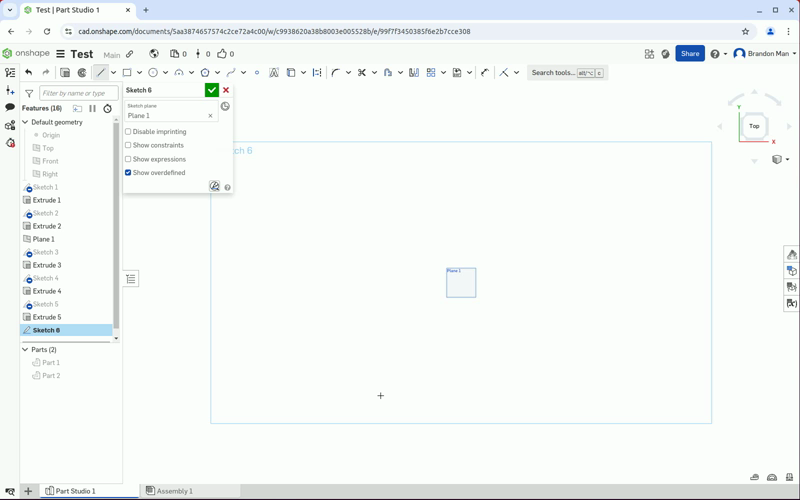
click(380, 395)
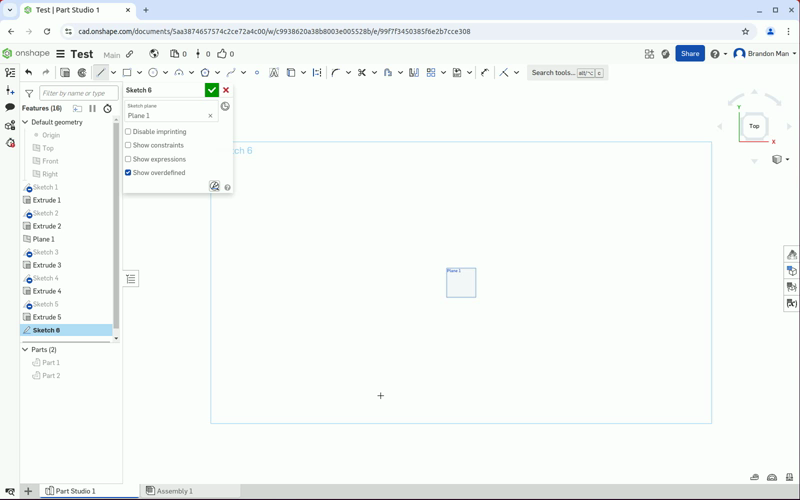
key_up(shift)
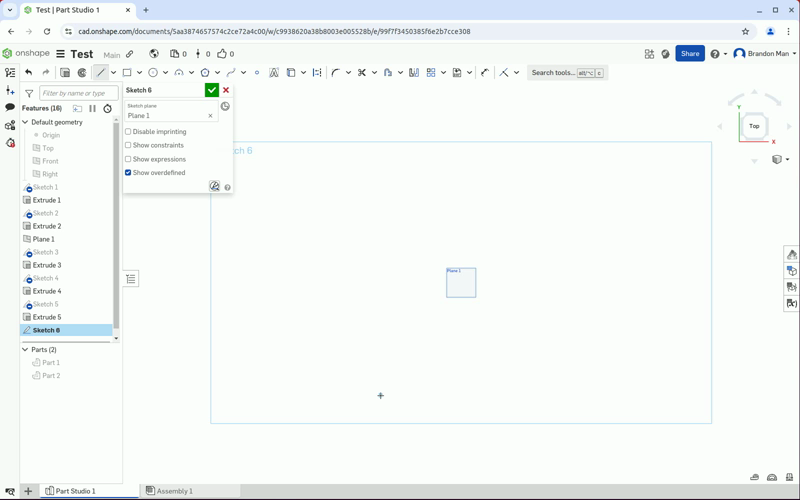
key_down(shift)
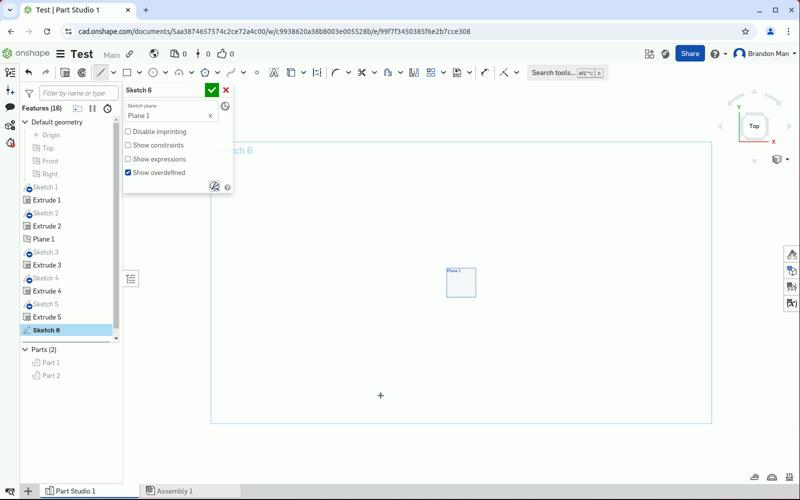
mouse_move(540, 395)
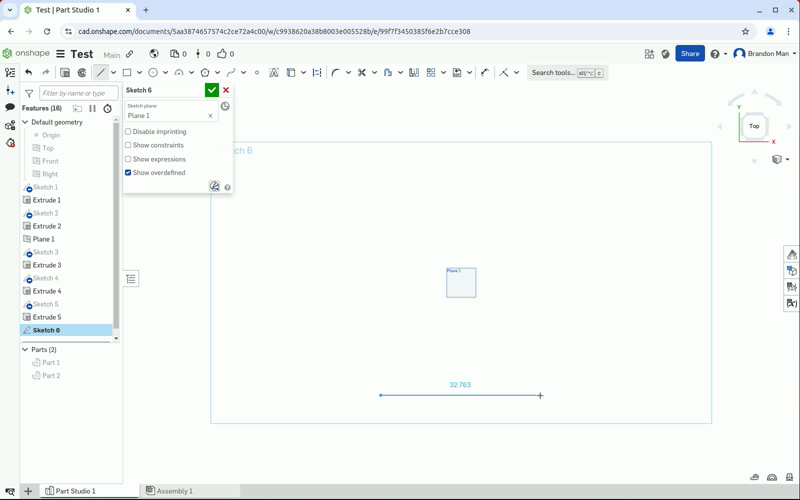
click(540, 395)
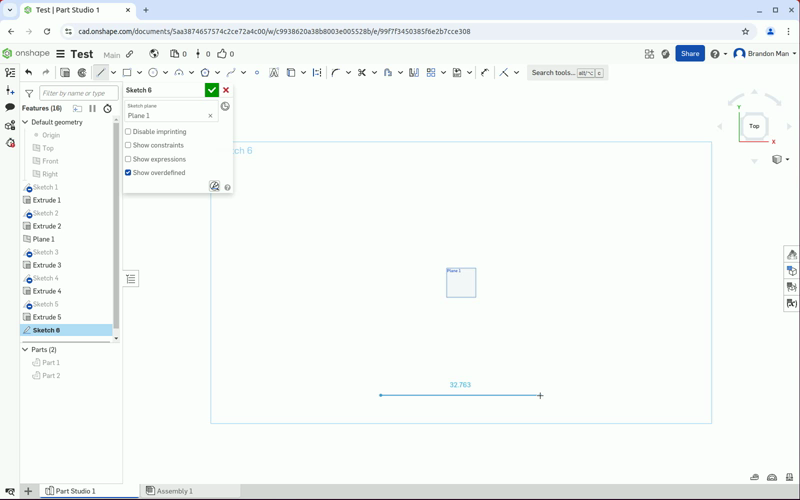
key_up(shift)
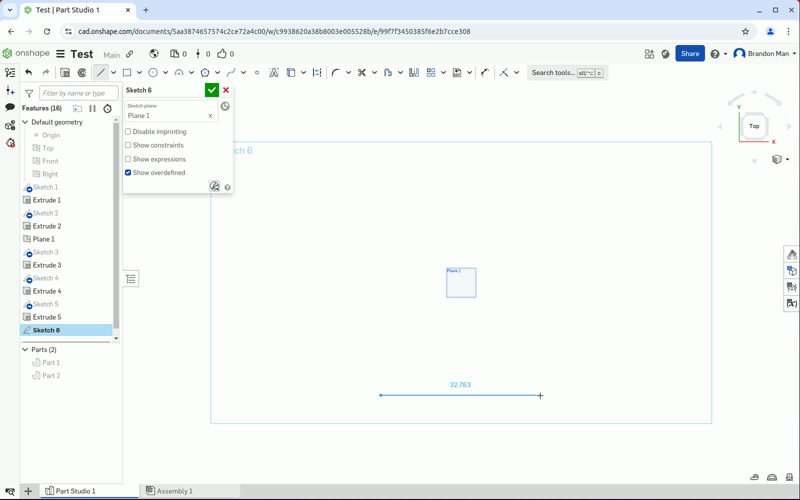
key_down(shift)
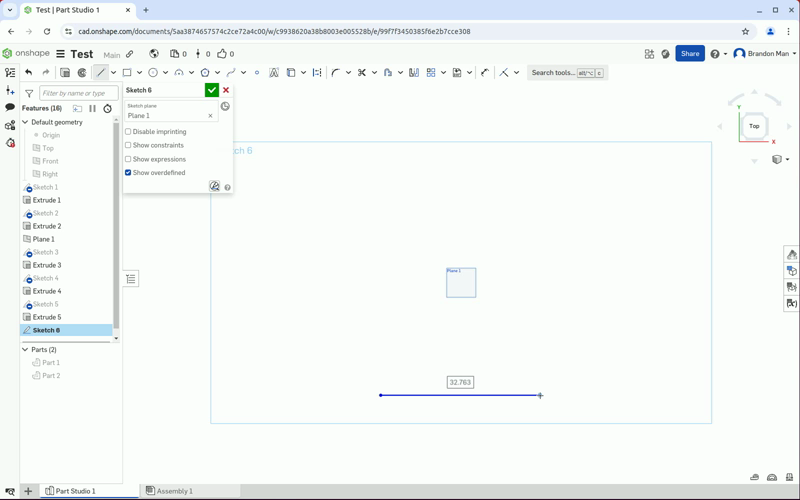
mouse_move(570, 395)
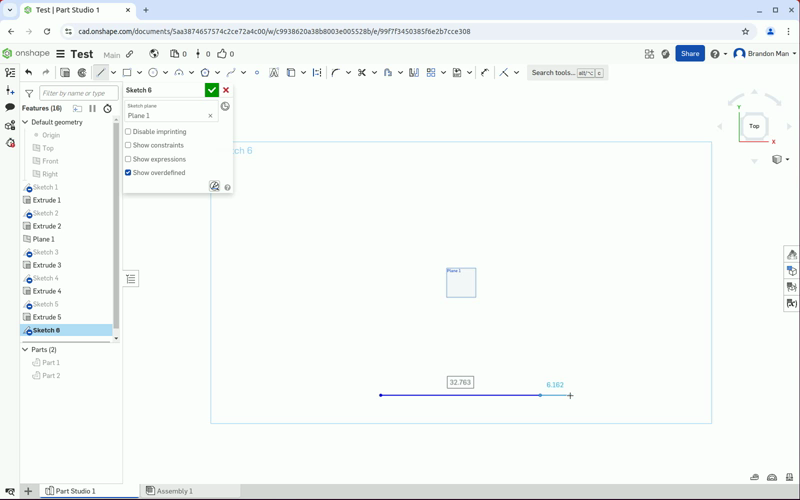
mouse_move(518, 372)
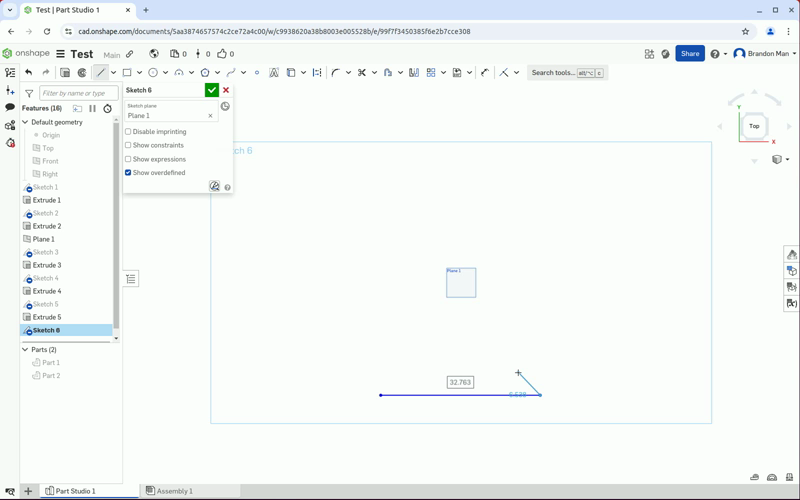
click(518, 372)
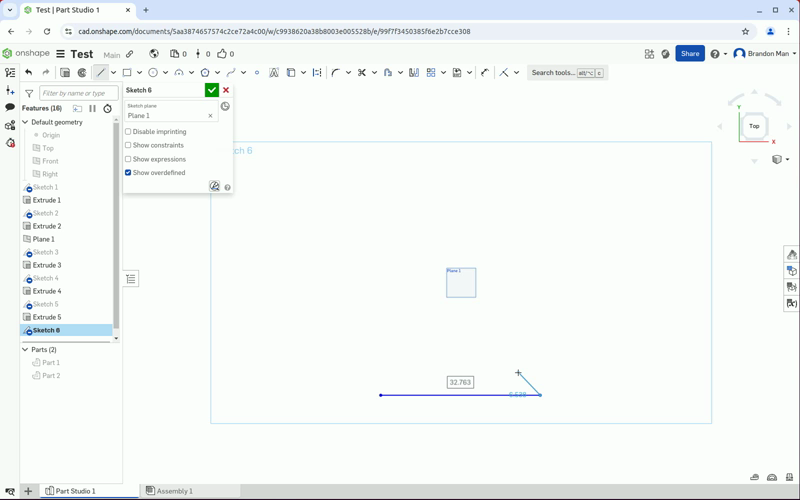
key_up(shift)
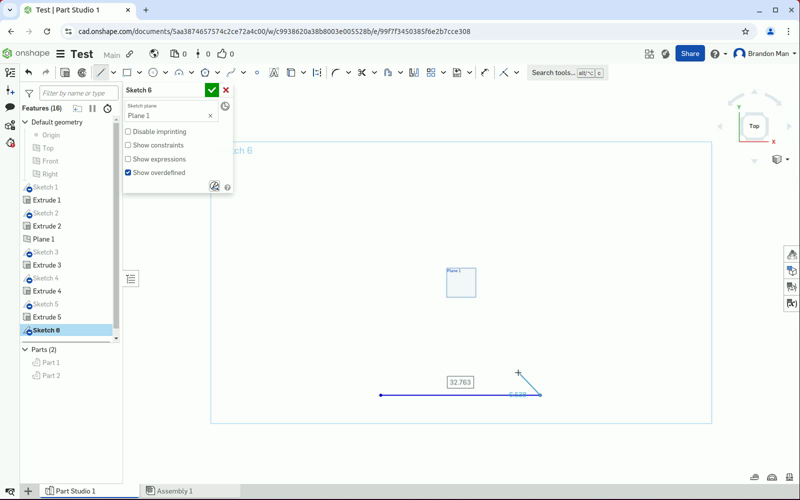
key_down(shift)
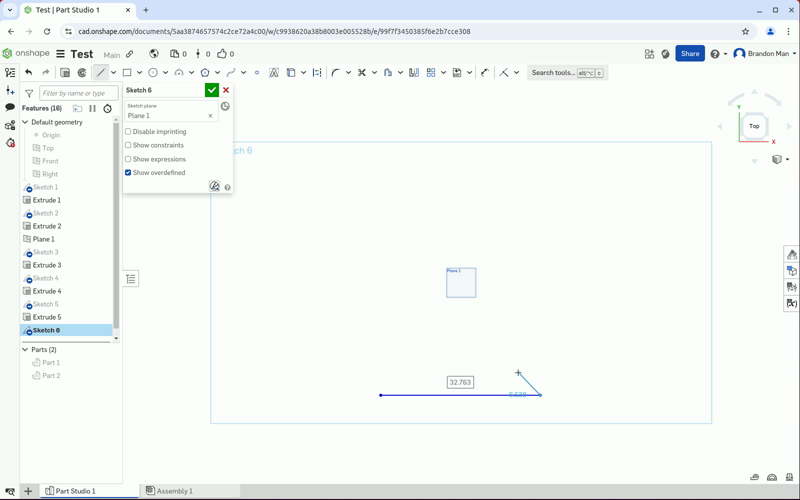
mouse_move(402, 372)
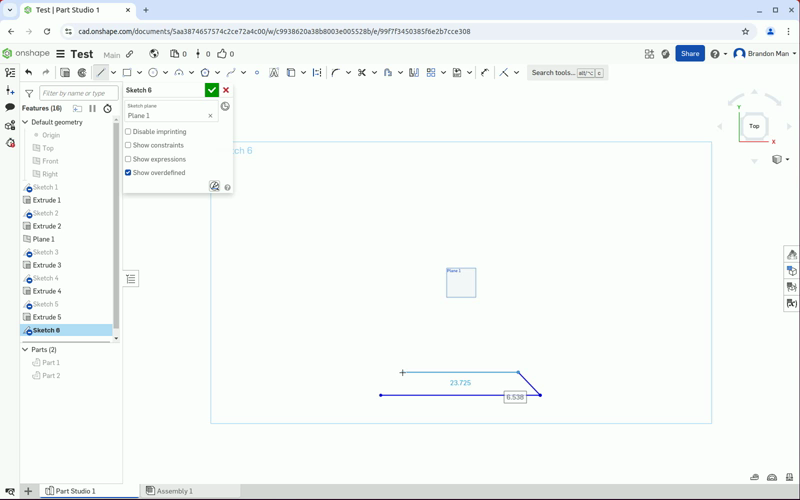
click(402, 372)
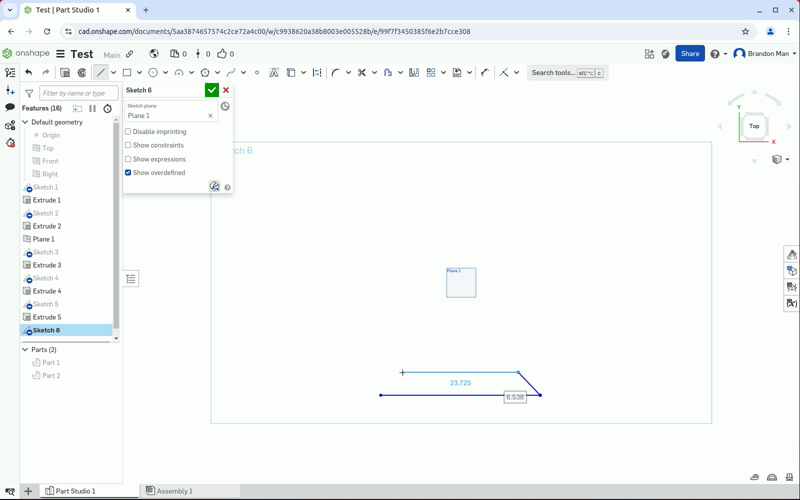
key_up(shift)
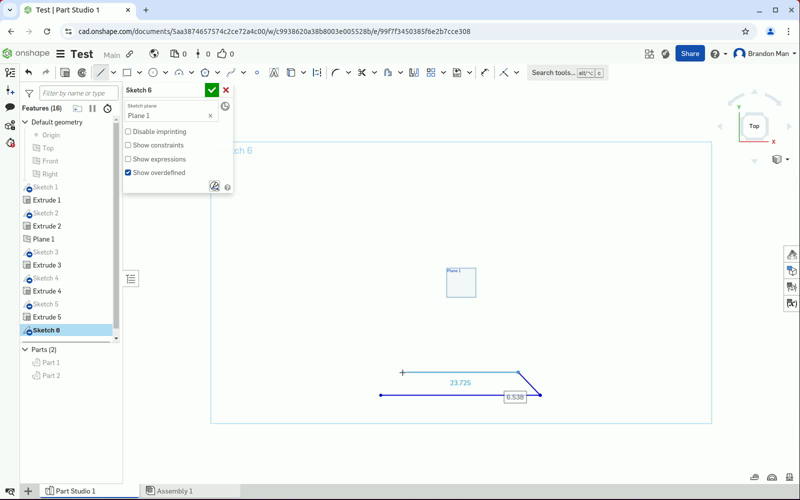
mouse_move(432, 372)
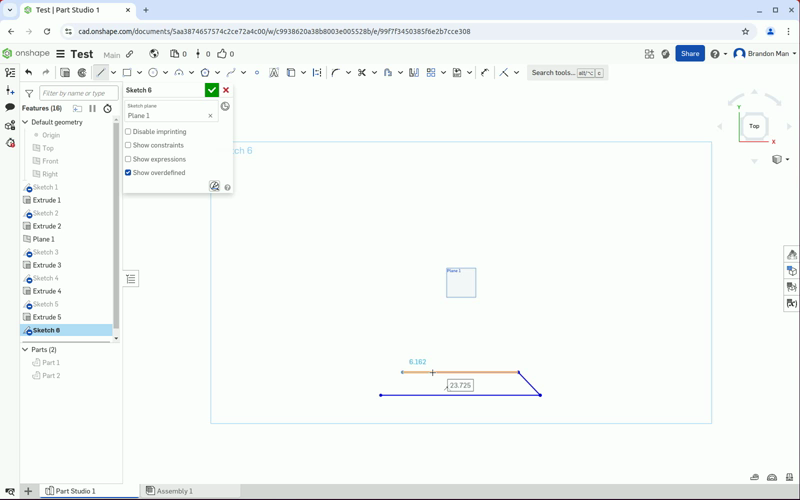
key_down(shift)
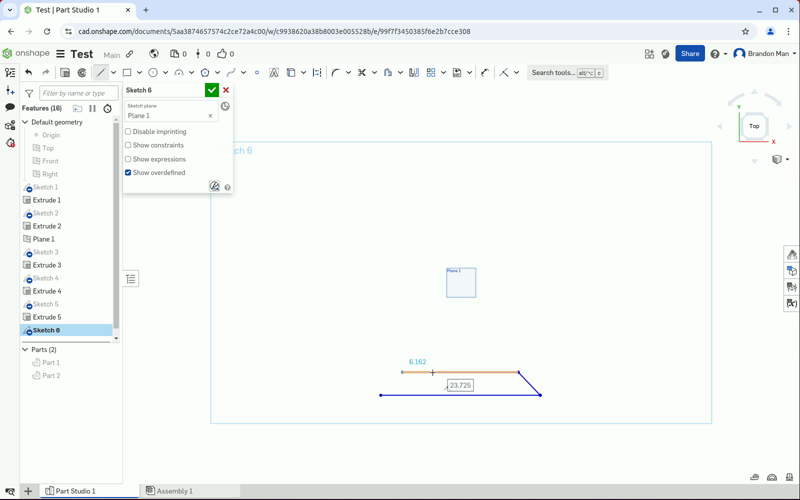
mouse_move(380, 395)
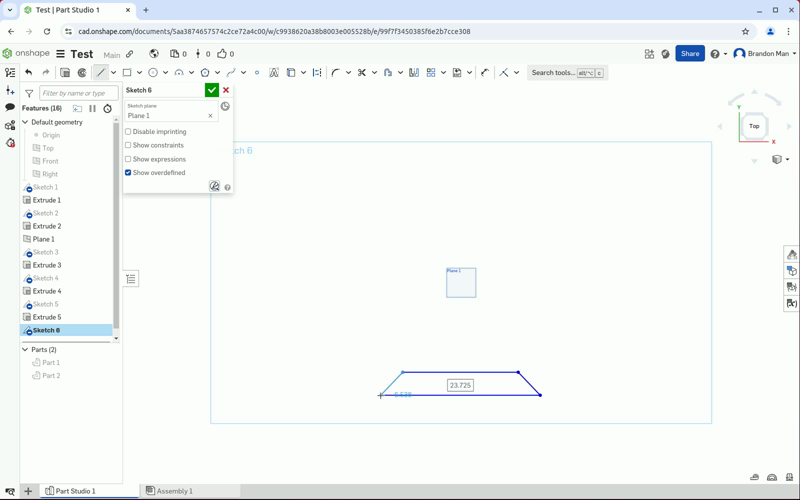
key_up(shift)
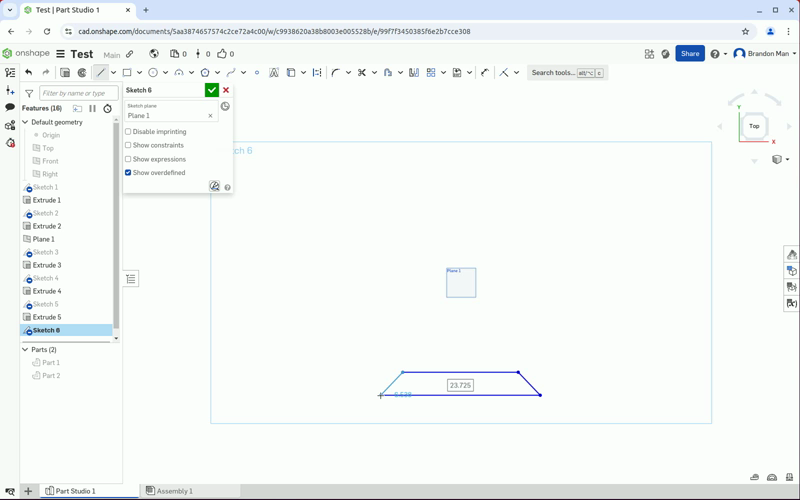
click(380, 395)
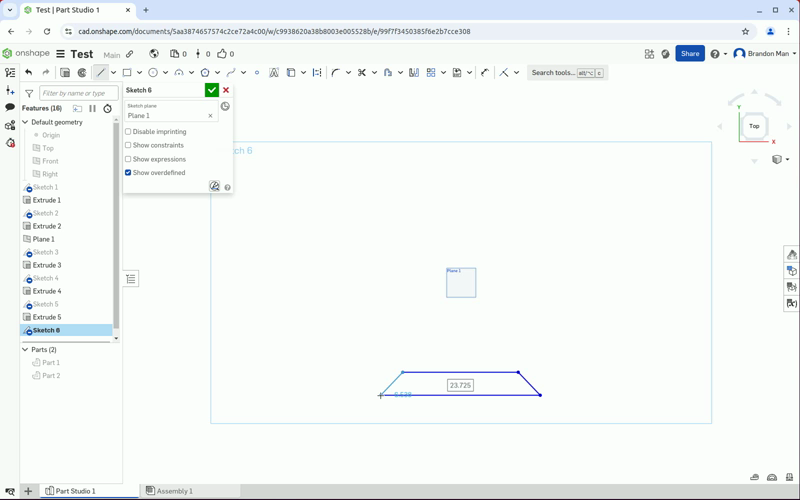
key(esc)
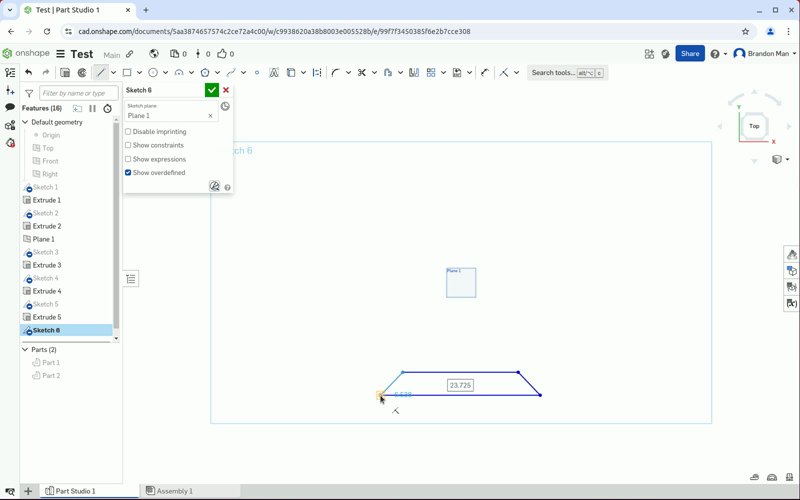
mouse_move(449, 381)
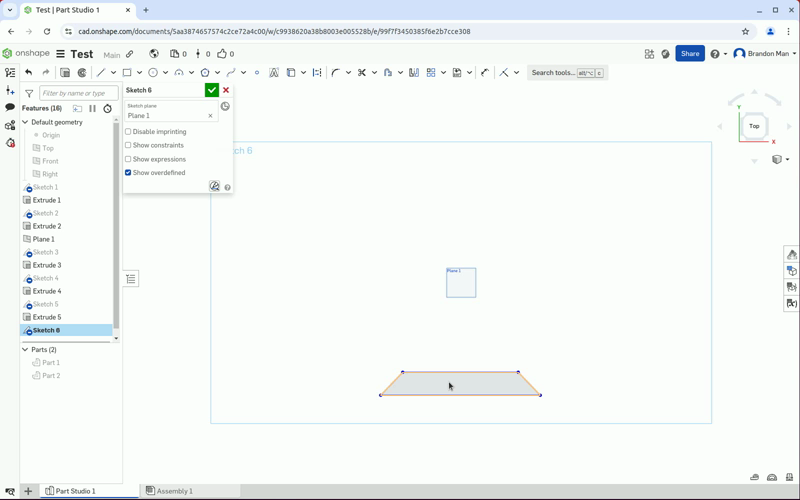
click(449, 381)
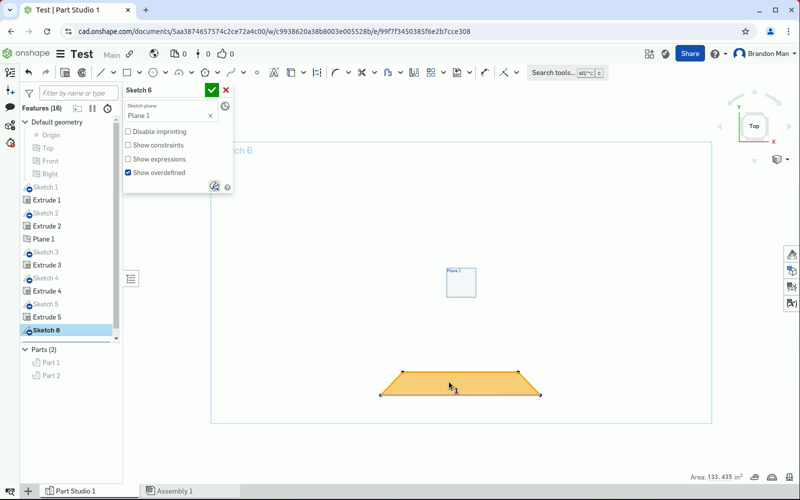
mouse_move(73, 352)
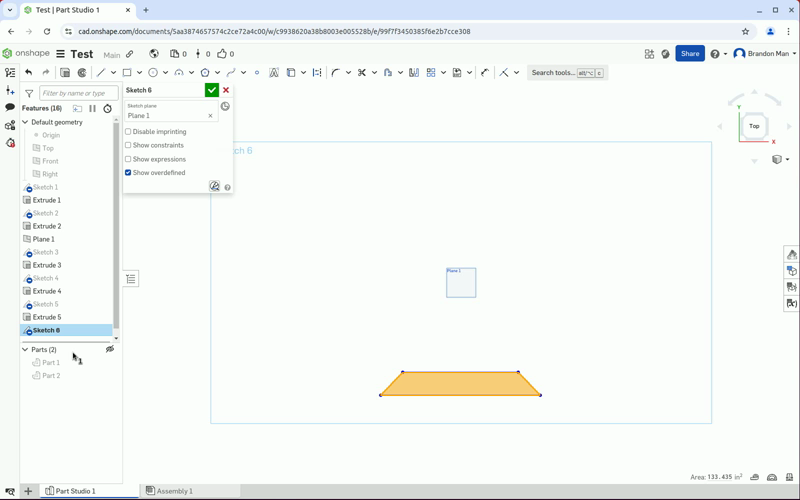
key(shift+y)
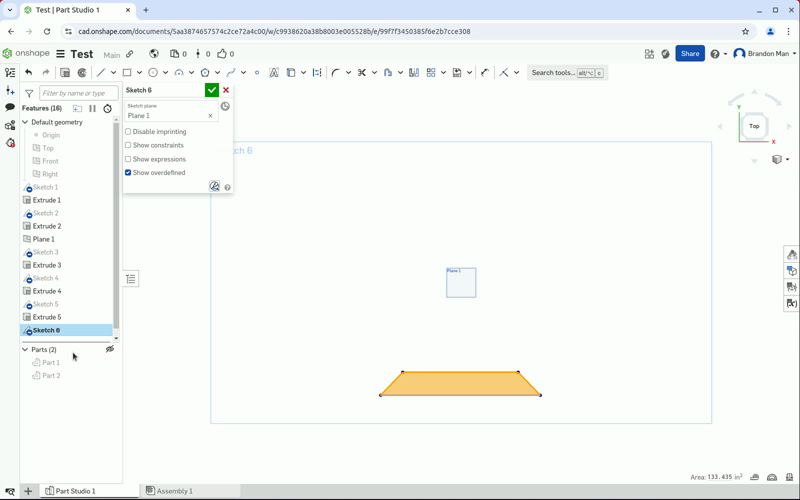
key(shift+e)
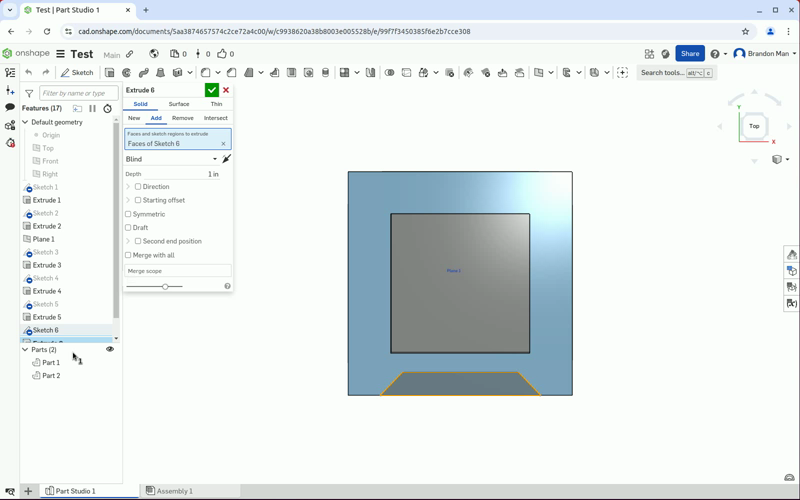
mouse_move(143, 106)
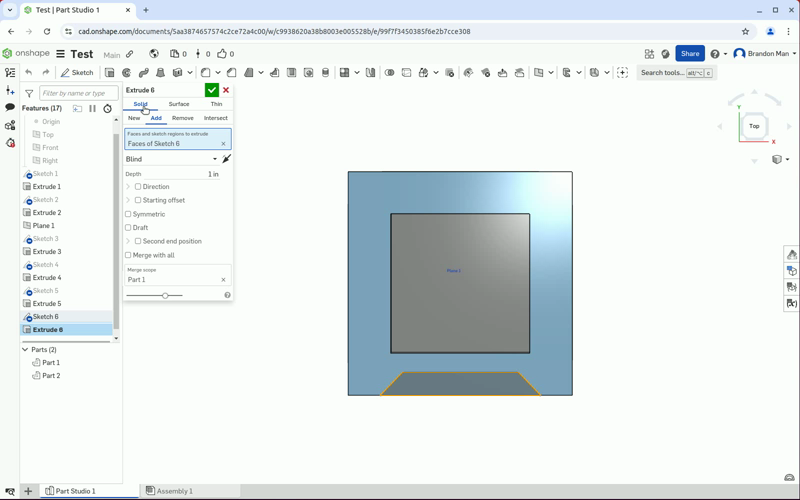
click(143, 106)
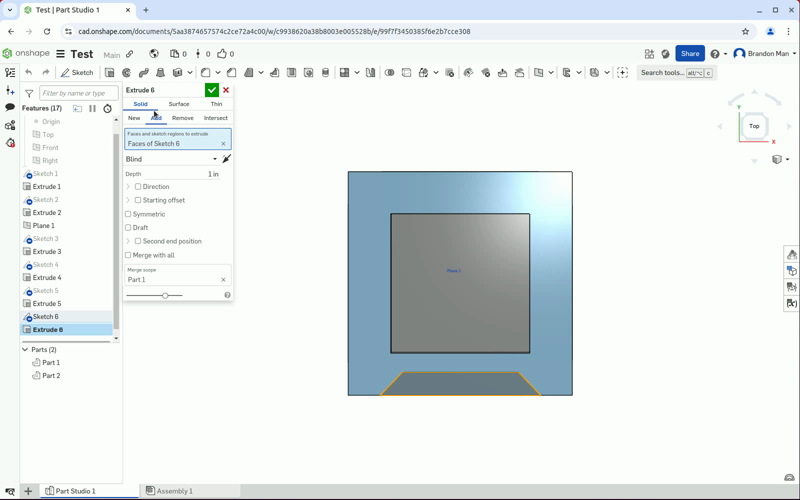
mouse_move(186, 120)
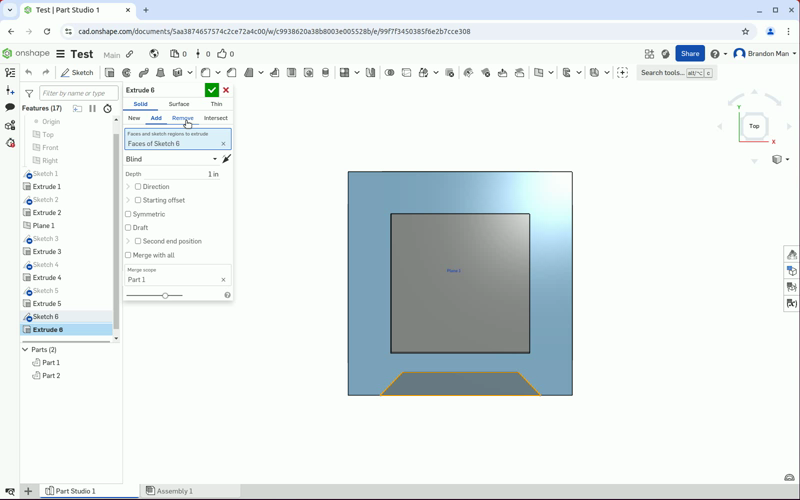
click(186, 120)
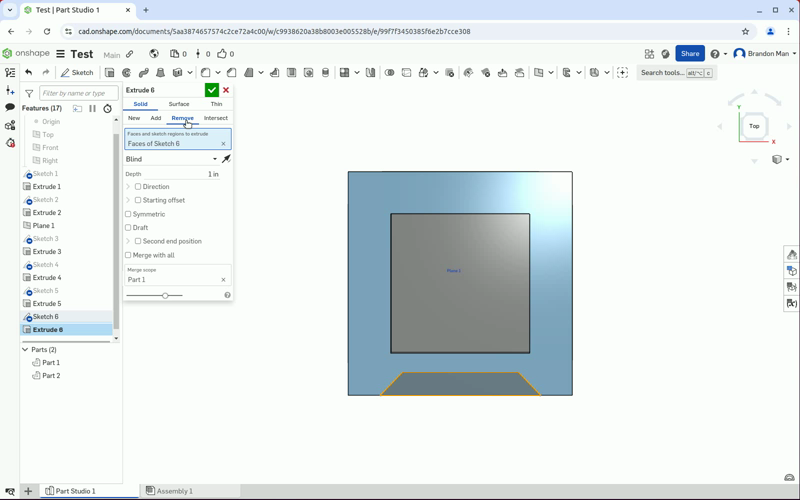
key(tab, 4)
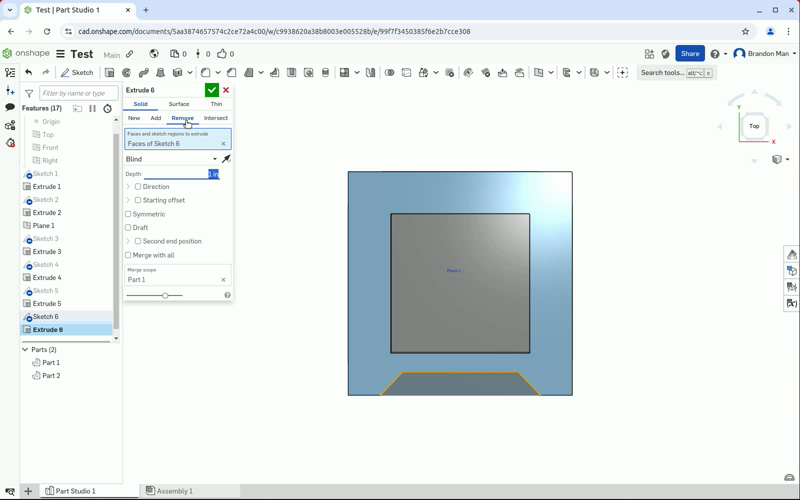
text(19.016)
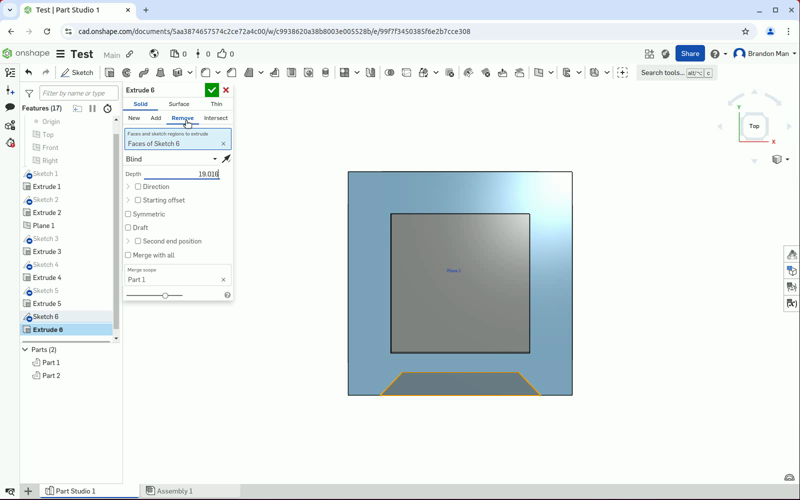
key(tab, 6)
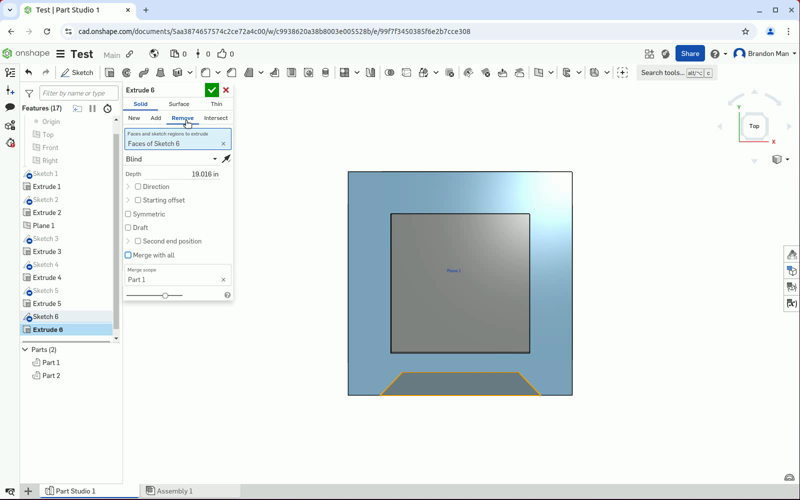
key(space)
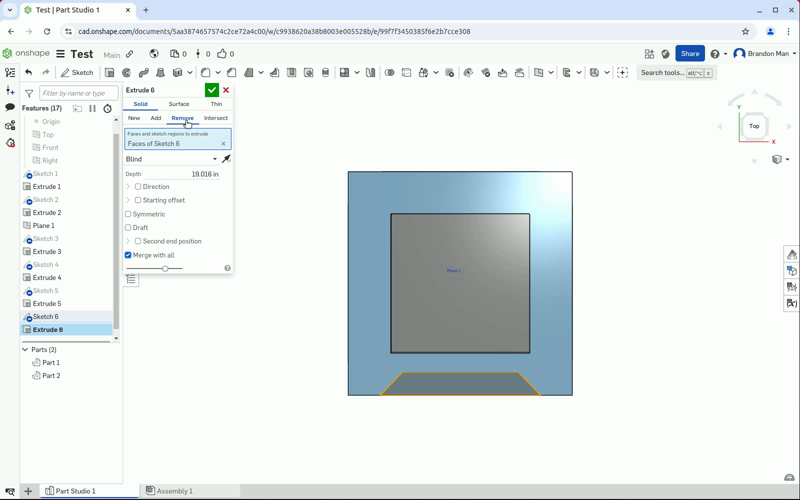
key(enter)
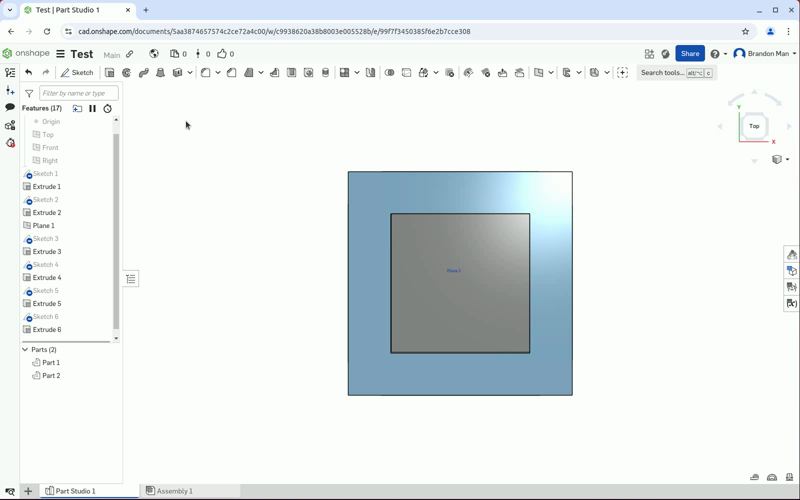
key(shift+h)
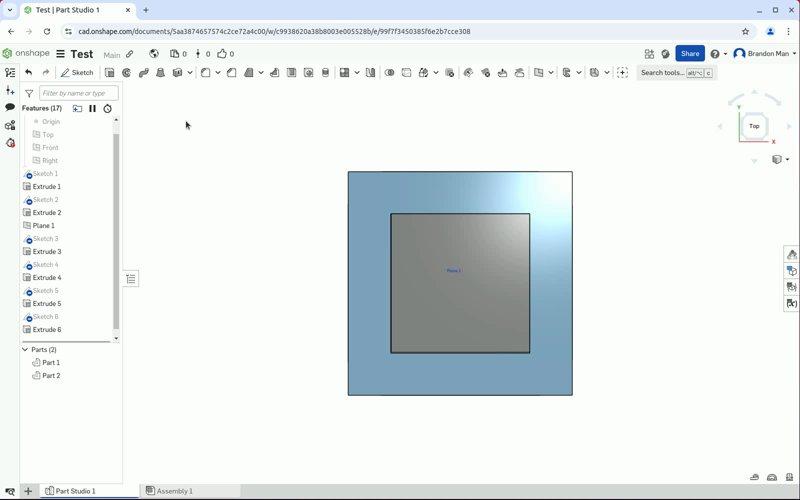
key(shift+h)
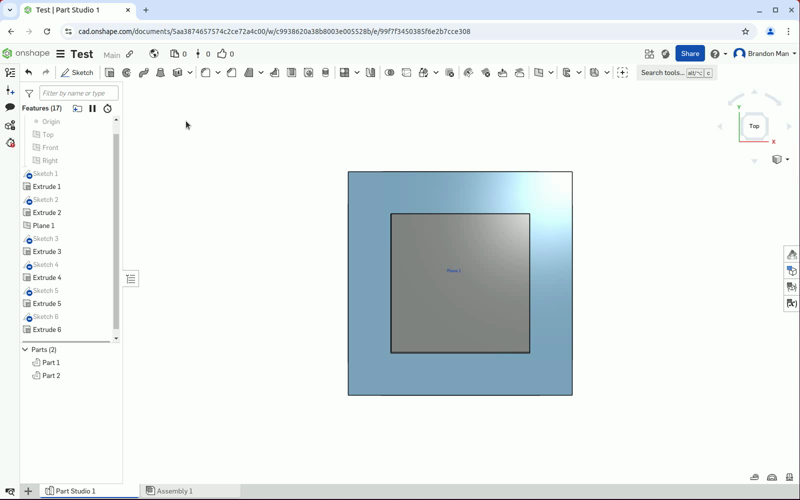
key(shift+7)
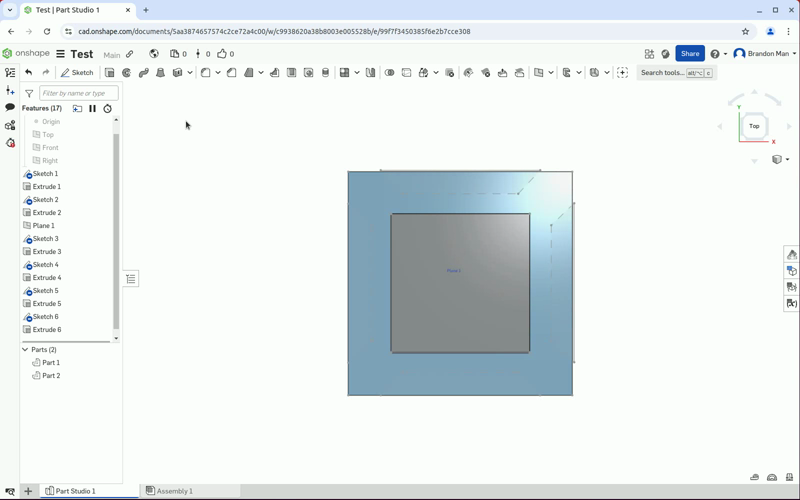
key(up, 3)
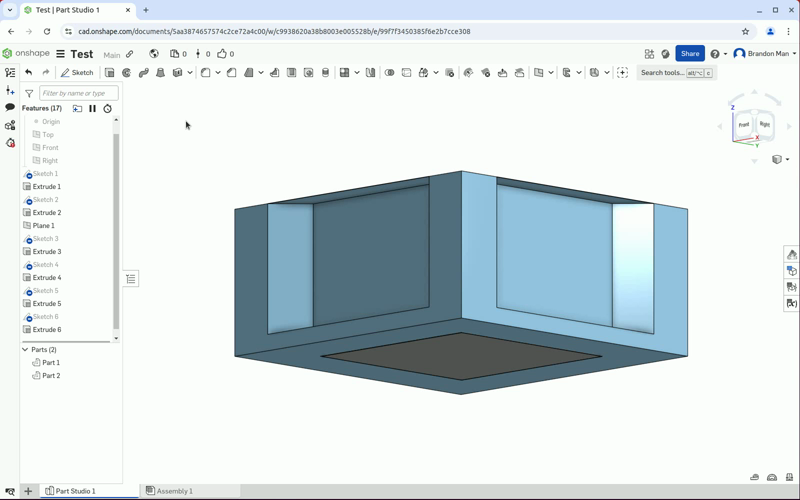
key(left, 3)
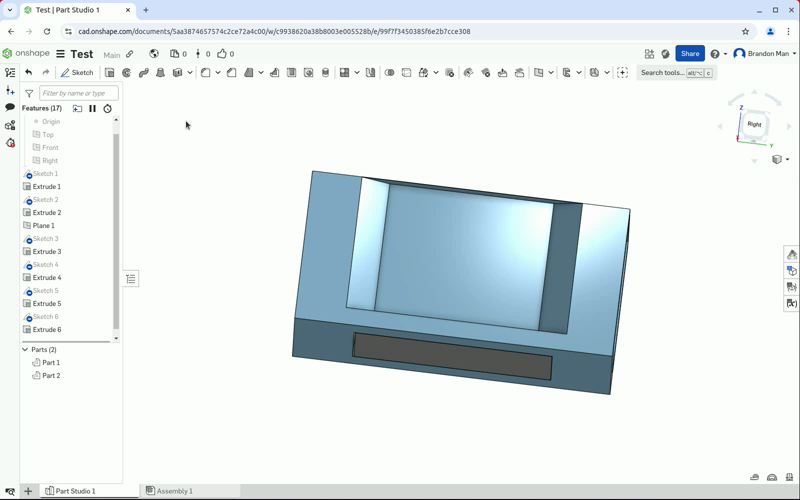
key(right, 3)
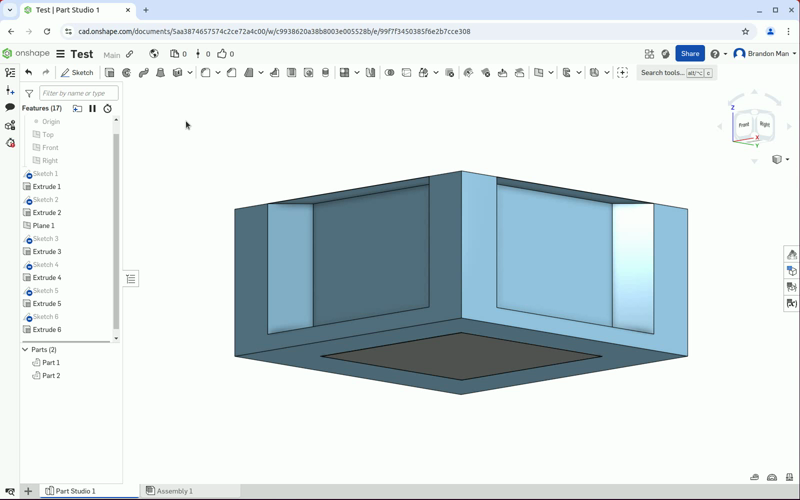
key(down, 3)
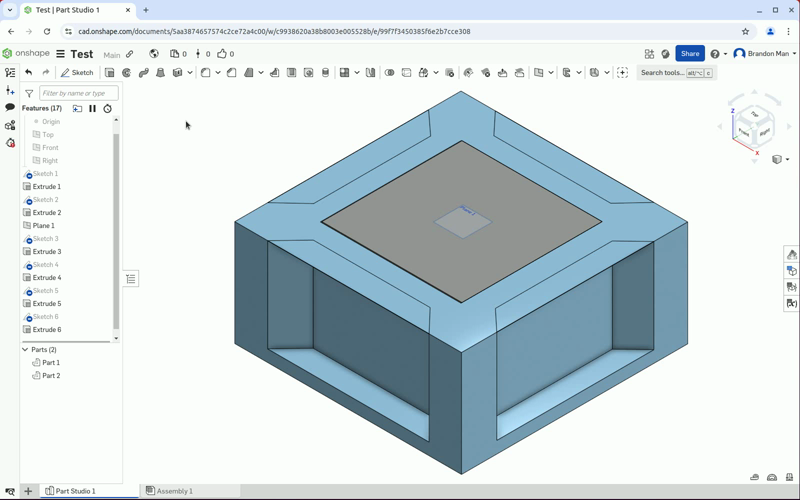
mouse_move(69, 176)
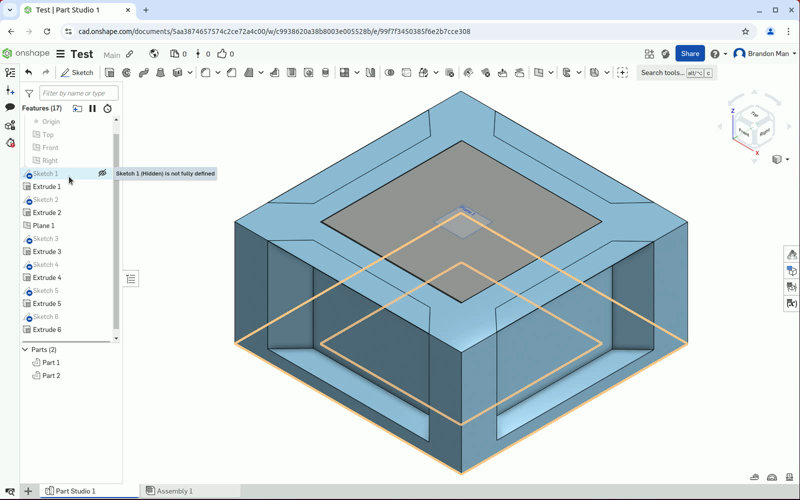
click(69, 176)